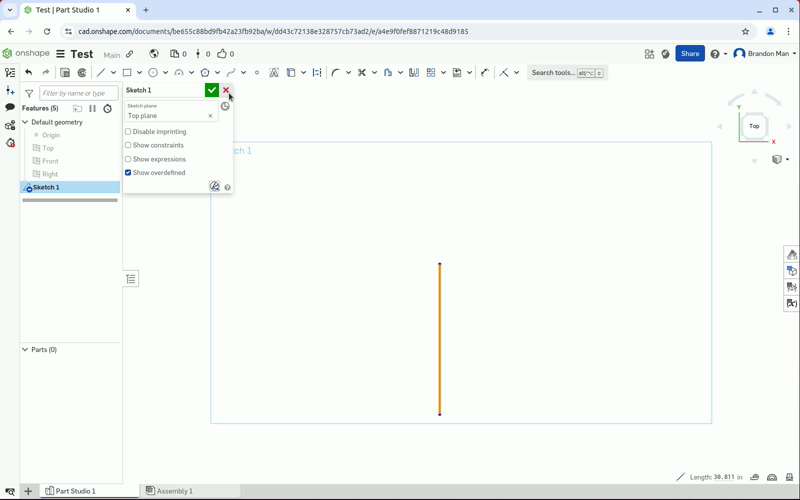
key(shift+h)
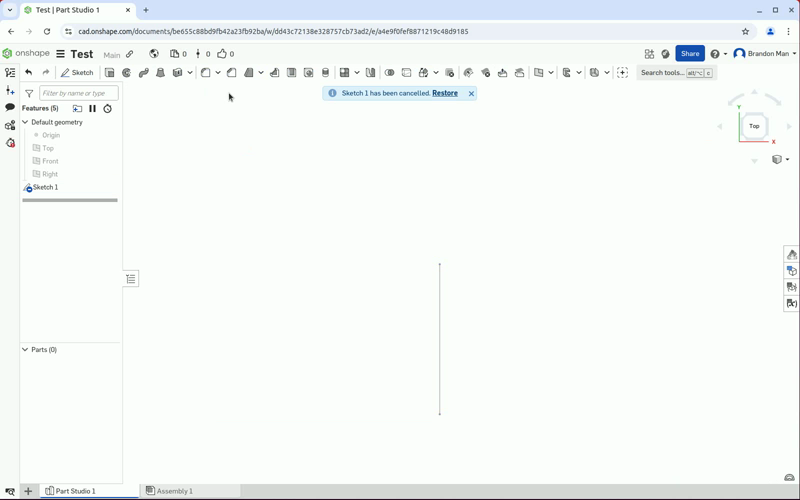
key(shift+s)
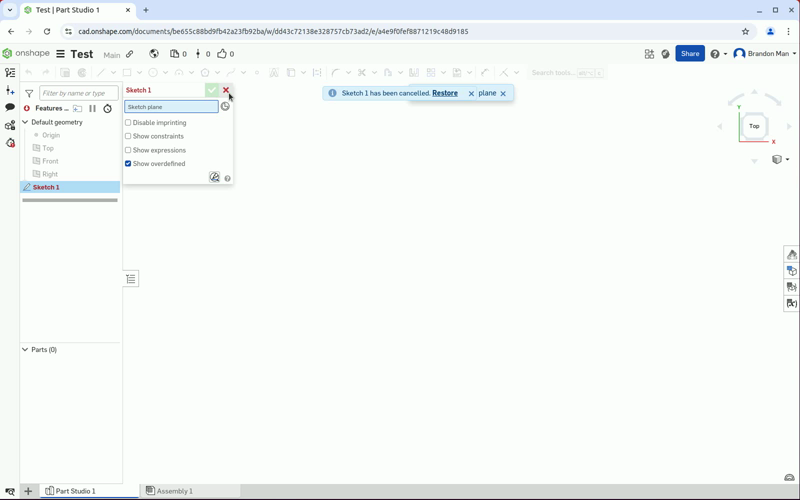
mouse_move(73, 150)
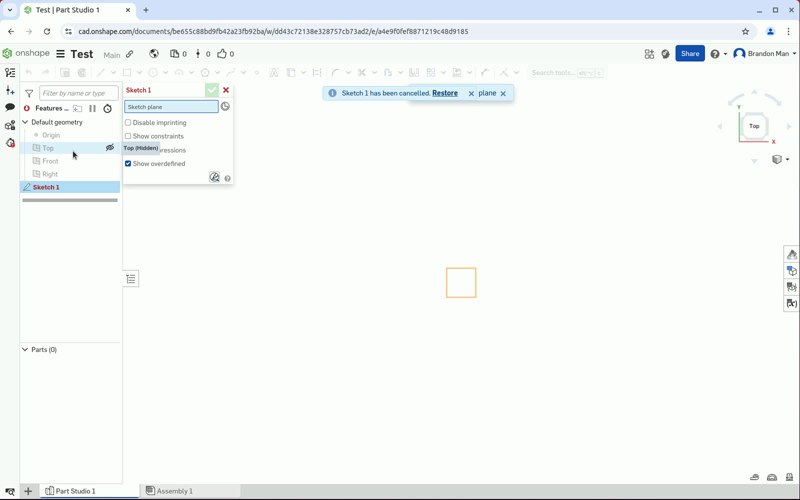
click(73, 150)
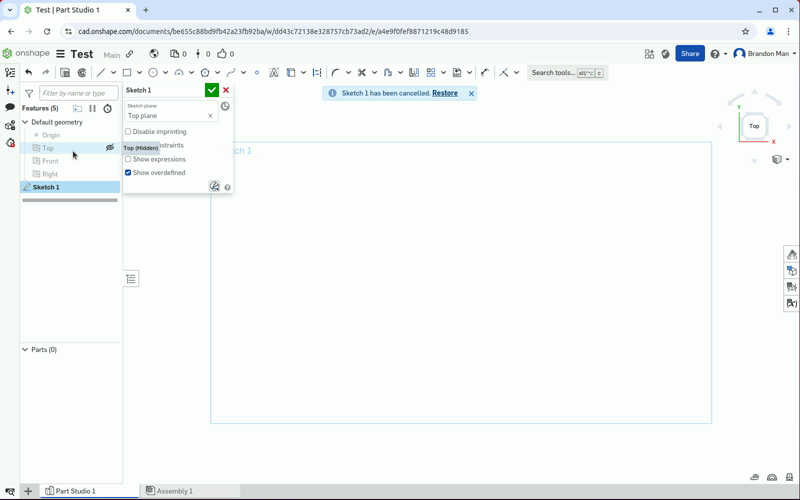
mouse_move(73, 352)
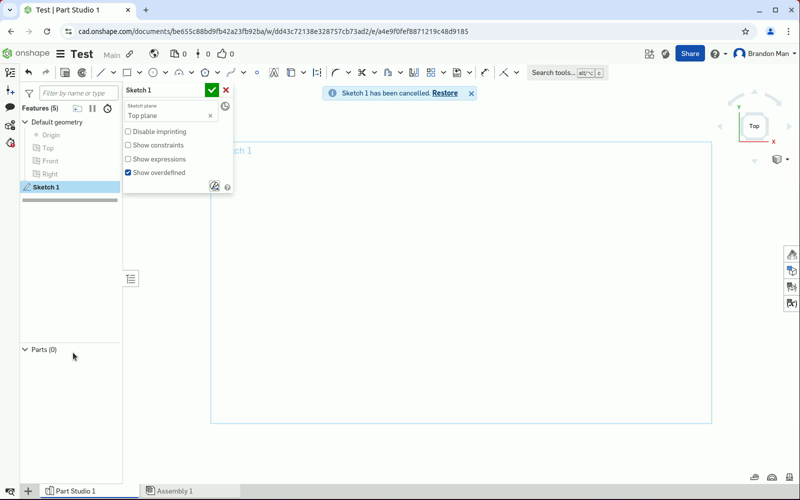
key(y)
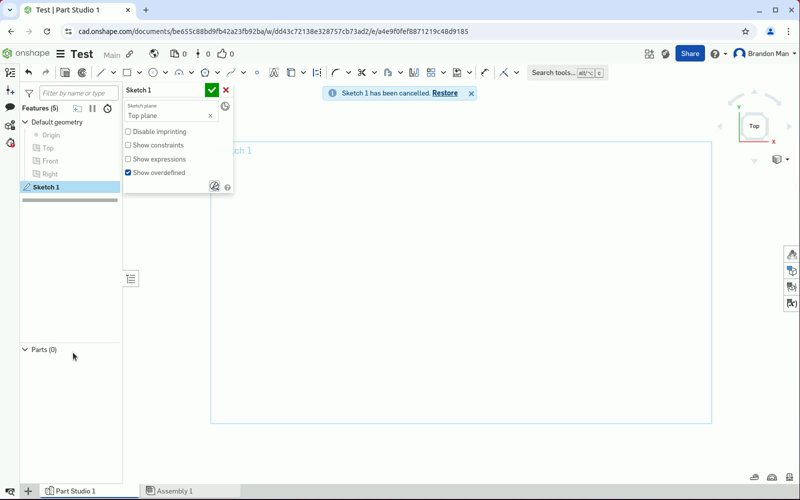
key(l)
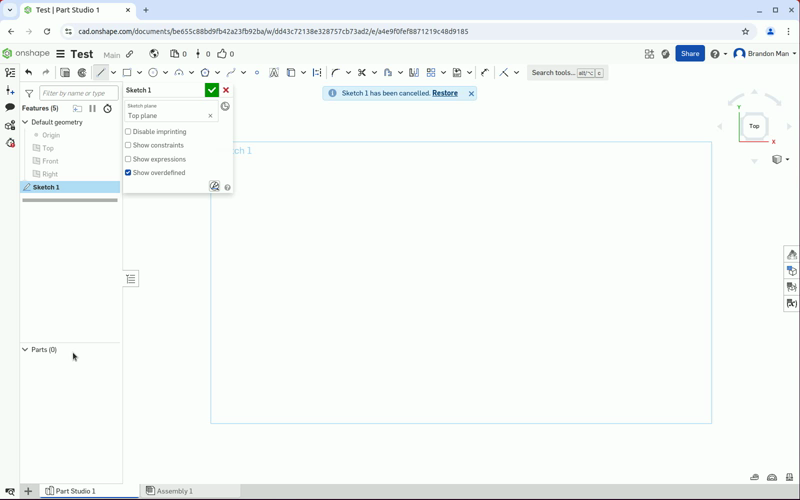
key_down(shift)
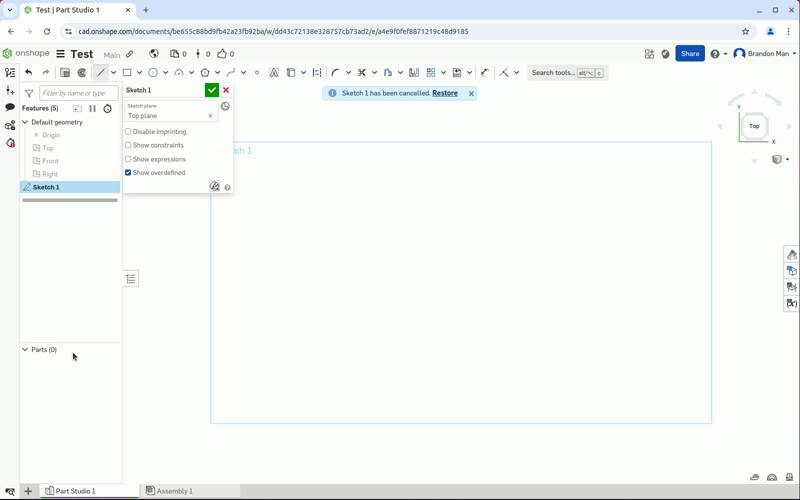
mouse_move(460, 282)
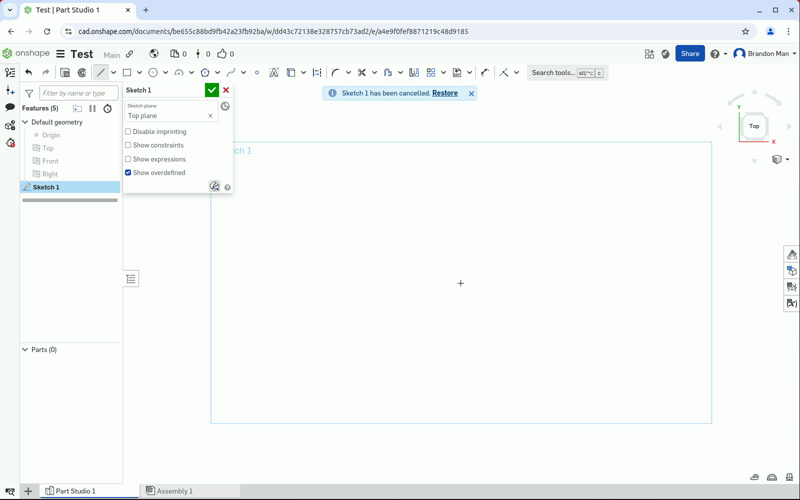
click(460, 282)
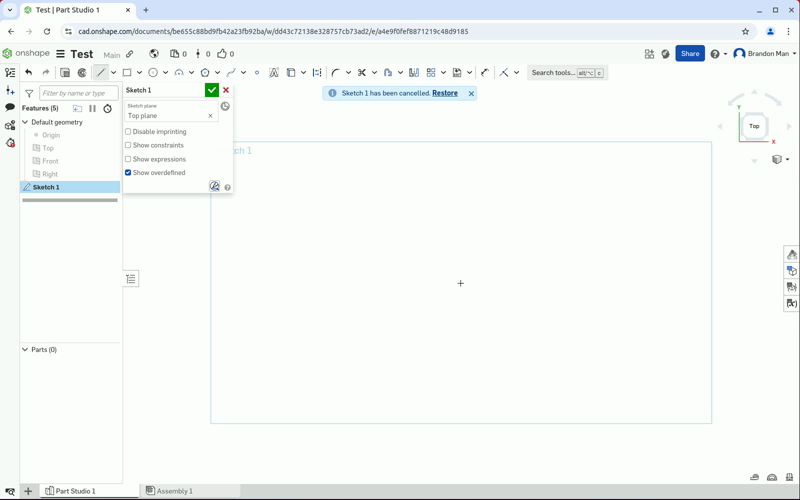
key_up(shift)
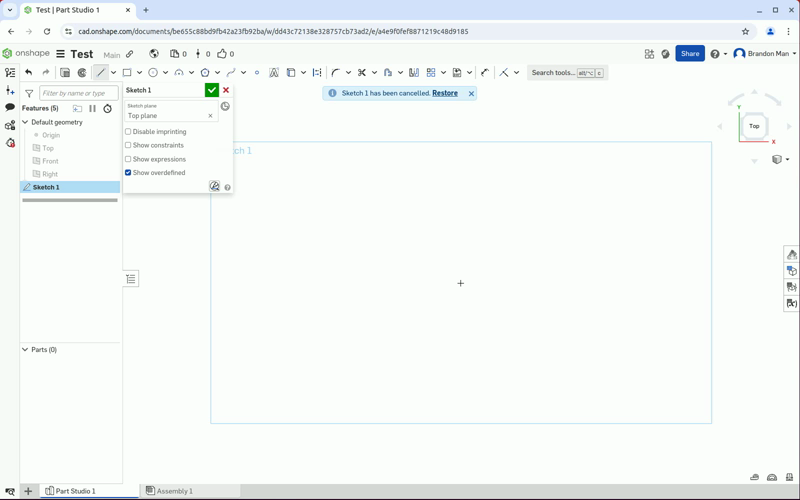
key_down(shift)
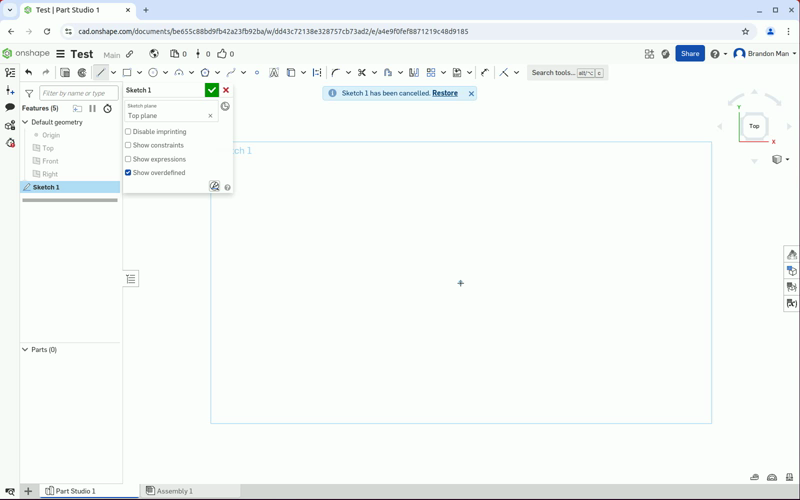
mouse_move(490, 282)
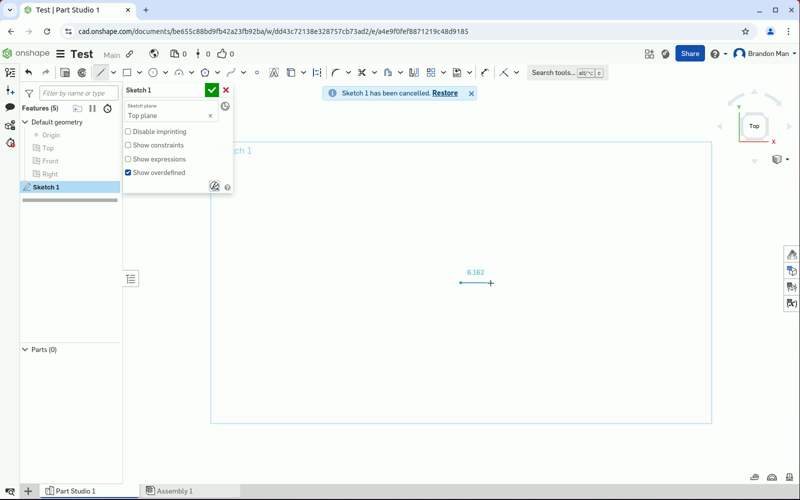
mouse_move(469, 282)
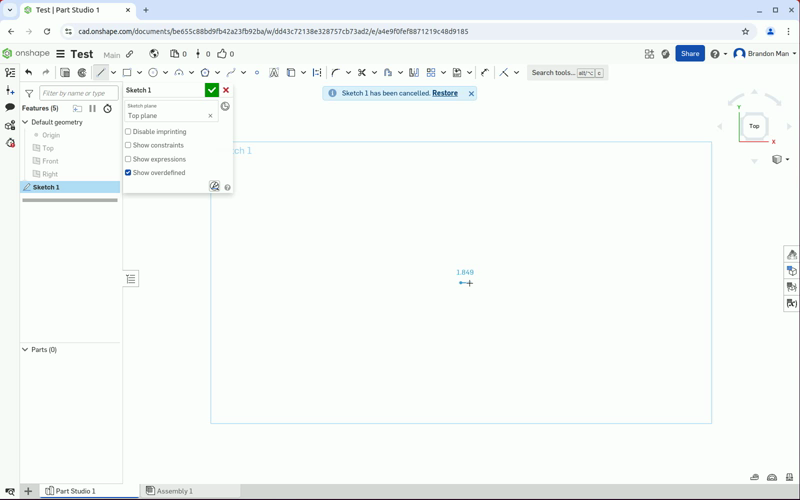
click(469, 282)
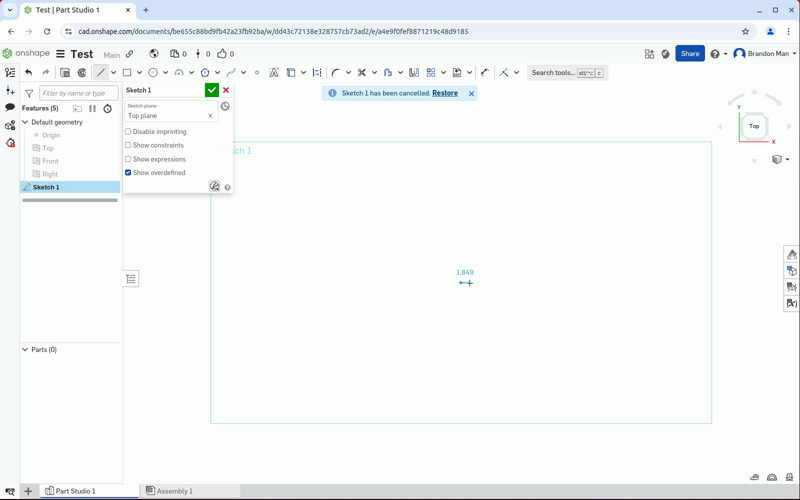
key_up(shift)
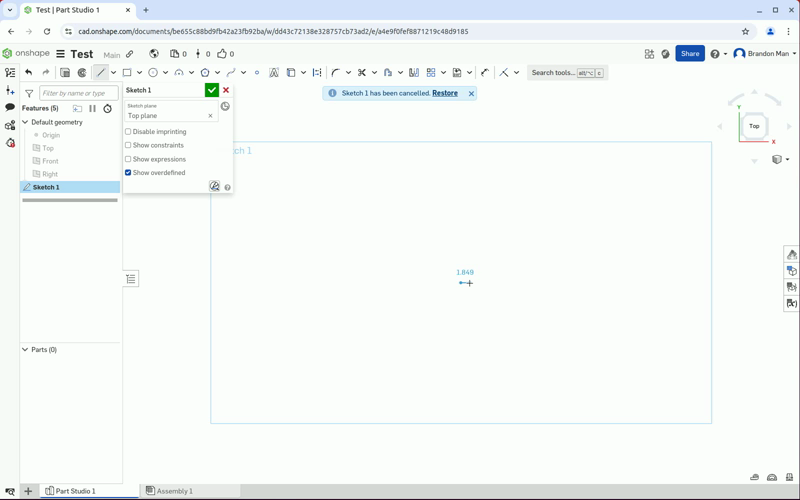
key_down(shift)
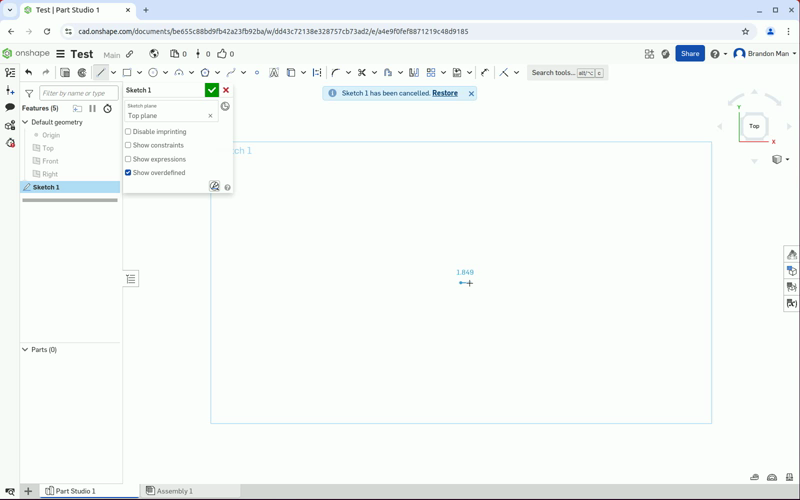
mouse_move(499, 282)
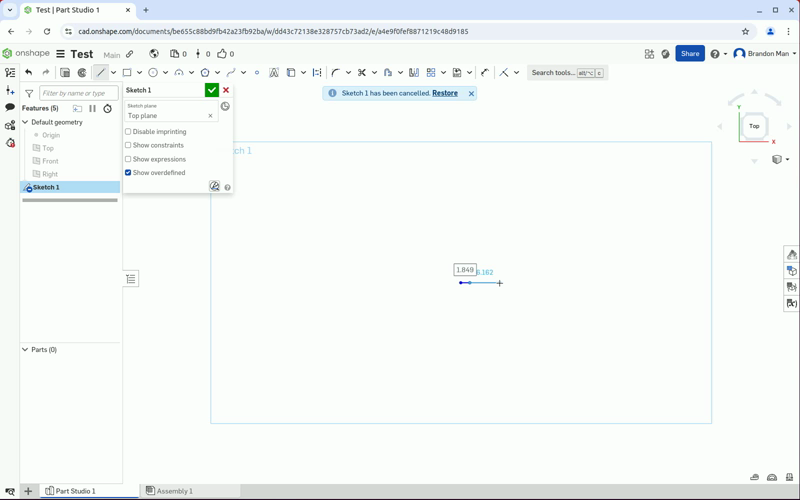
mouse_move(469, 273)
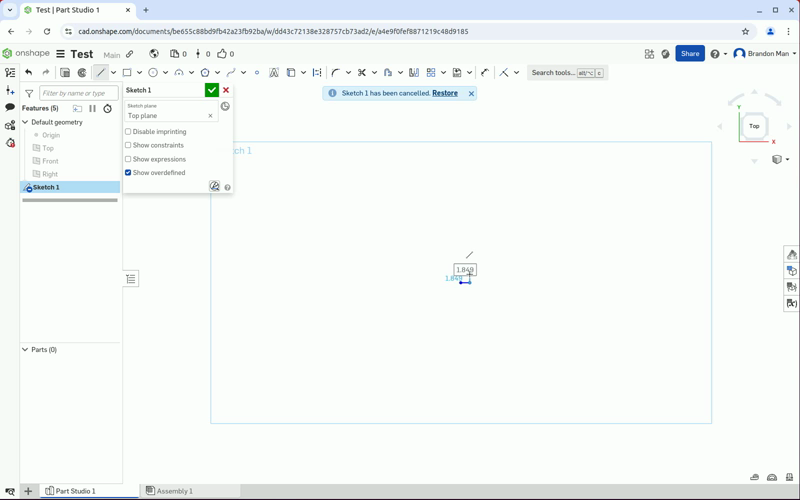
click(469, 273)
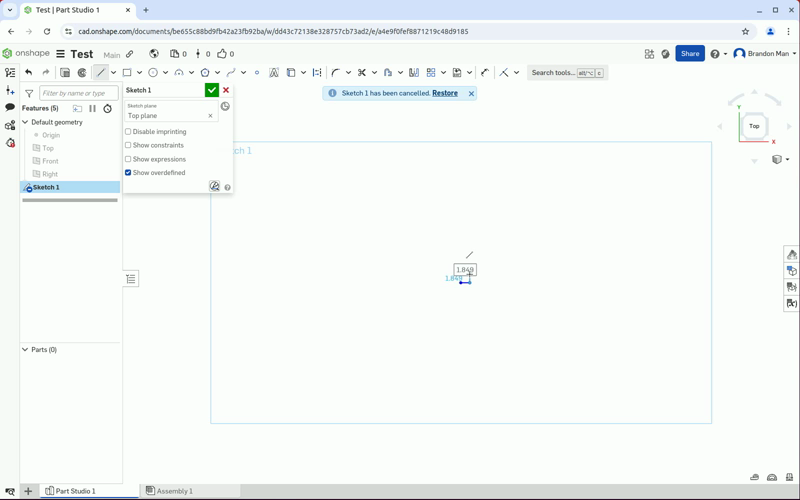
key_up(shift)
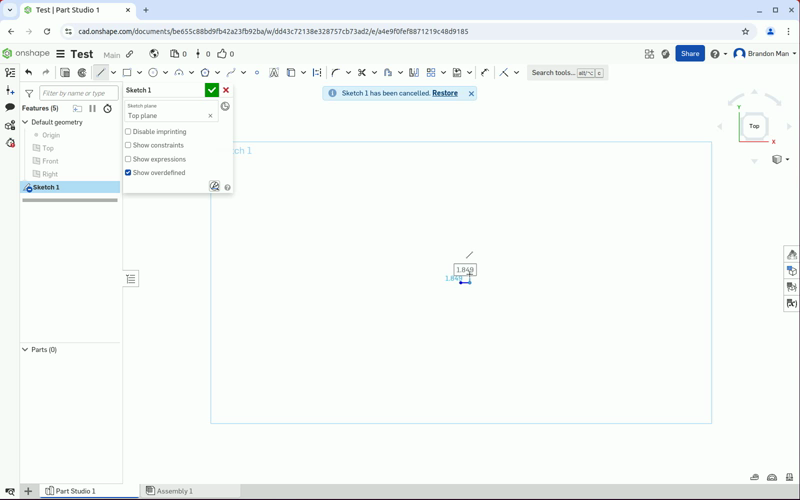
key_down(shift)
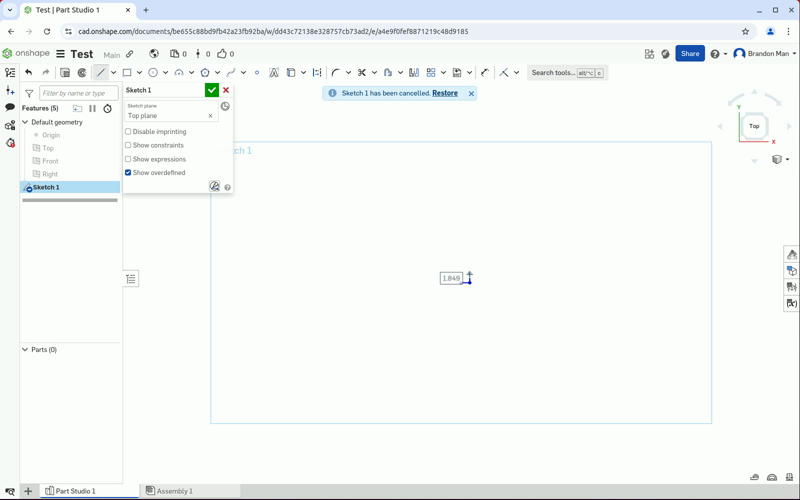
mouse_move(469, 175)
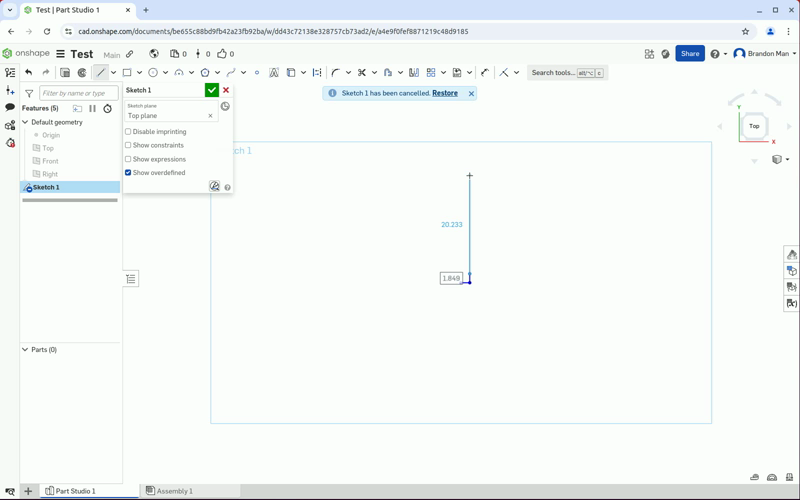
click(469, 175)
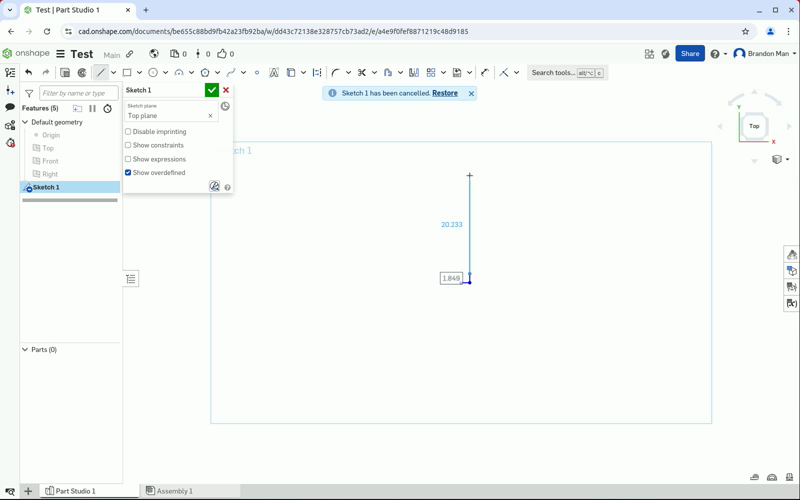
key_up(shift)
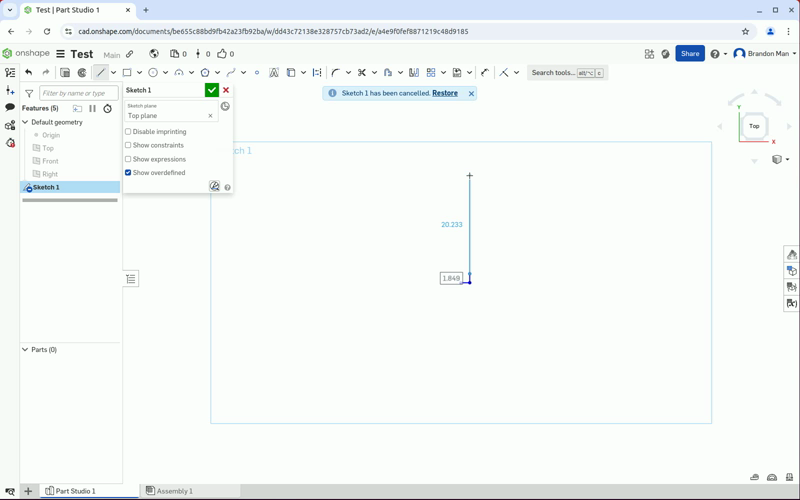
key_down(shift)
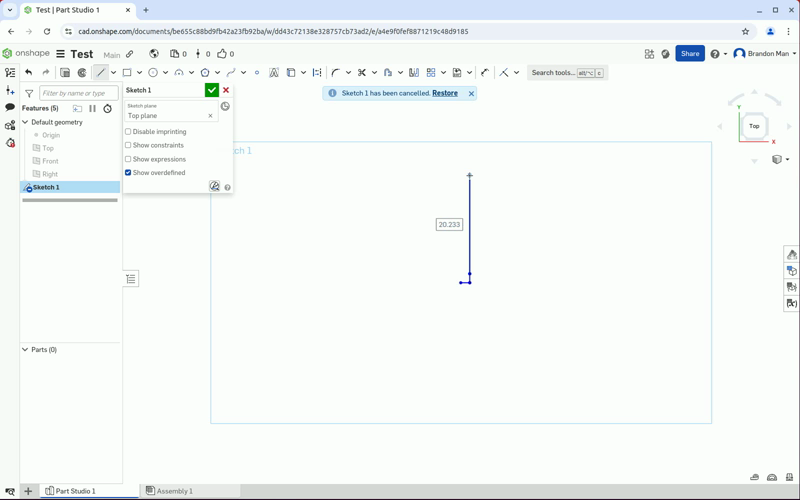
mouse_move(499, 175)
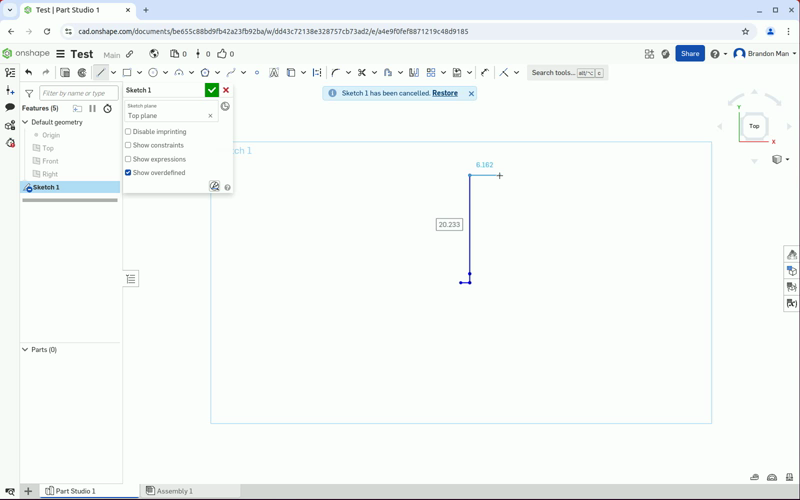
mouse_move(460, 175)
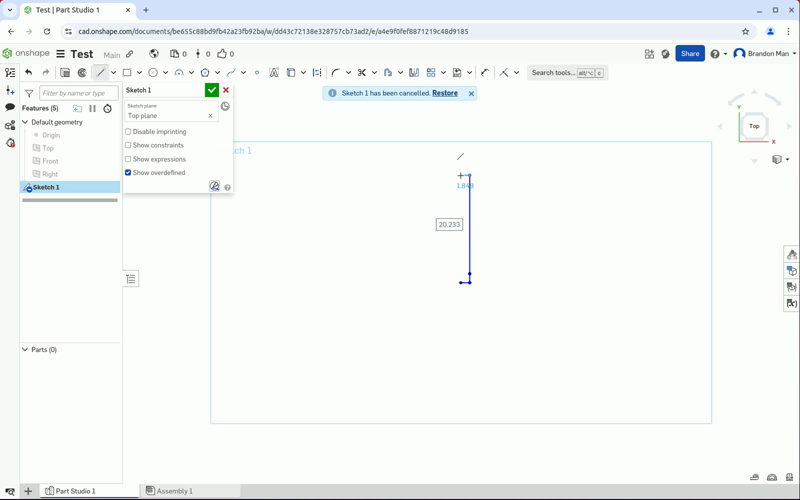
click(460, 175)
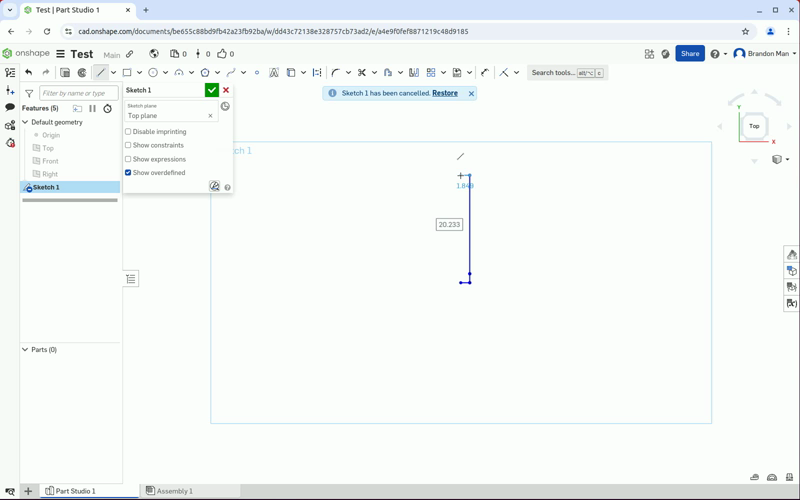
key_up(shift)
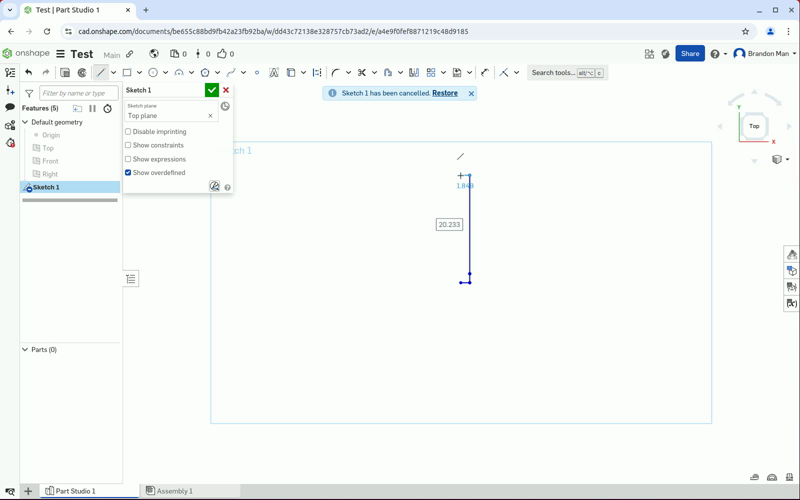
key_down(shift)
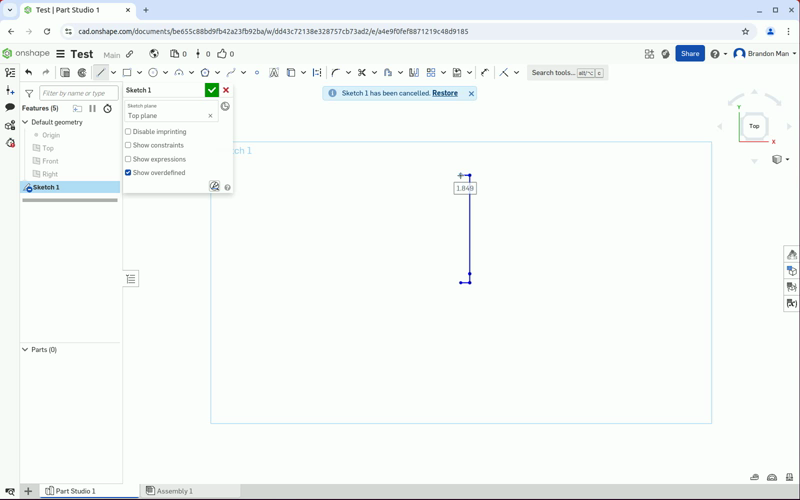
mouse_move(460, 282)
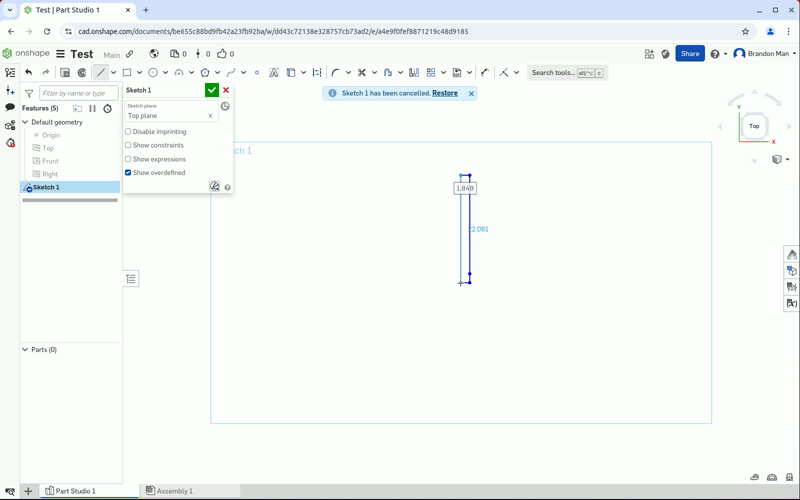
key_up(shift)
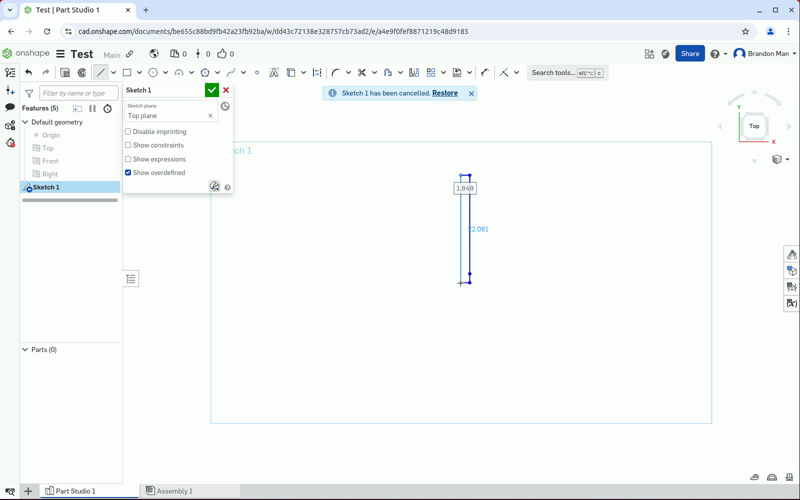
click(460, 282)
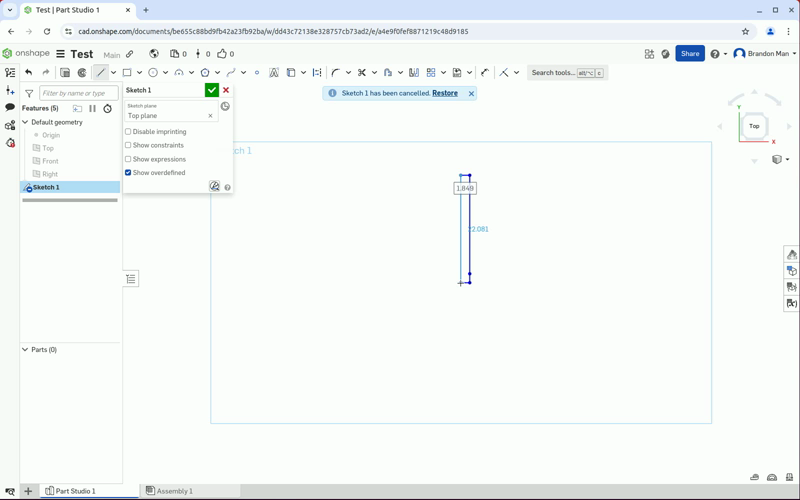
key(esc)
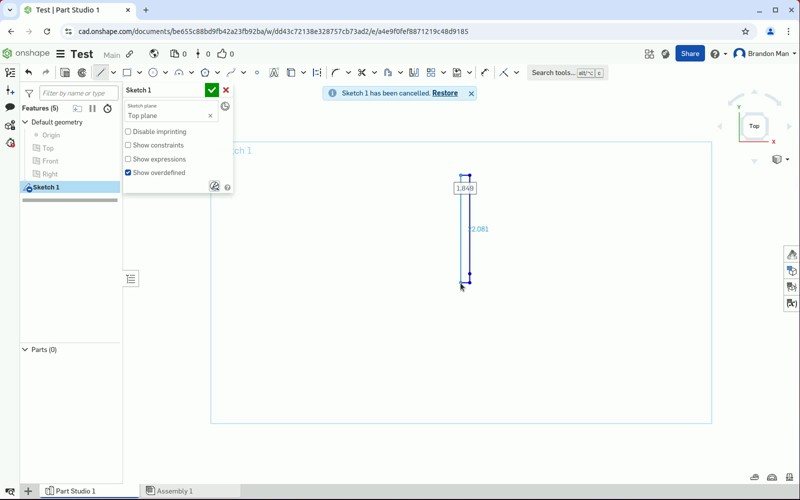
mouse_move(461, 177)
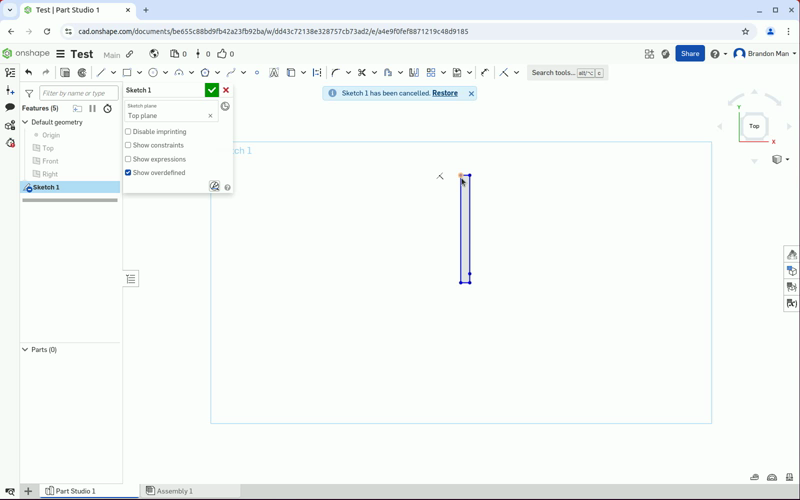
scroll(6)
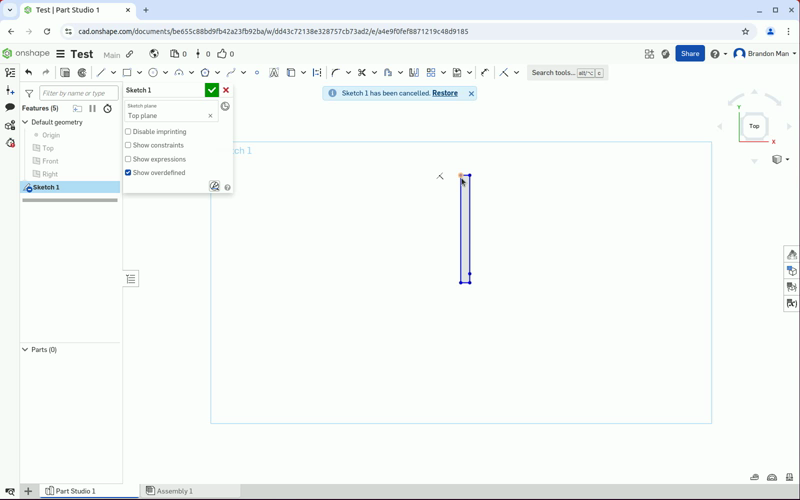
scroll(6)
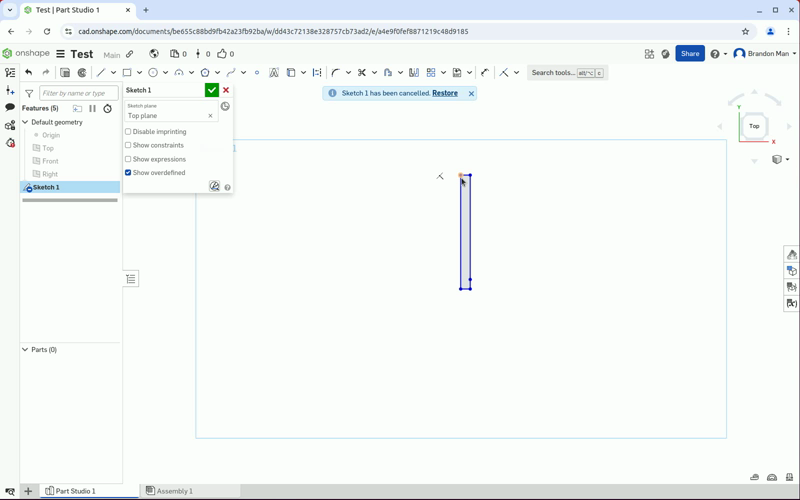
scroll(6)
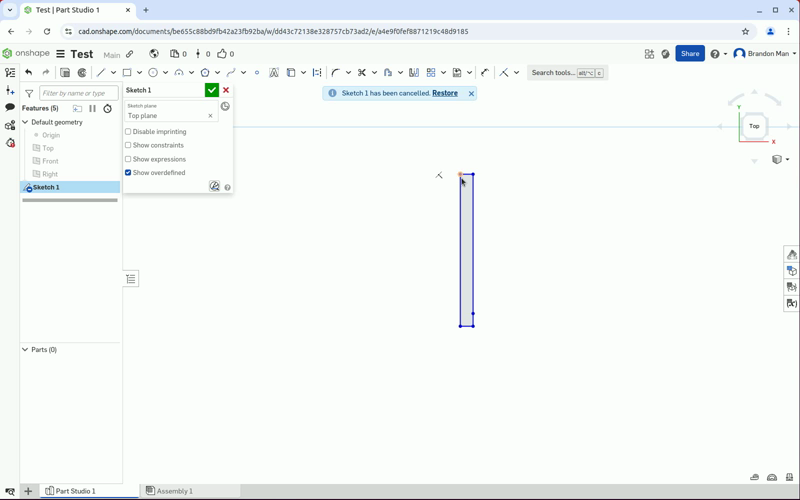
scroll(6)
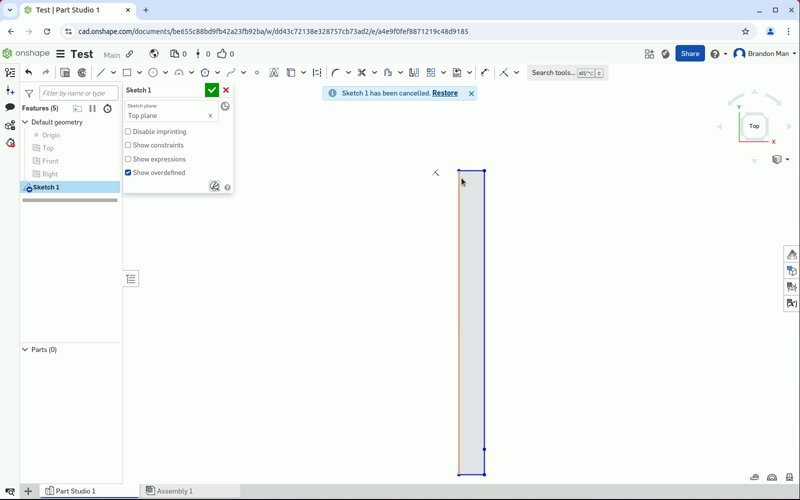
scroll(6)
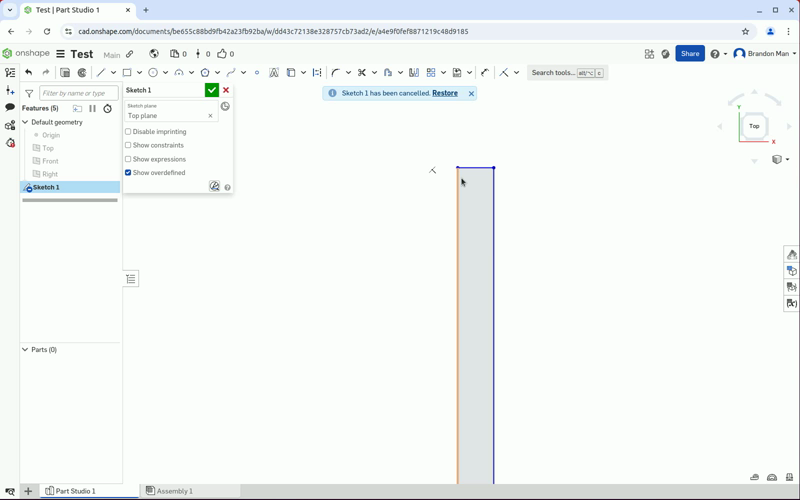
scroll(6)
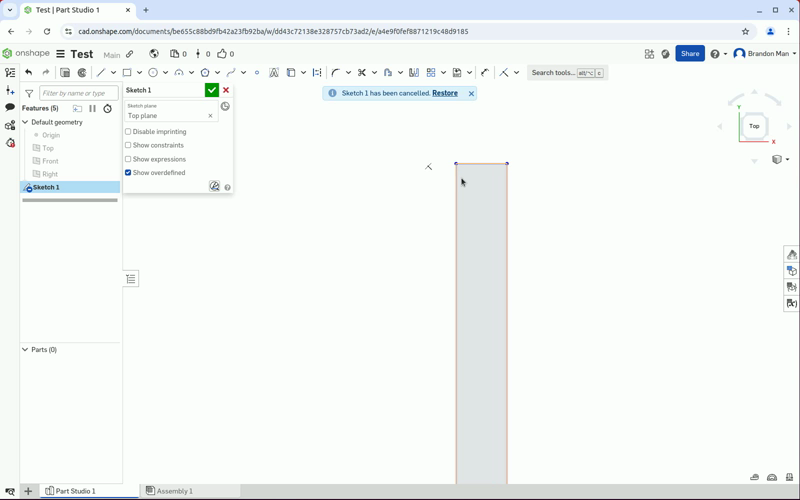
scroll(6)
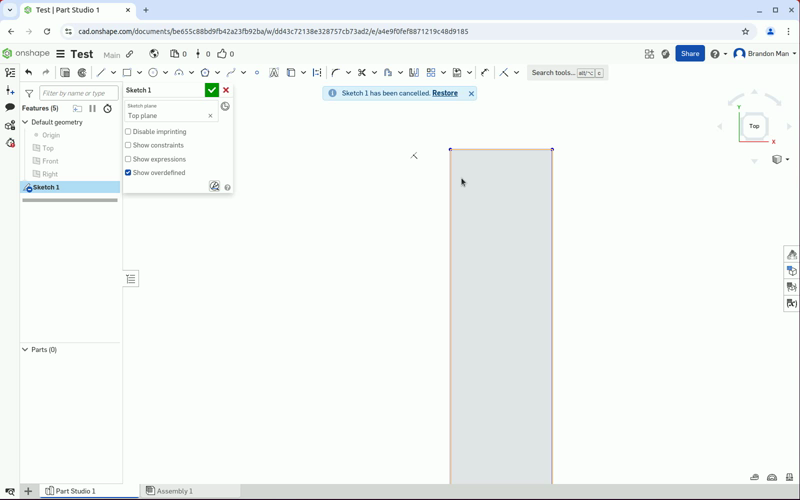
click(461, 177)
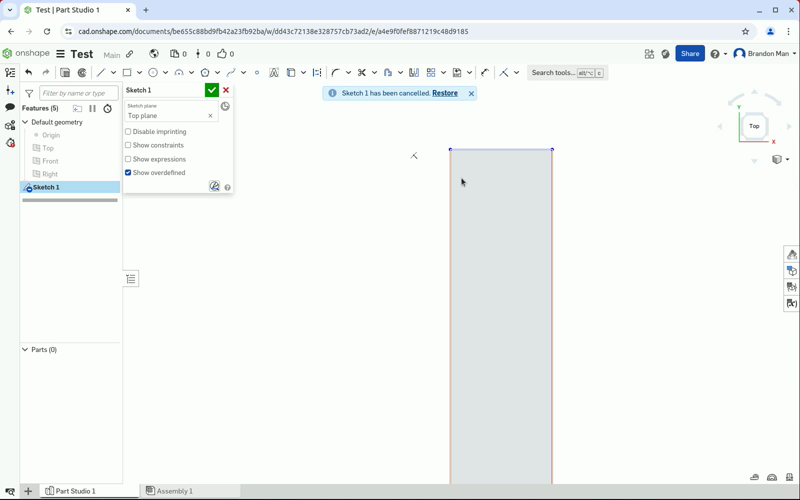
scroll(-6)
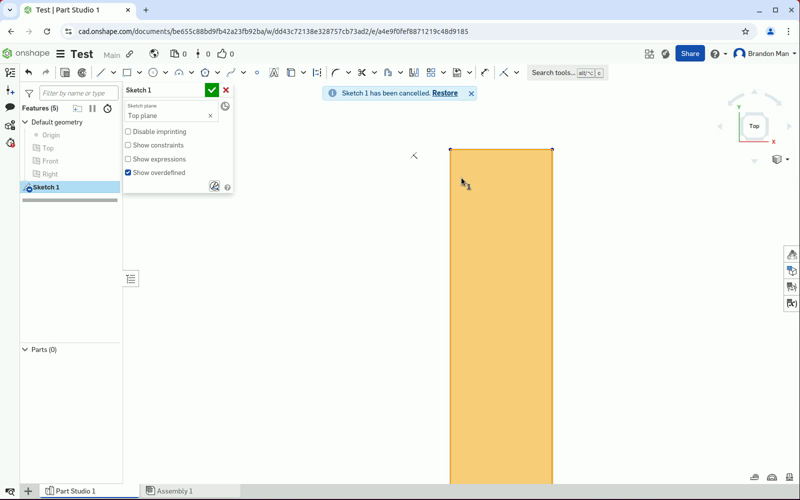
scroll(-6)
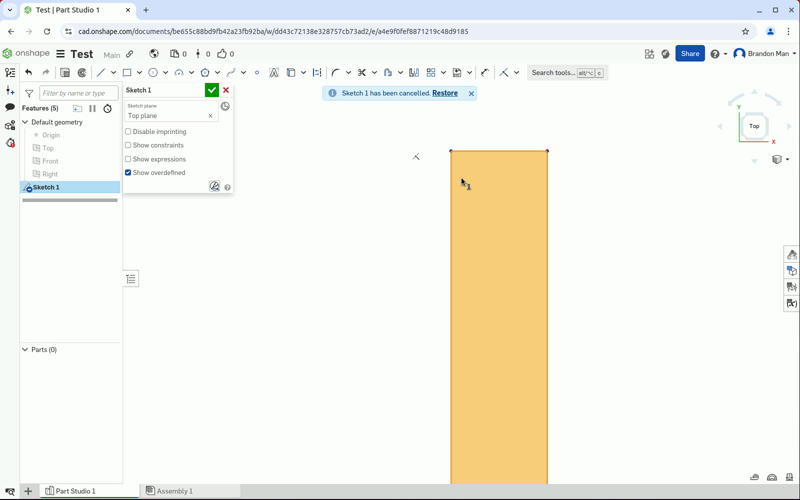
scroll(-6)
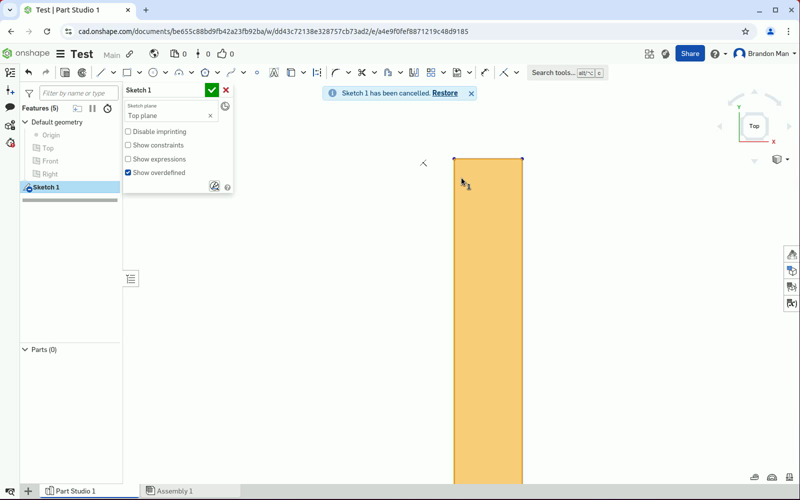
scroll(-6)
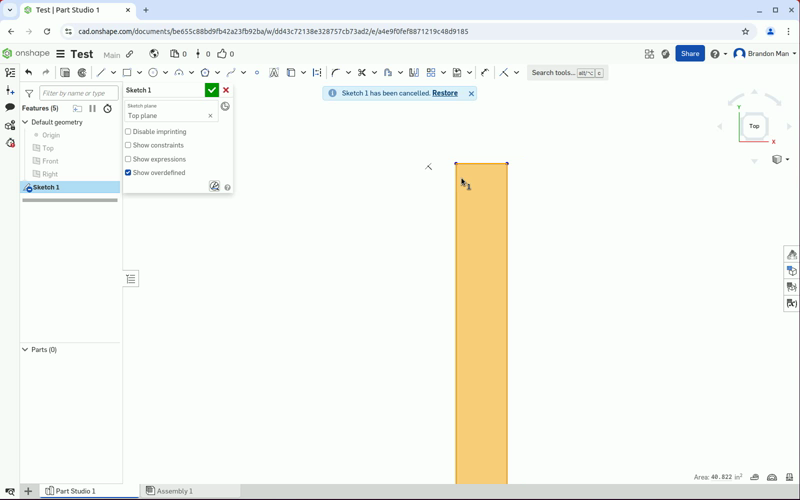
scroll(-6)
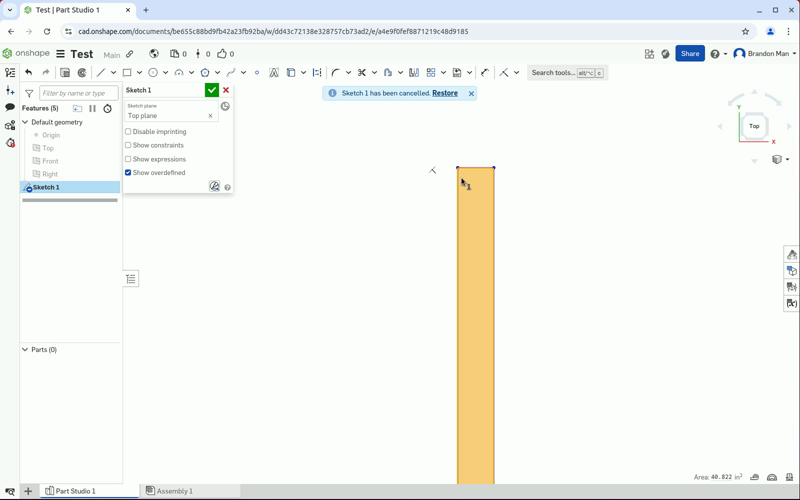
scroll(-6)
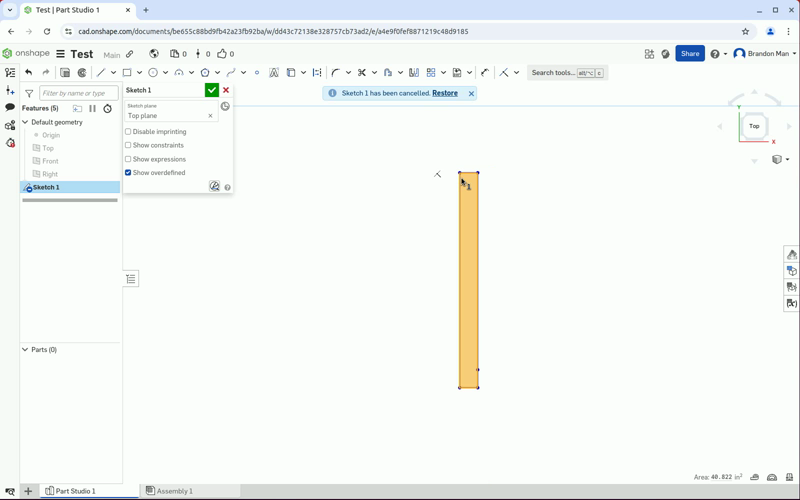
scroll(-6)
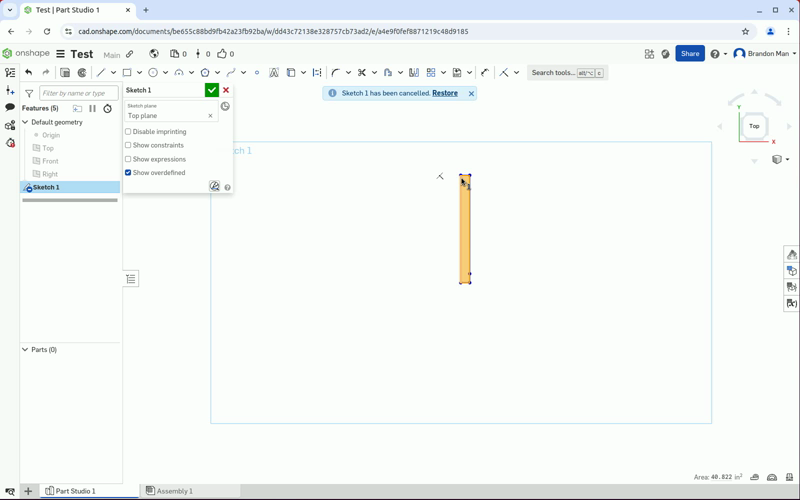
mouse_move(73, 352)
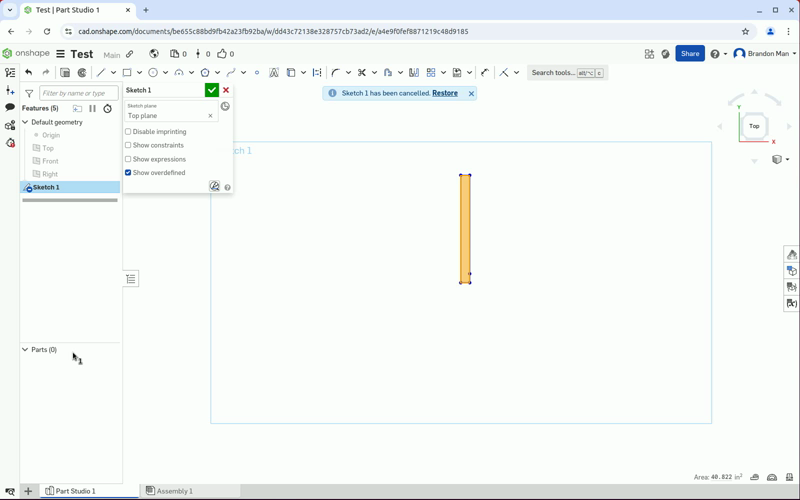
key(shift+y)
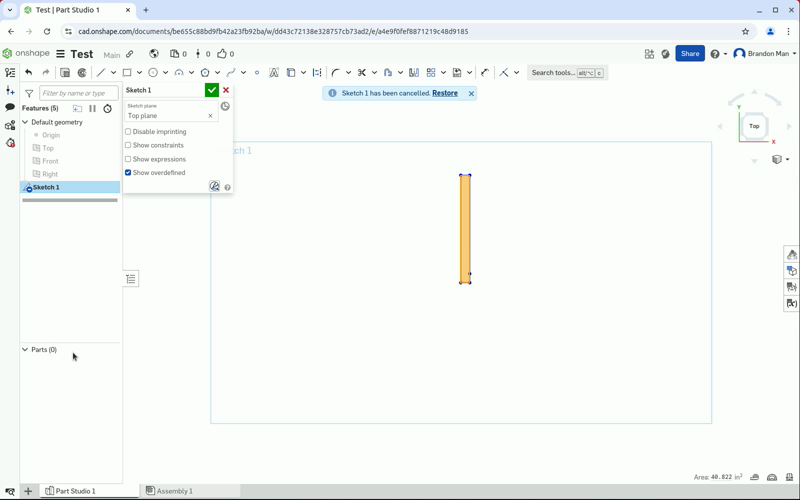
key(shift+e)
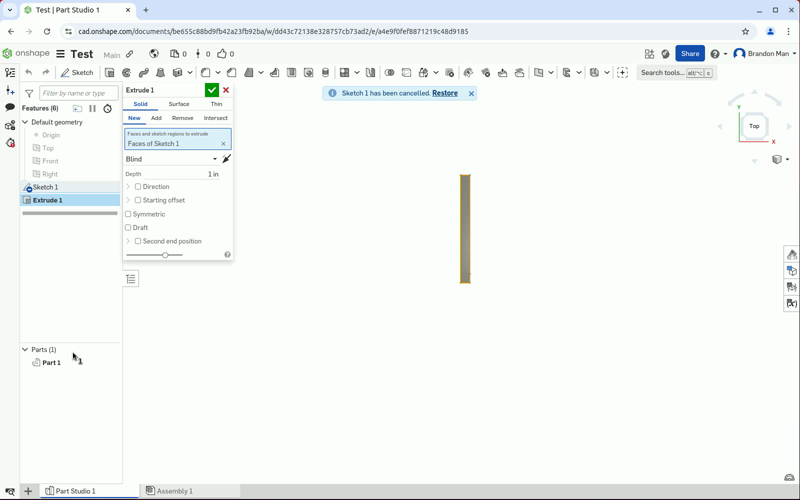
mouse_move(143, 106)
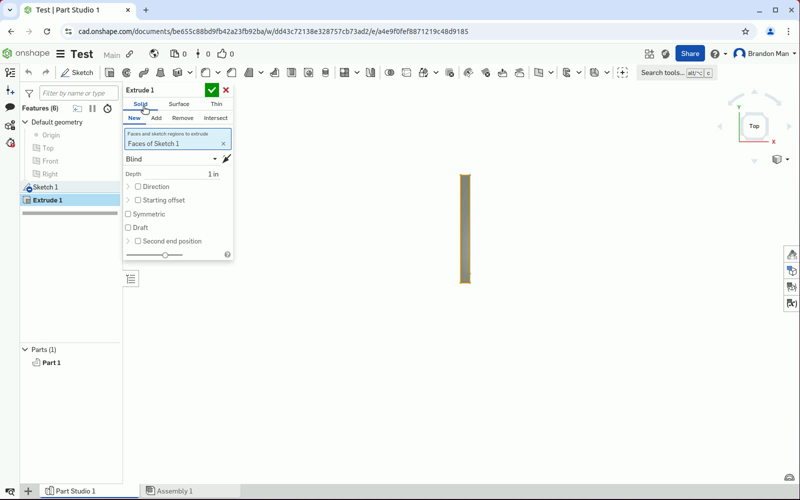
click(143, 106)
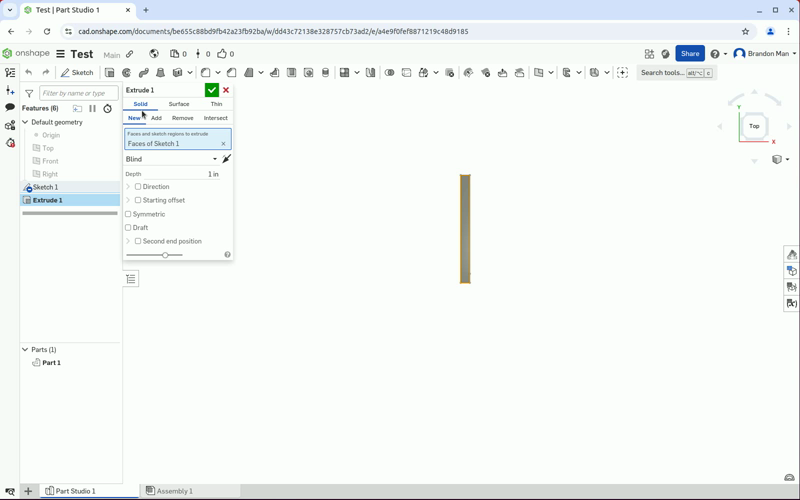
mouse_move(137, 120)
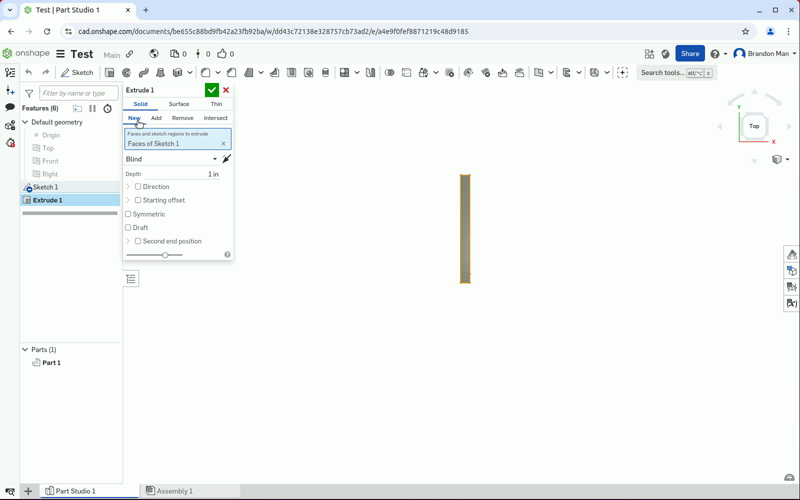
click(137, 120)
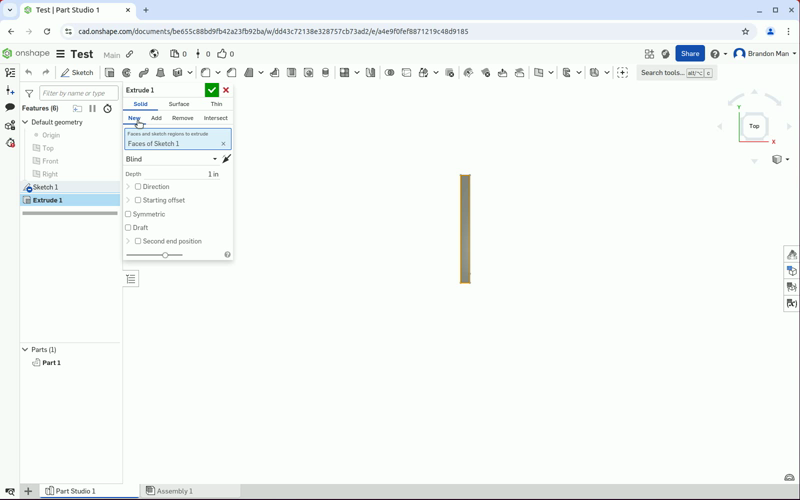
key(tab, 4)
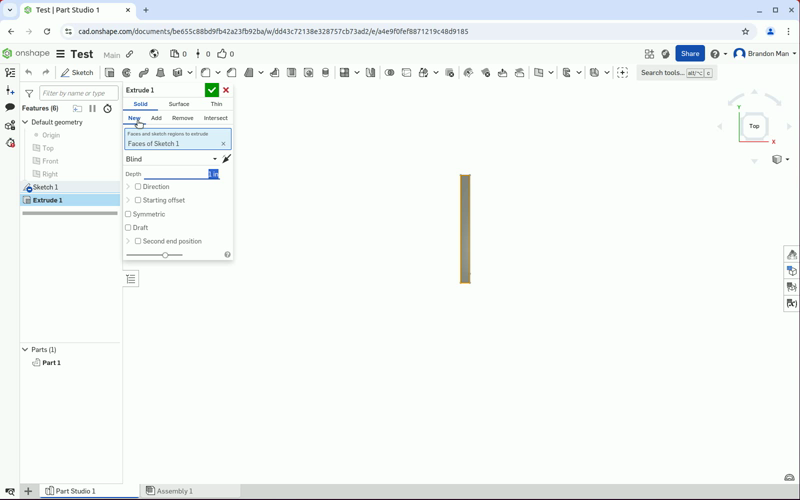
text(23.108)
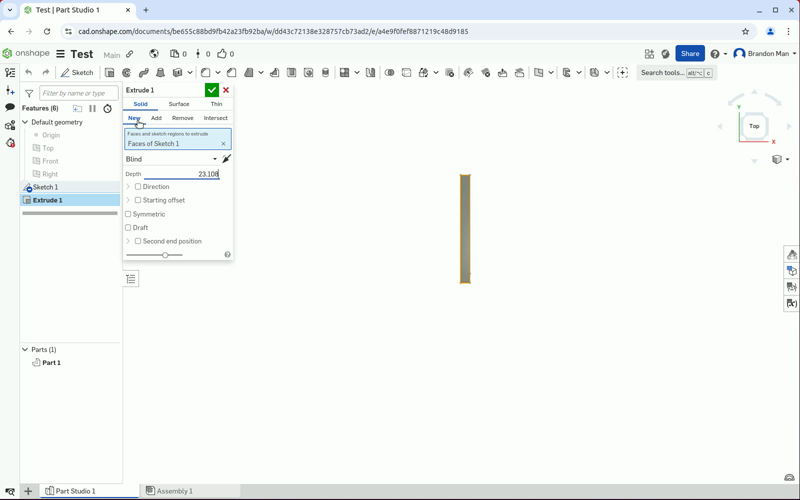
key(enter)
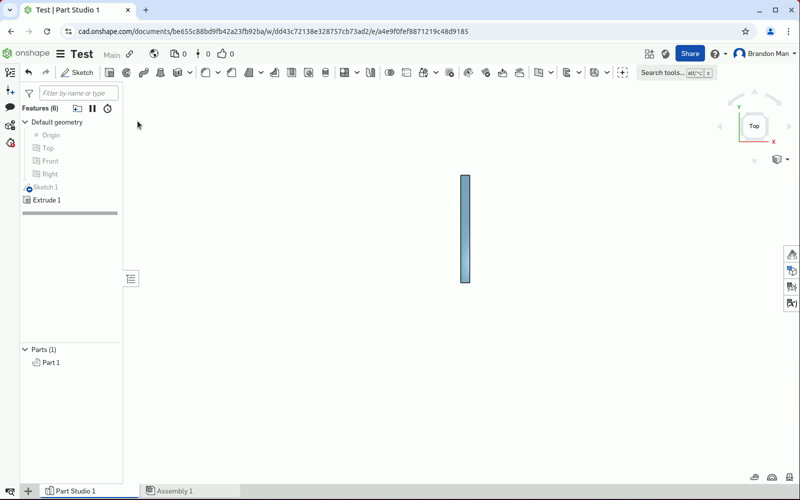
key(shift+h)
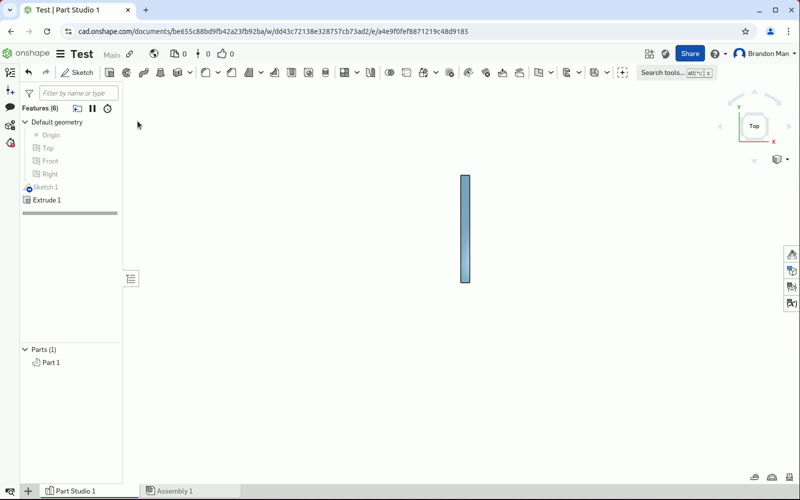
key(shift+h)
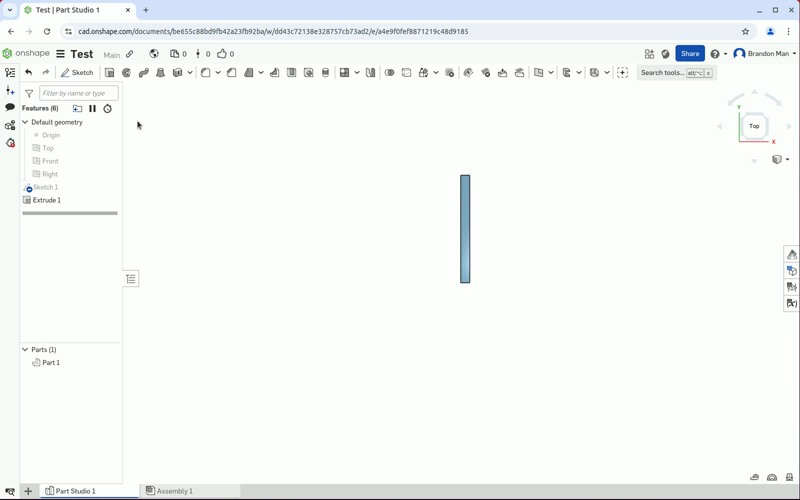
mouse_move(73, 189)
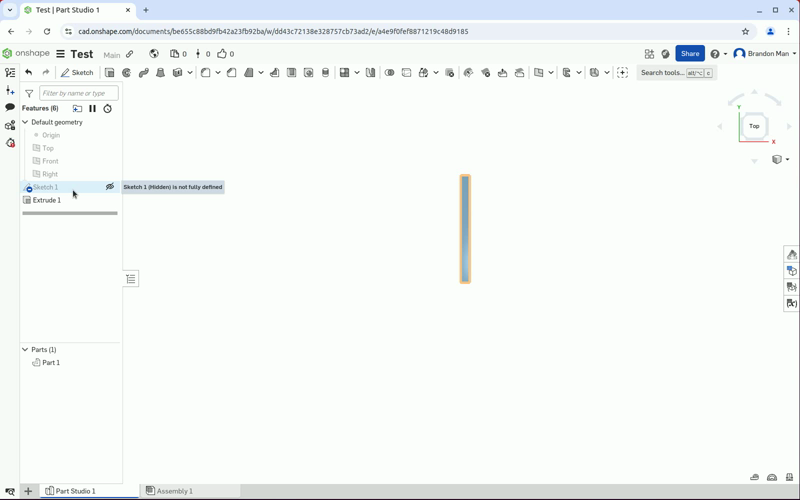
click(73, 189)
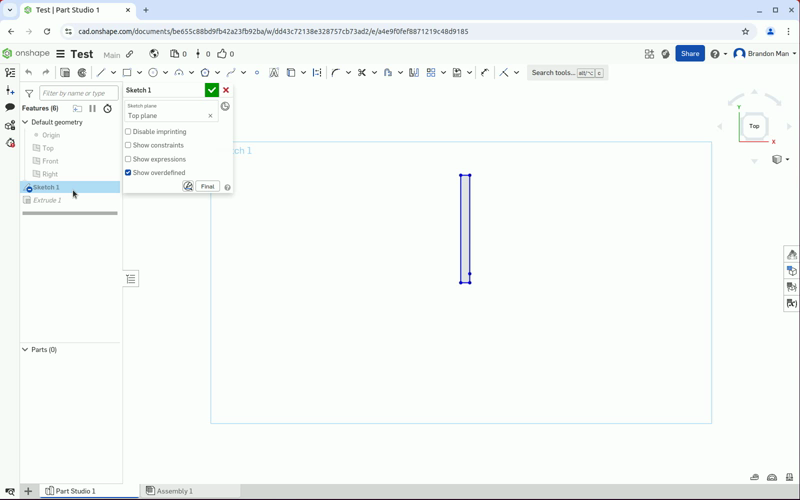
mouse_move(229, 92)
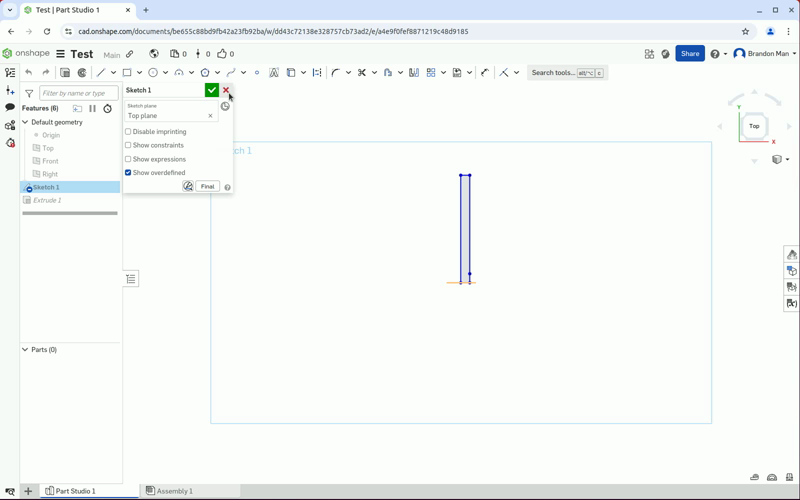
click(229, 92)
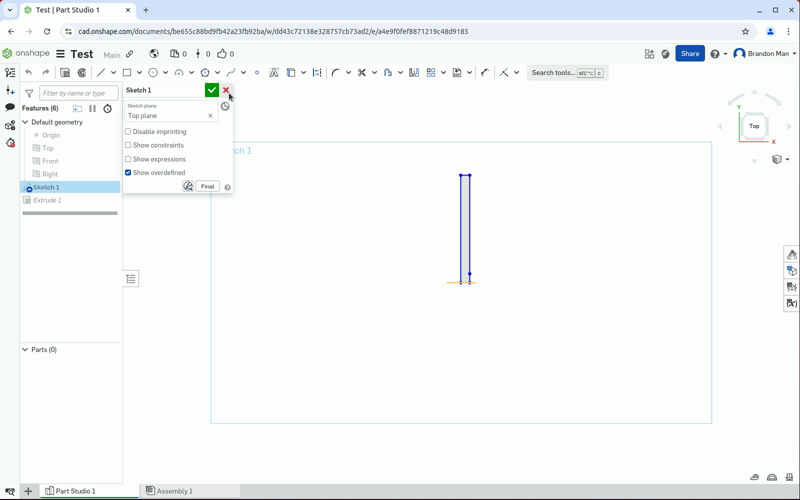
key(shift+s)
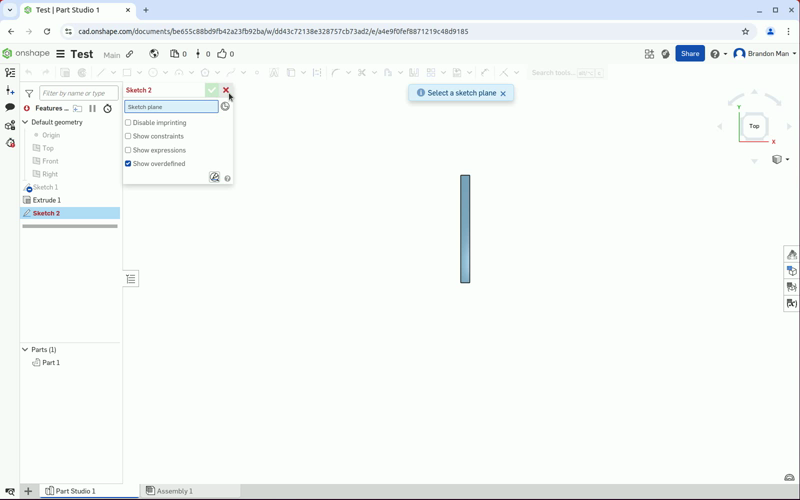
mouse_move(73, 150)
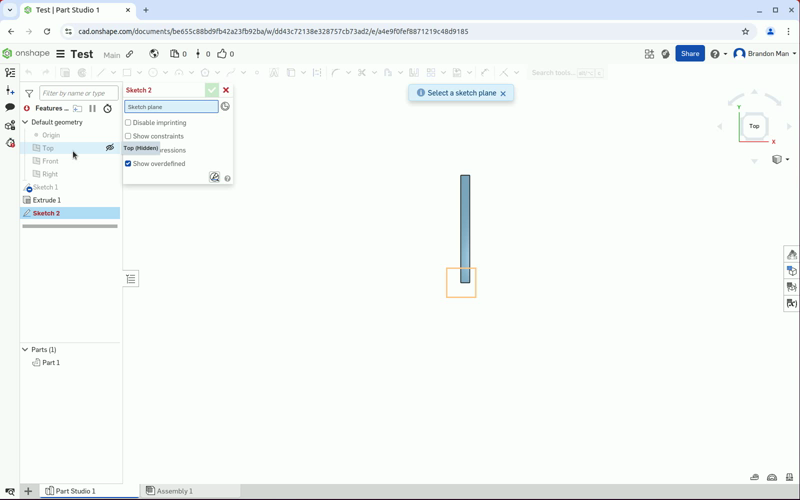
click(73, 150)
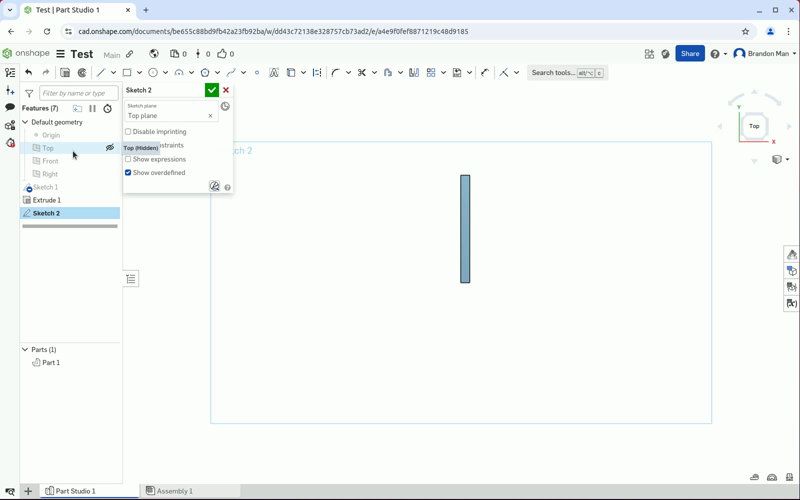
mouse_move(73, 352)
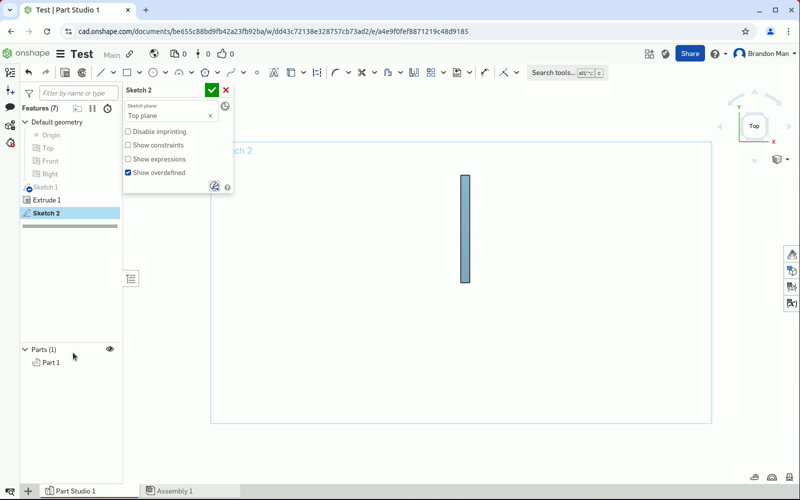
key(y)
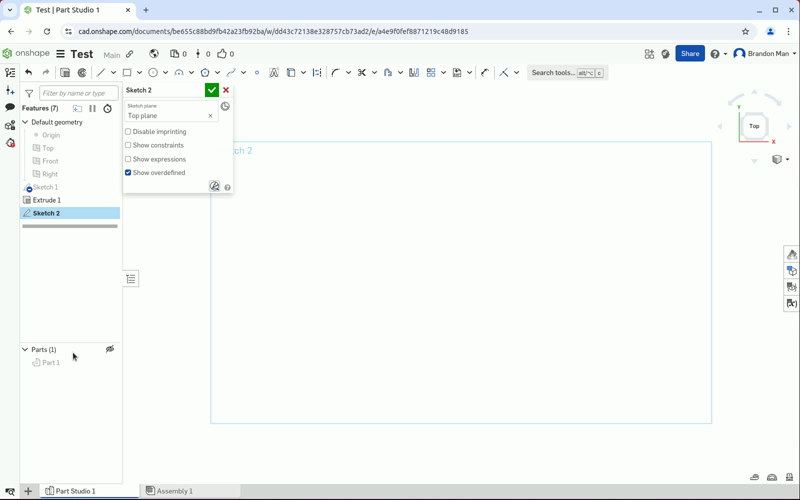
key(l)
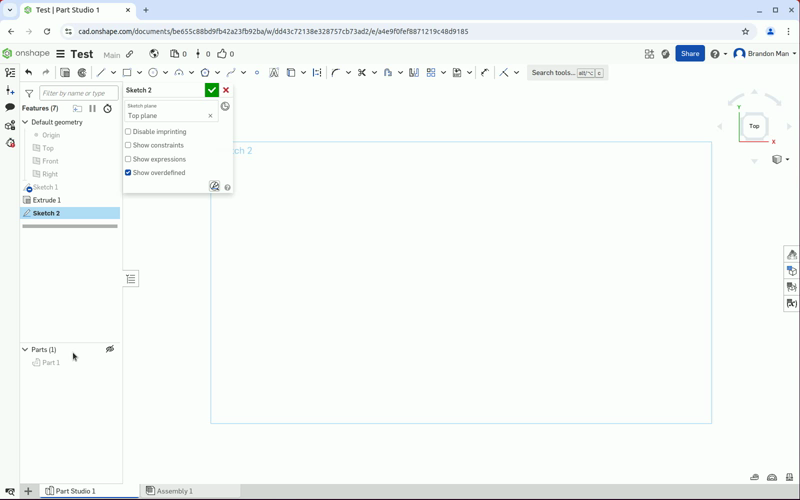
key_down(shift)
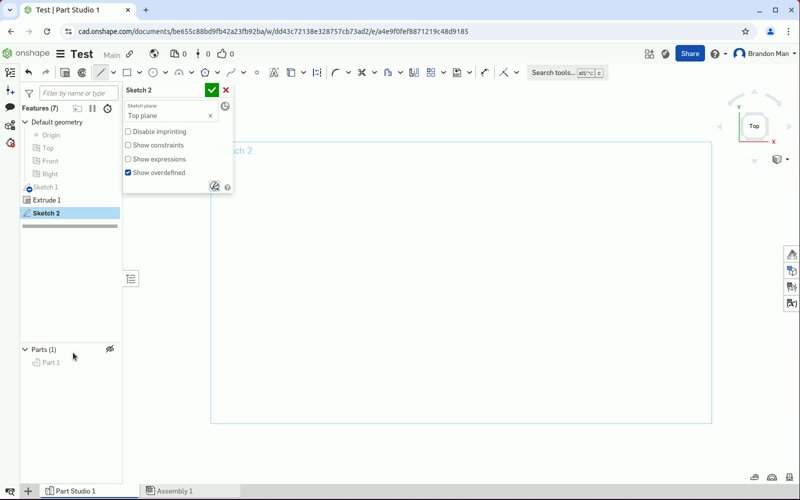
mouse_move(470, 282)
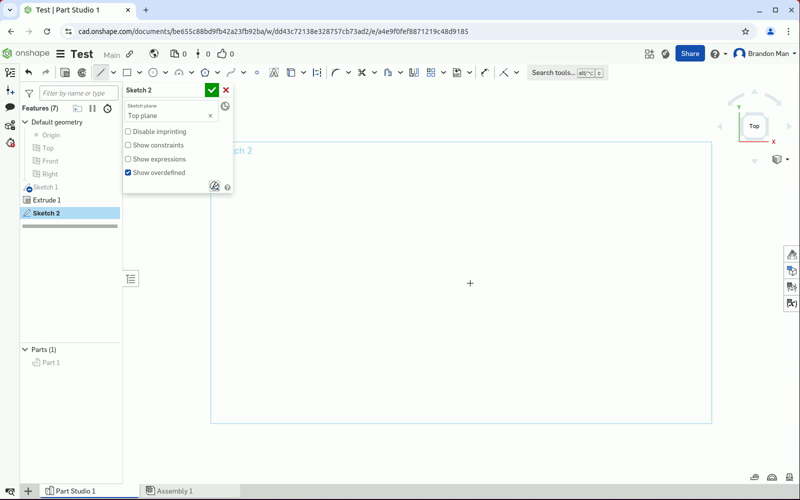
click(470, 282)
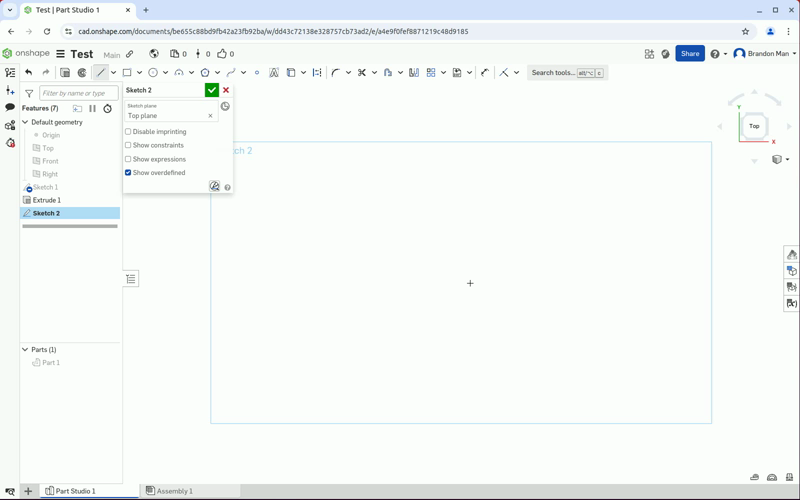
key_up(shift)
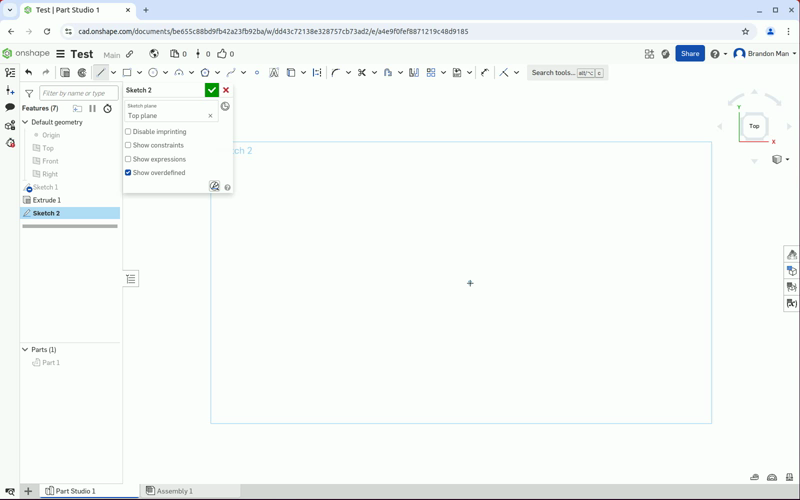
key_down(shift)
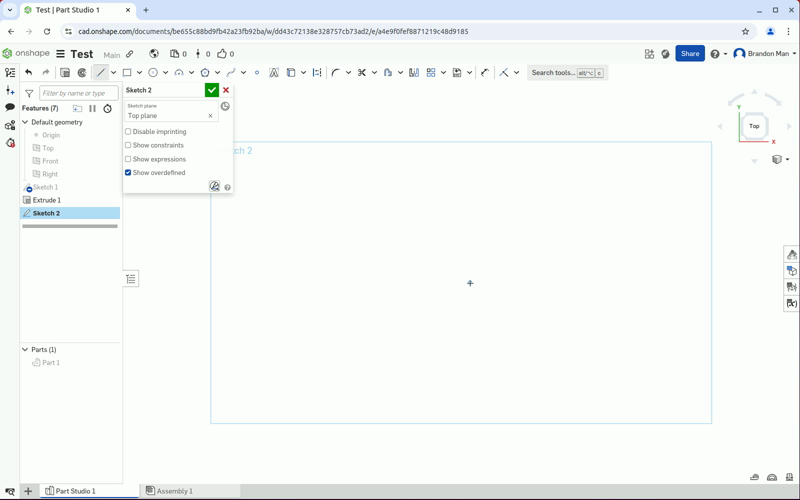
mouse_move(531, 282)
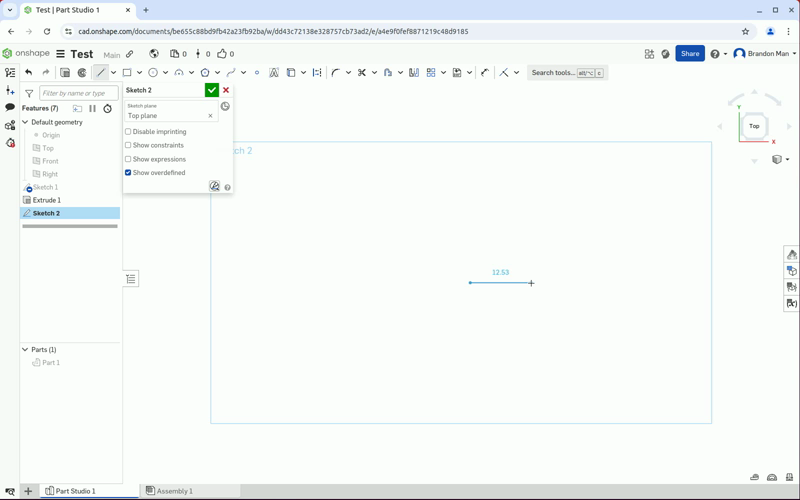
click(531, 282)
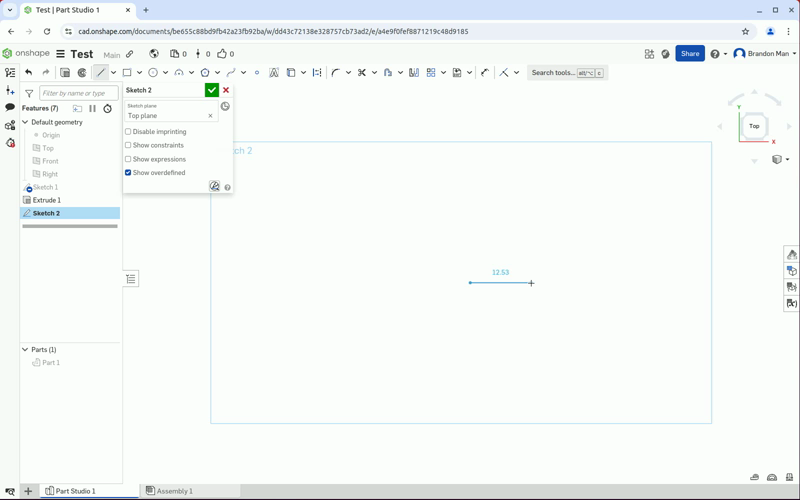
key_up(shift)
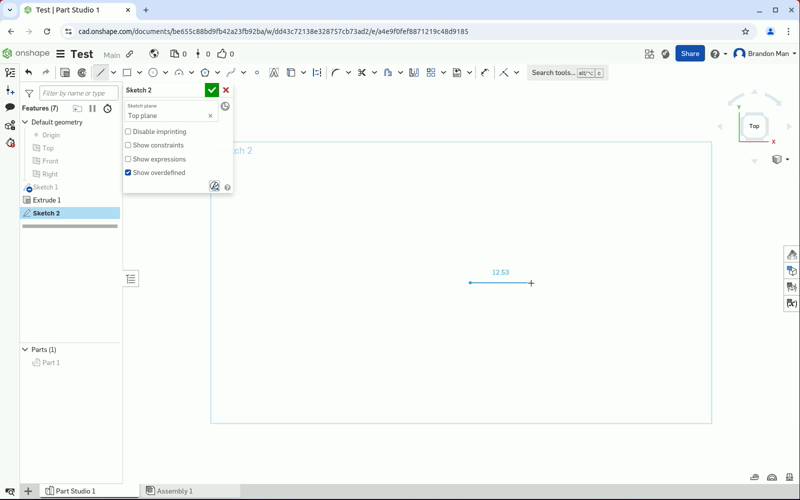
key_down(shift)
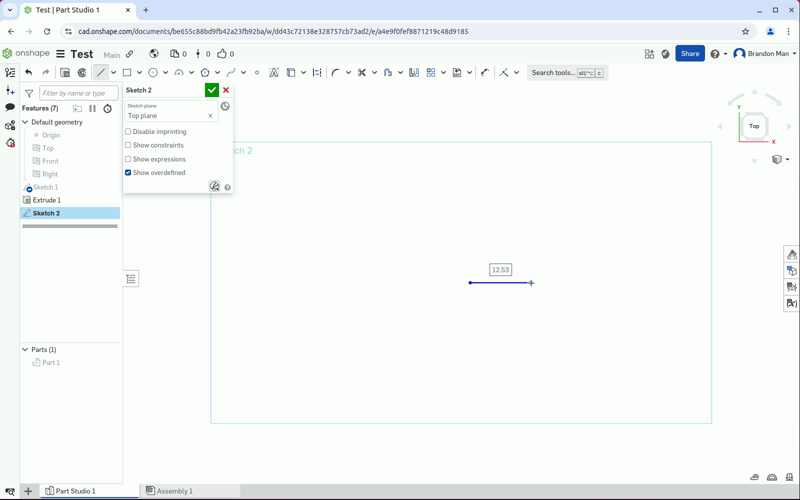
mouse_move(561, 282)
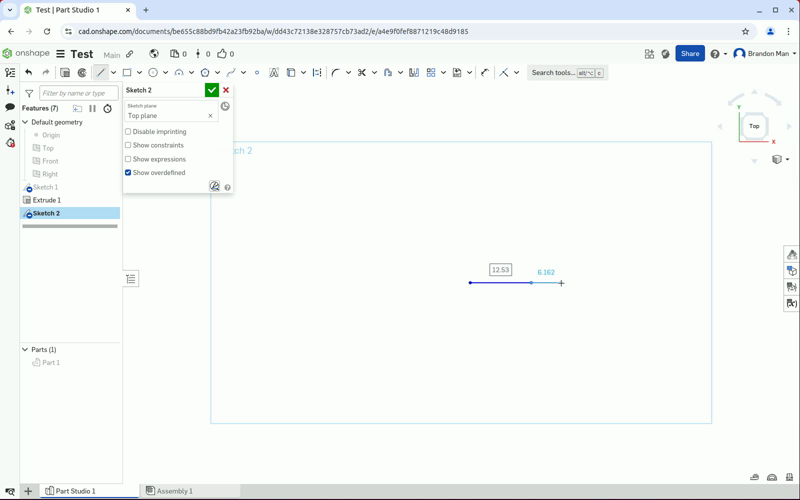
mouse_move(540, 282)
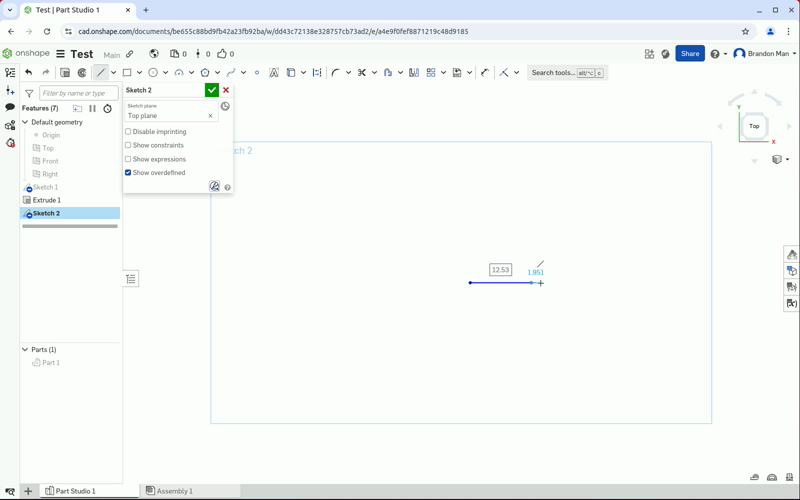
click(540, 282)
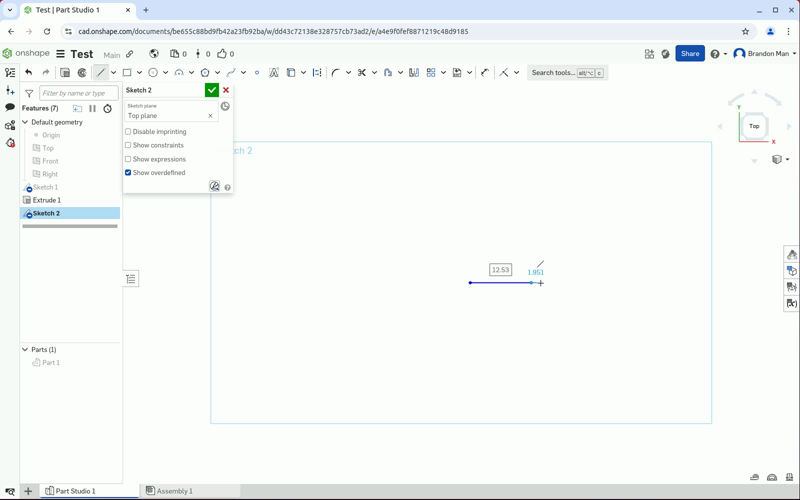
key_up(shift)
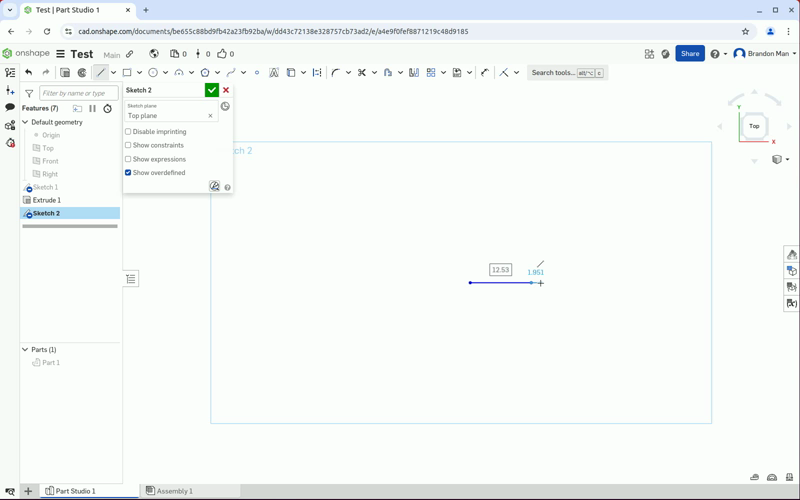
key_down(shift)
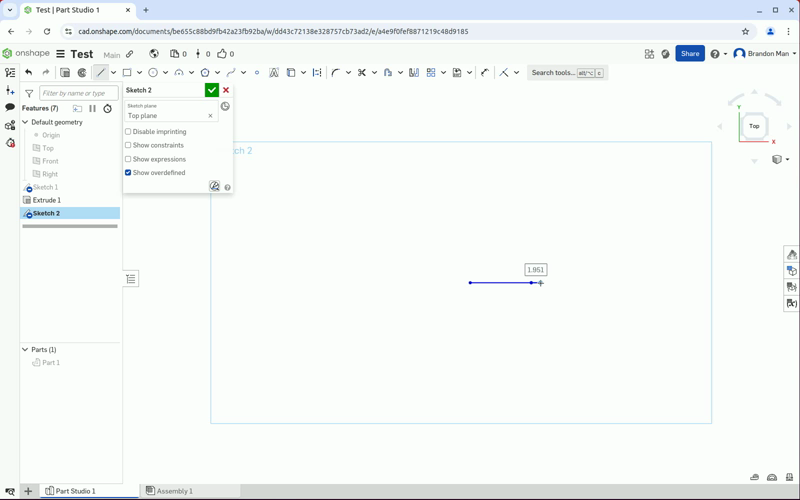
mouse_move(570, 282)
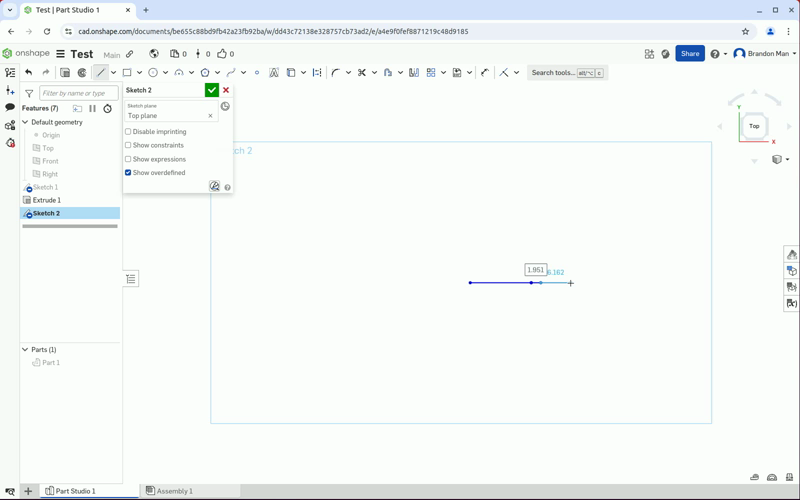
mouse_move(540, 273)
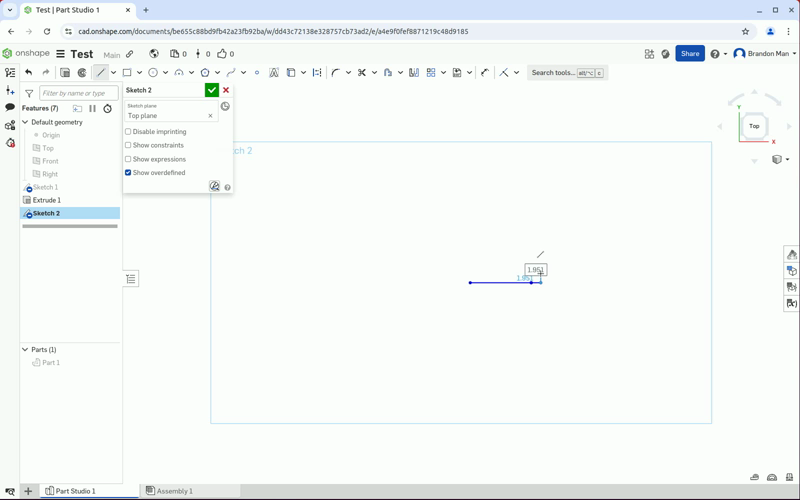
click(540, 273)
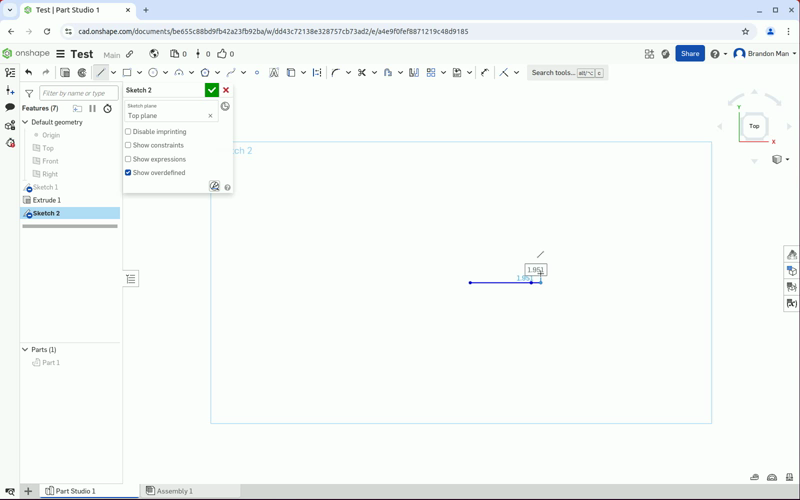
key_up(shift)
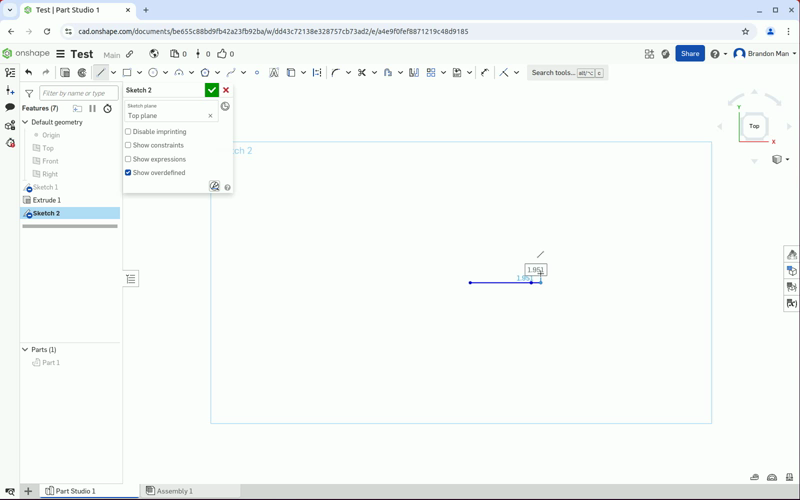
key_down(shift)
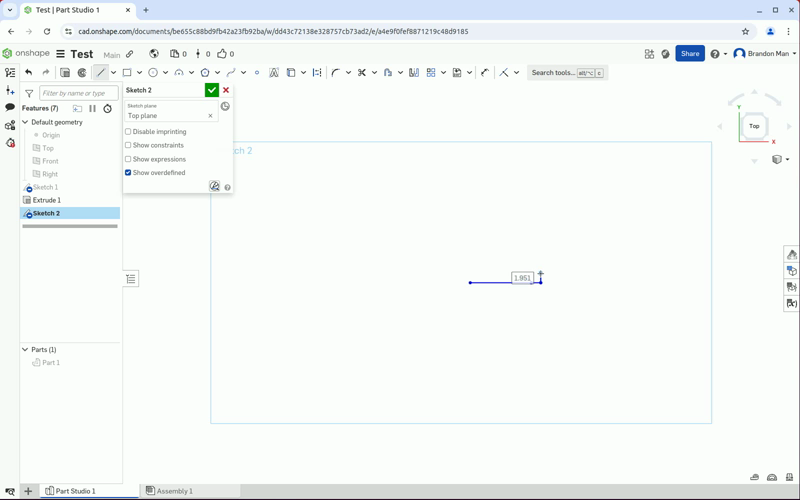
mouse_move(470, 273)
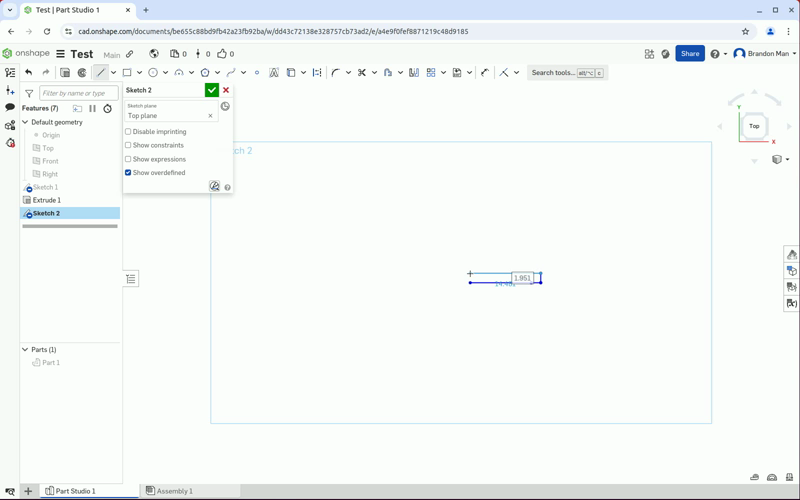
click(470, 273)
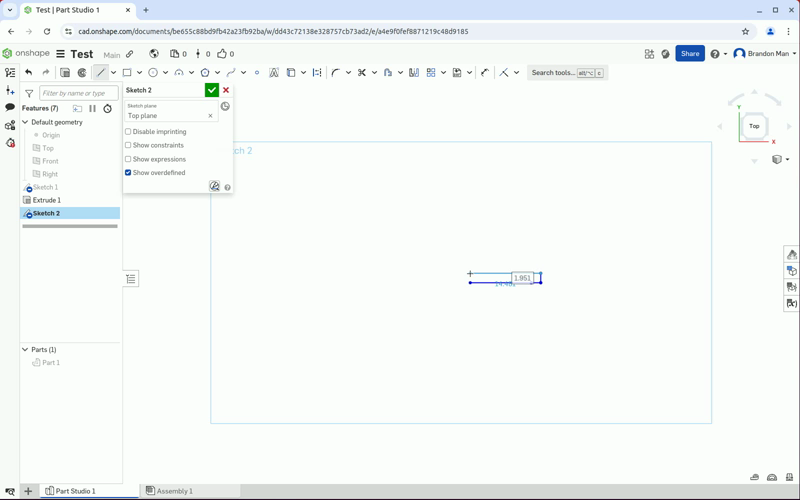
key_up(shift)
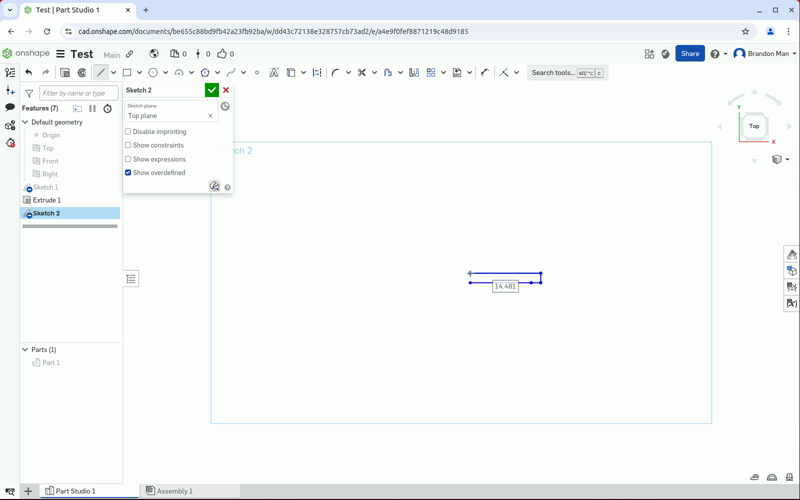
mouse_move(500, 273)
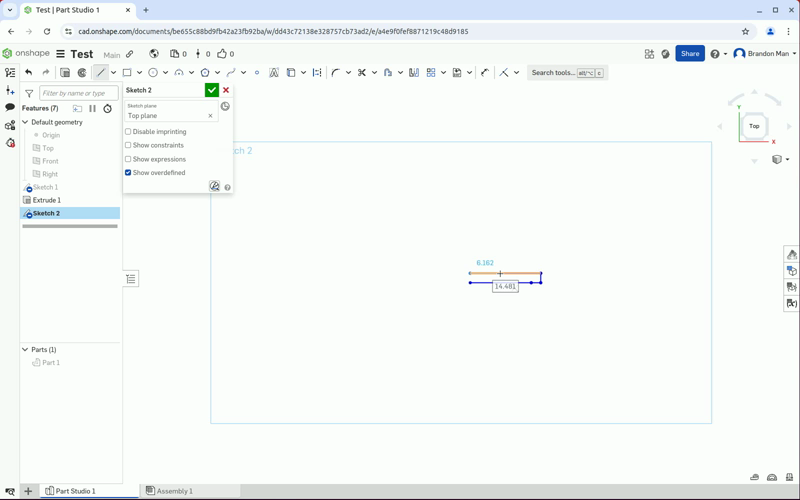
key_down(shift)
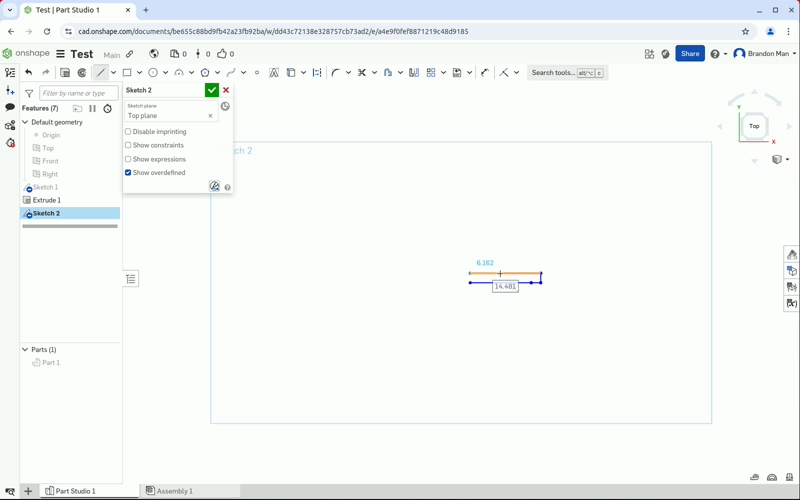
mouse_move(470, 282)
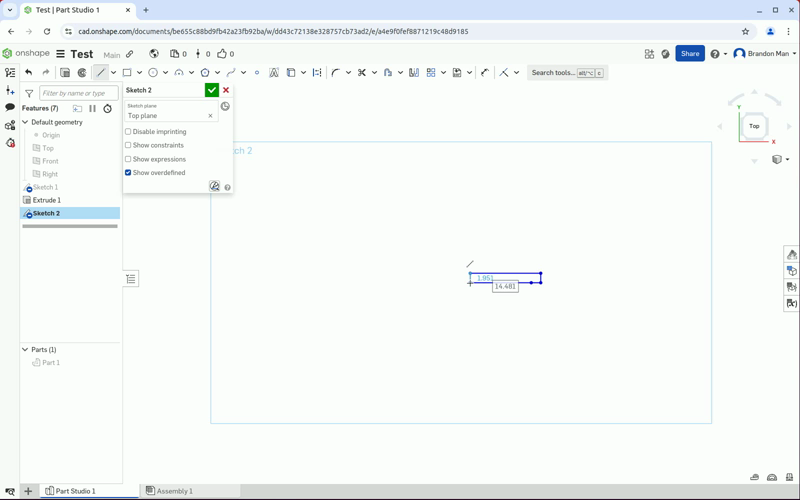
key_up(shift)
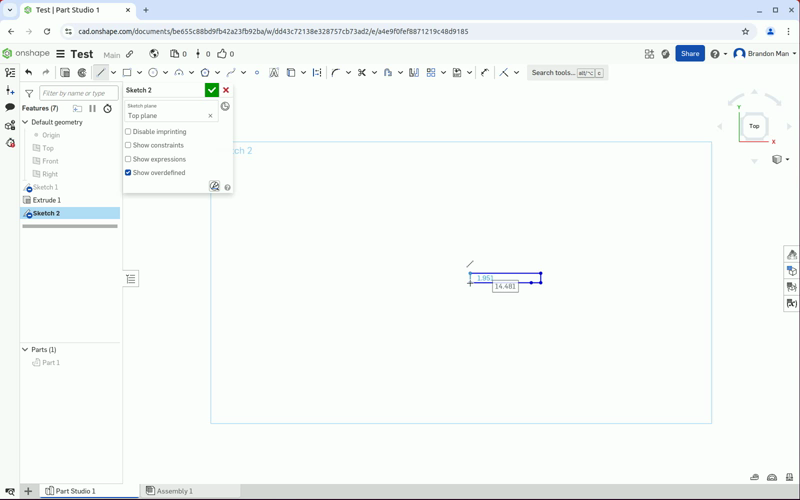
click(470, 282)
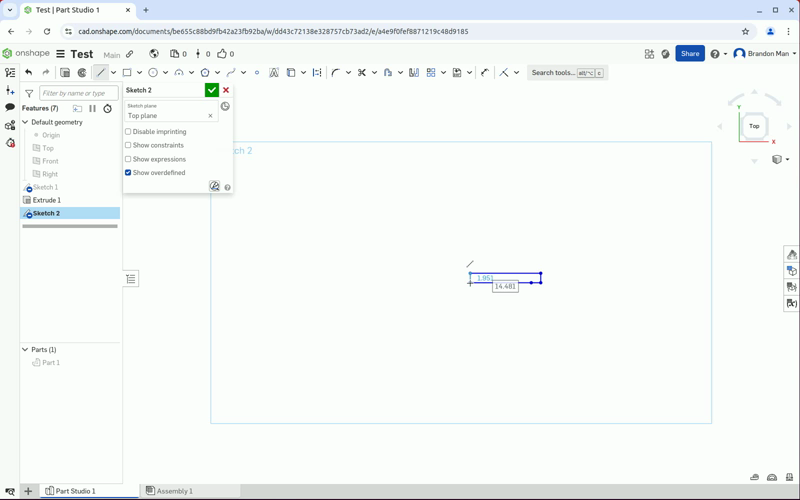
key(esc)
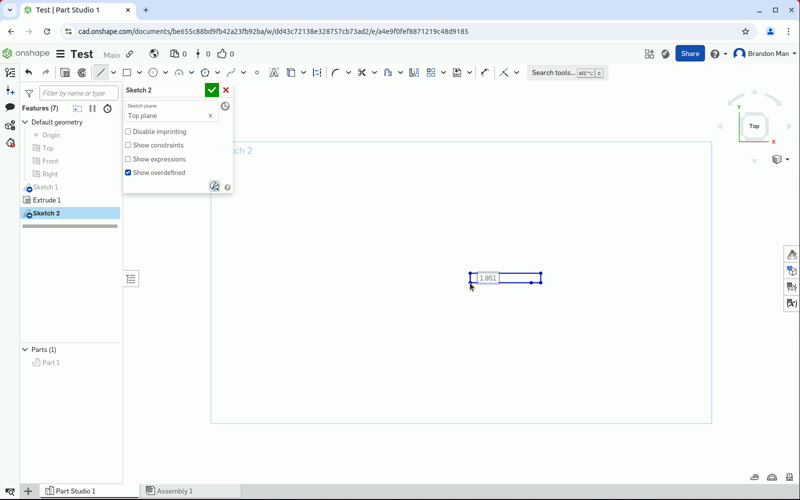
mouse_move(520, 281)
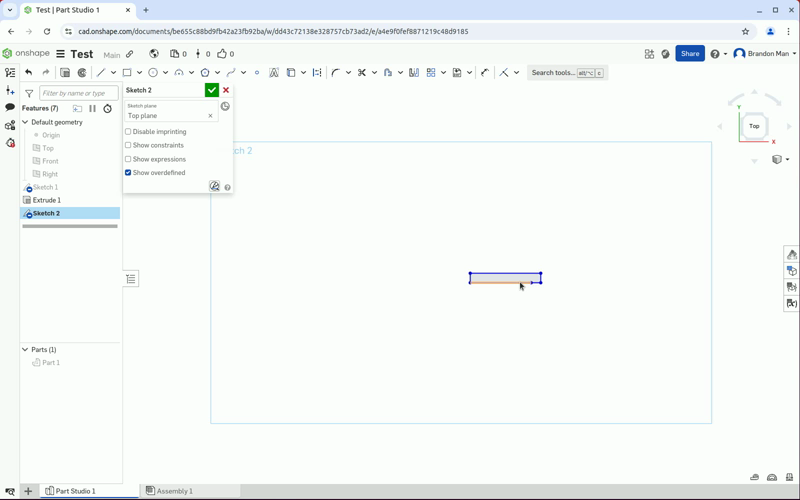
scroll(6)
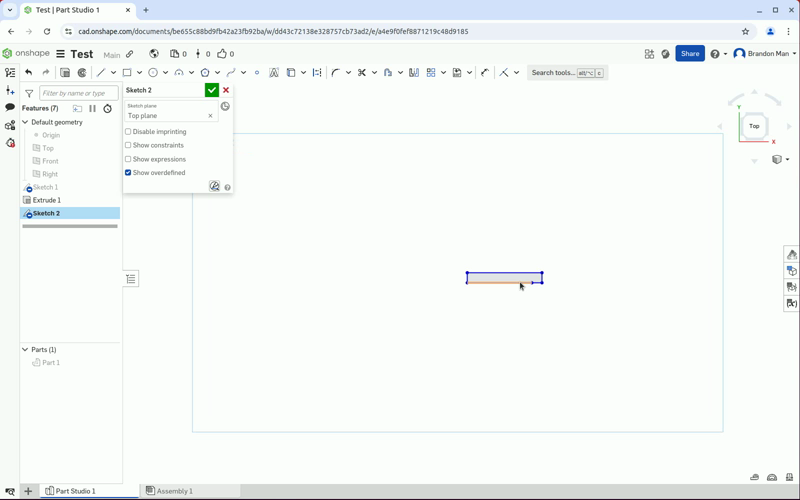
scroll(6)
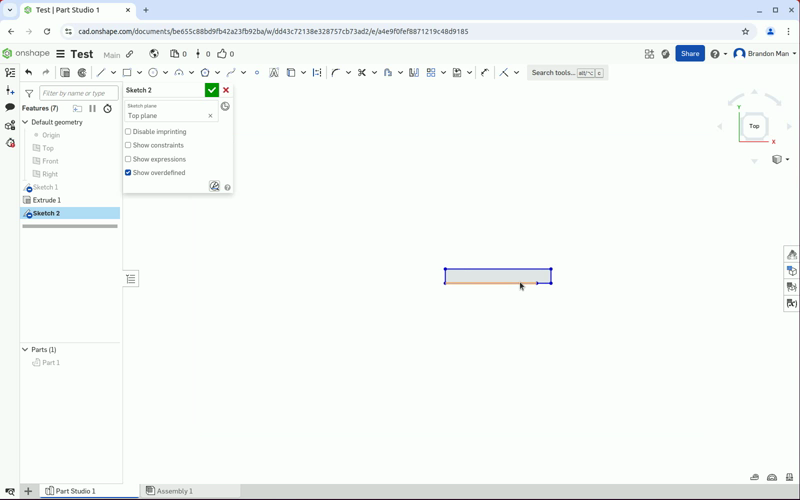
scroll(6)
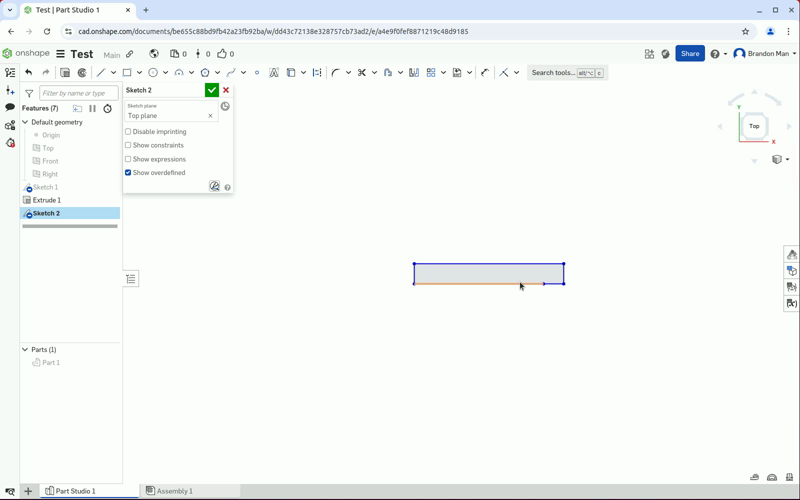
scroll(6)
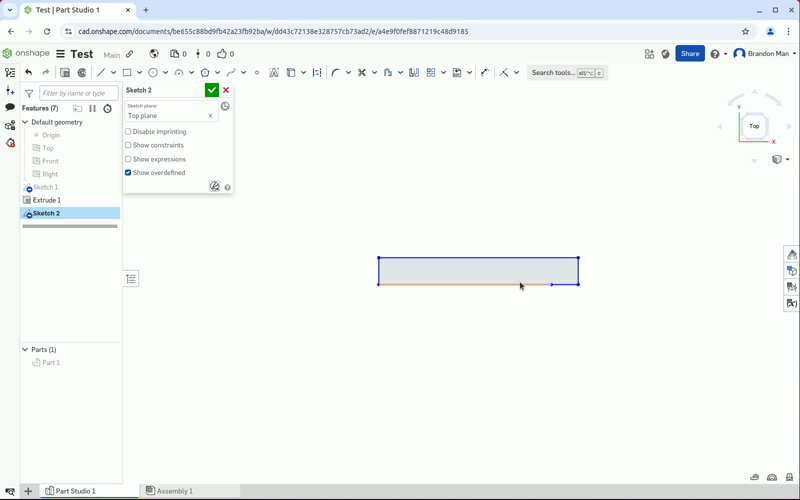
scroll(6)
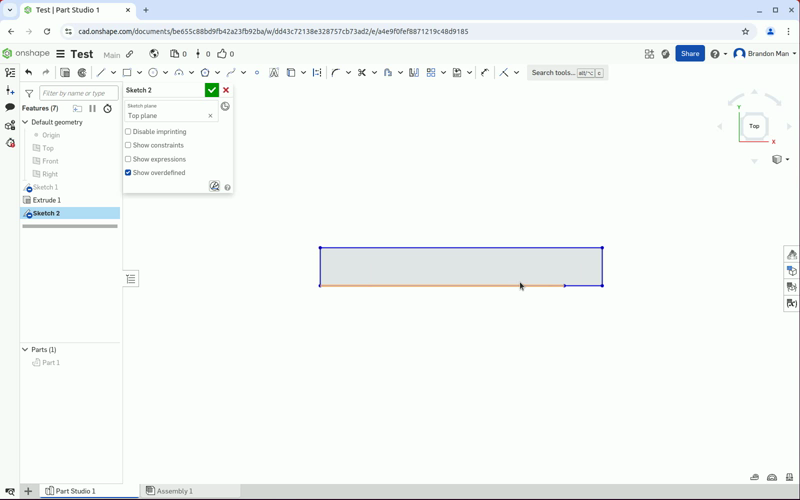
scroll(6)
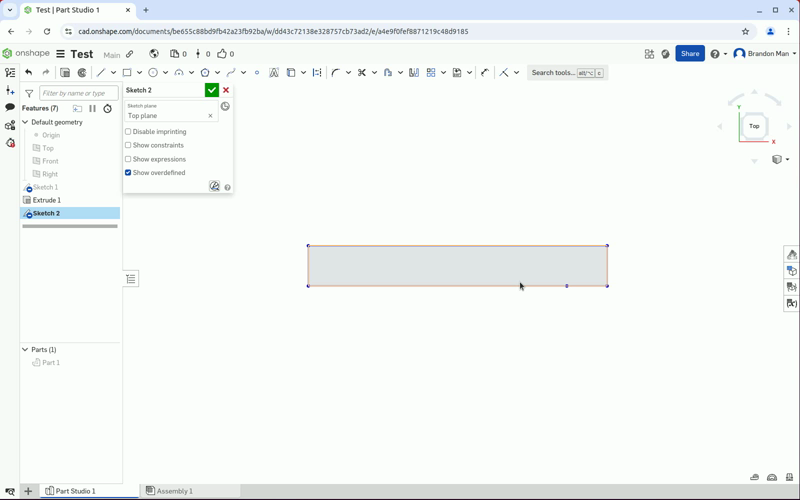
scroll(6)
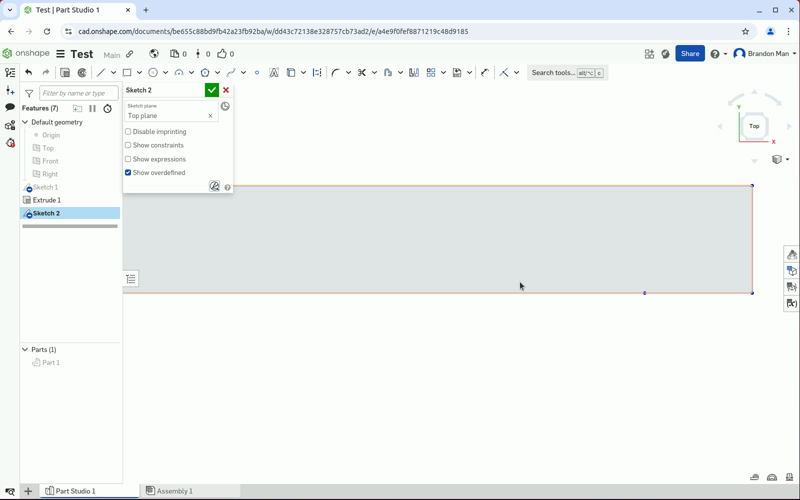
click(520, 281)
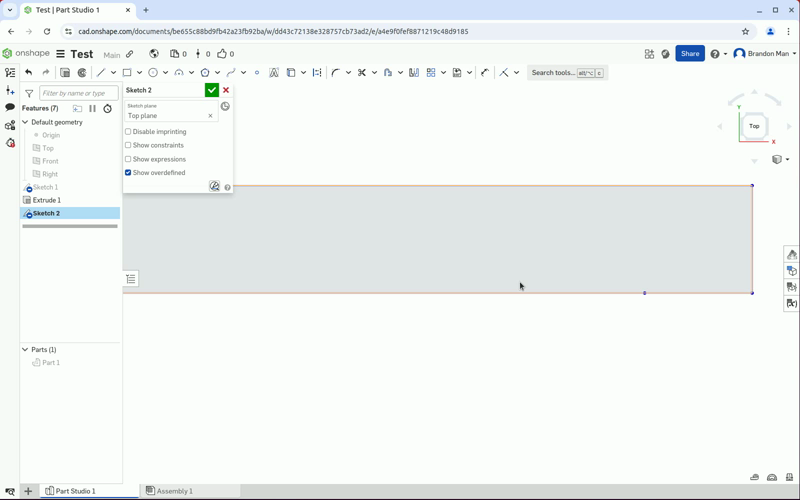
scroll(-6)
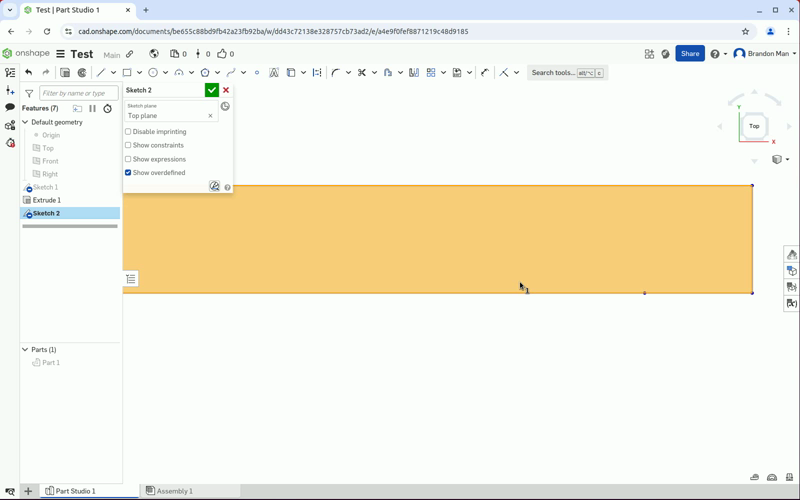
scroll(-6)
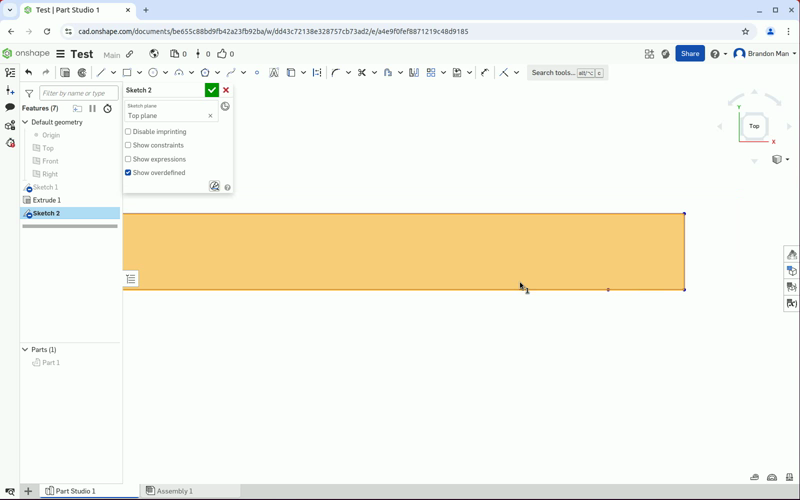
scroll(-6)
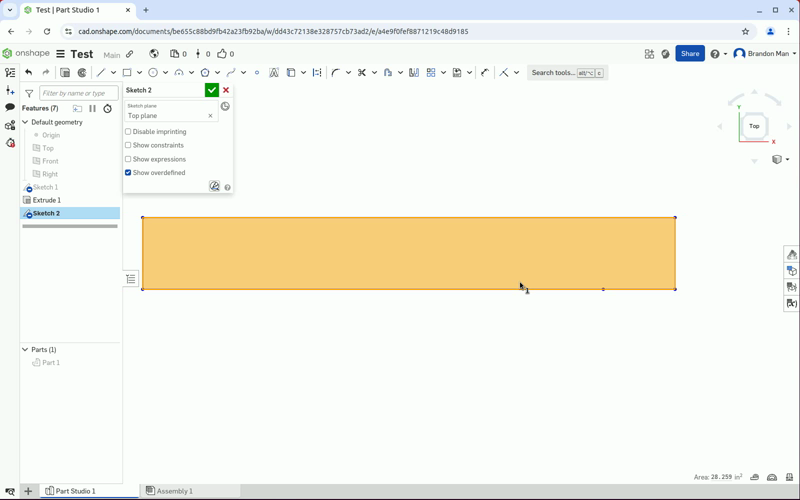
scroll(-6)
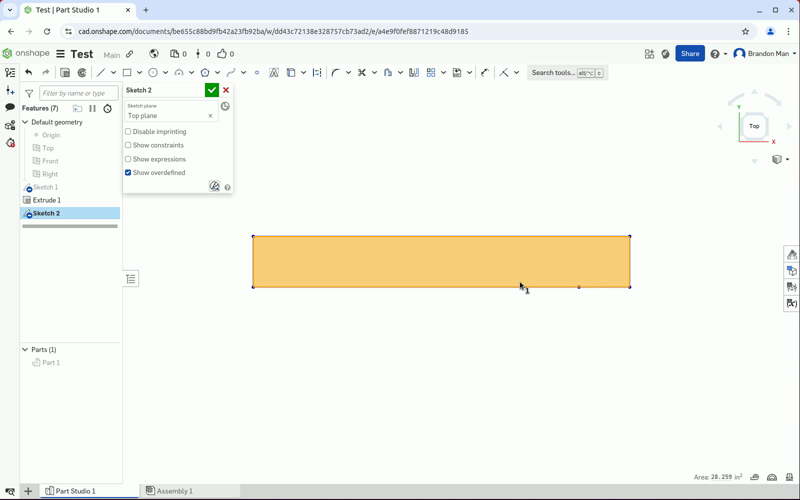
scroll(-6)
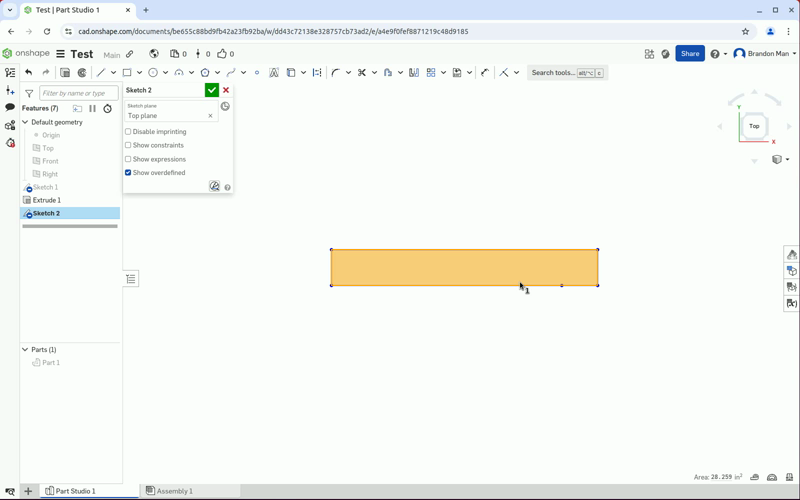
scroll(-6)
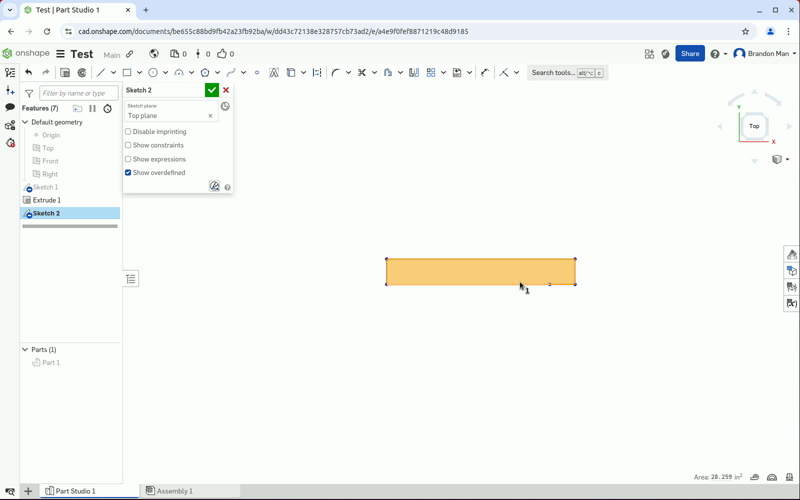
scroll(-6)
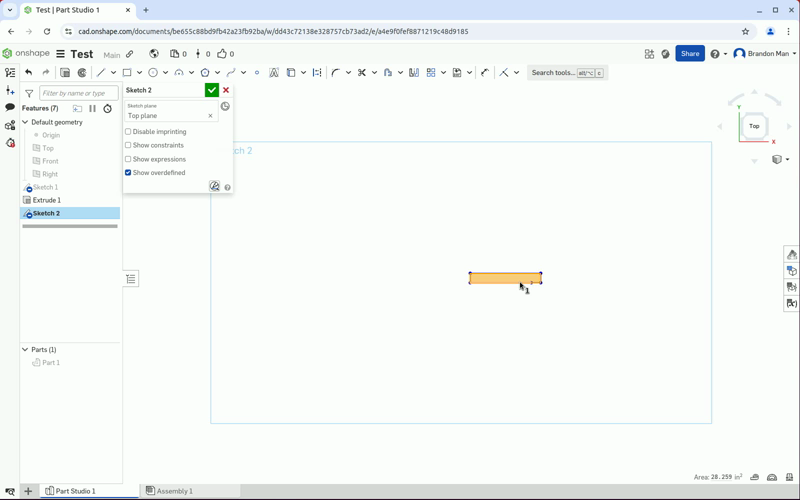
mouse_move(73, 352)
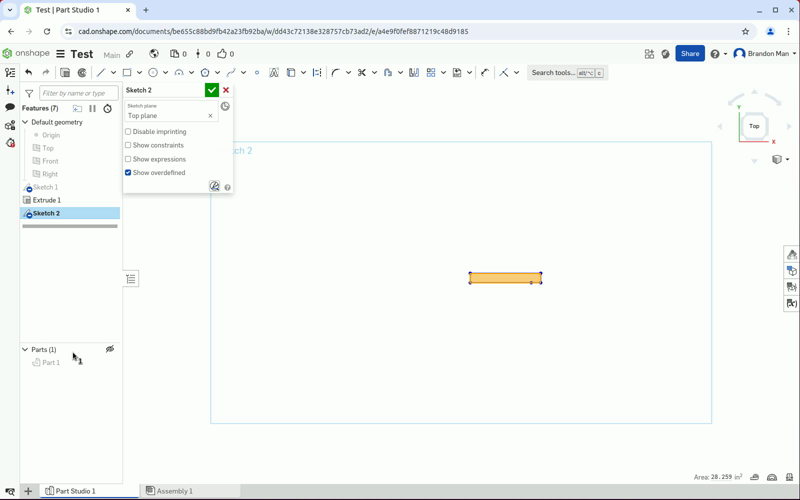
key(shift+y)
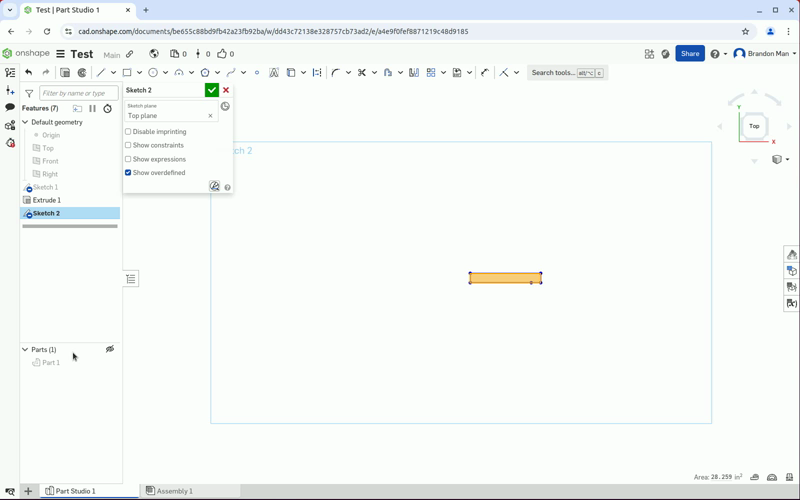
key(shift+e)
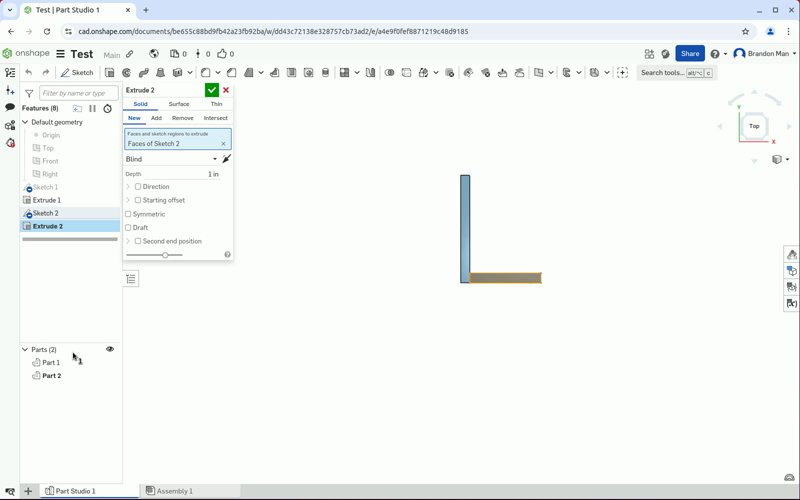
mouse_move(143, 106)
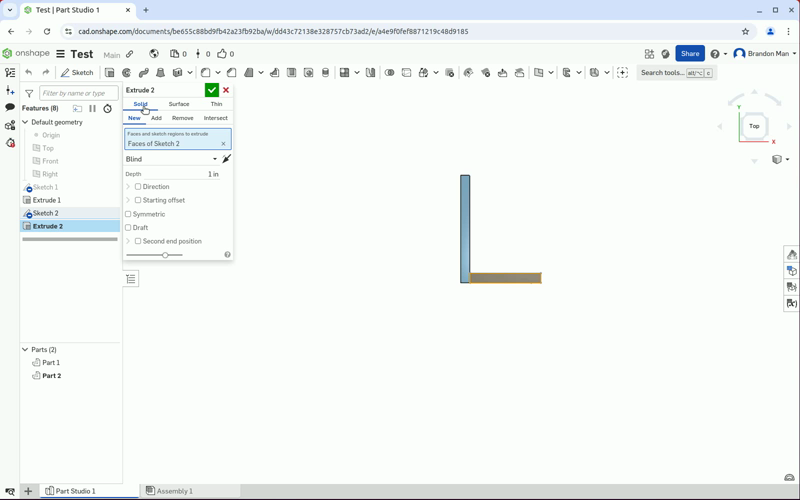
click(143, 106)
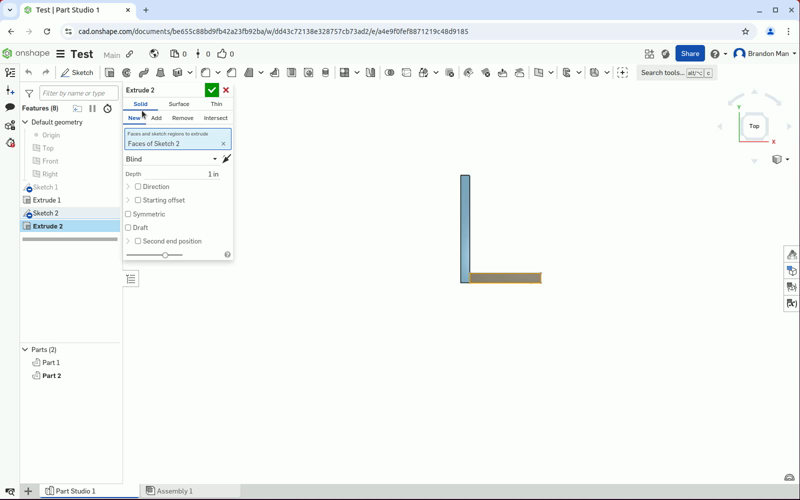
mouse_move(137, 120)
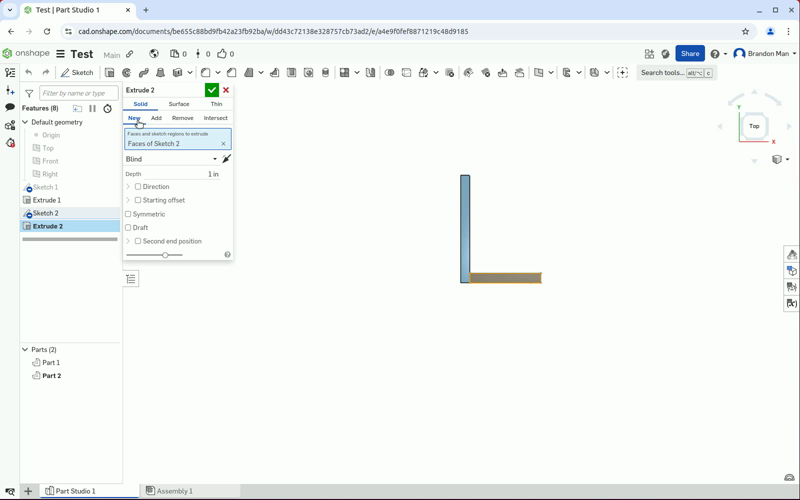
click(137, 120)
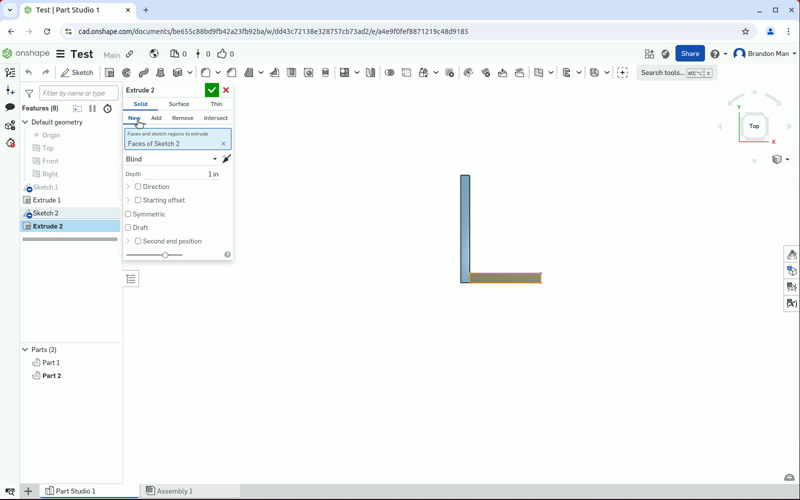
key(tab, 4)
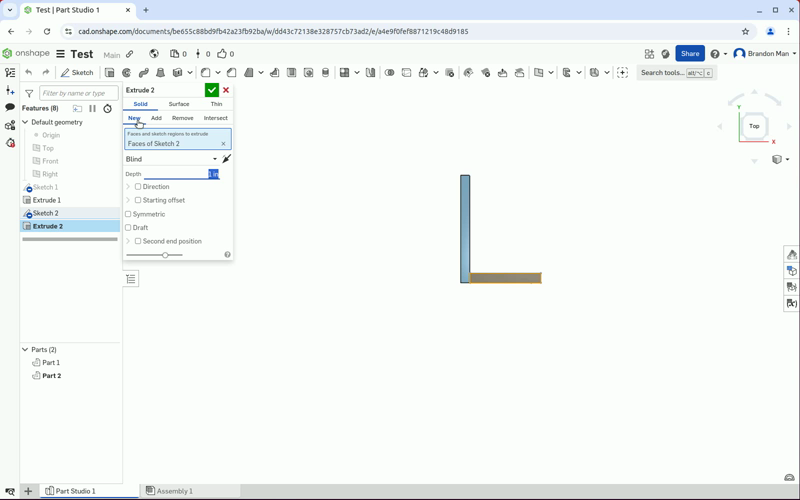
text(23.108)
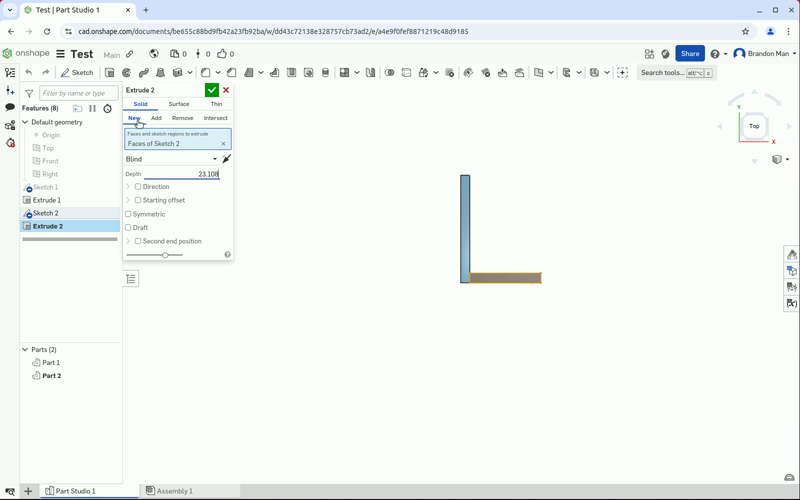
key(enter)
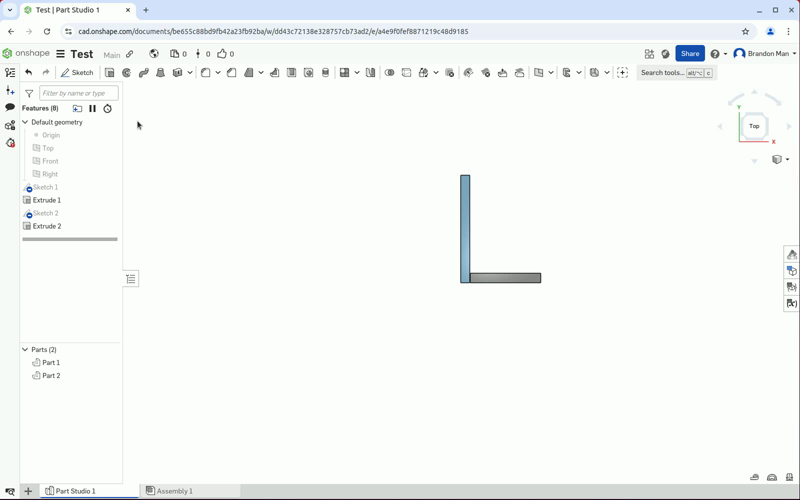
key(shift+h)
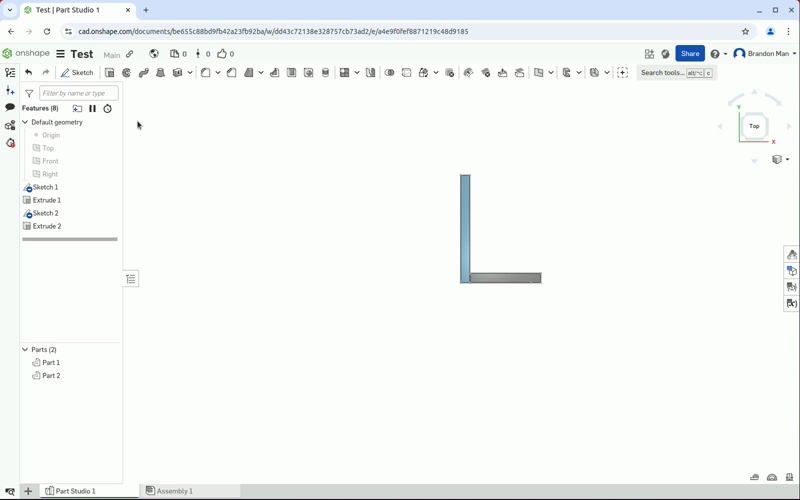
key(shift+h)
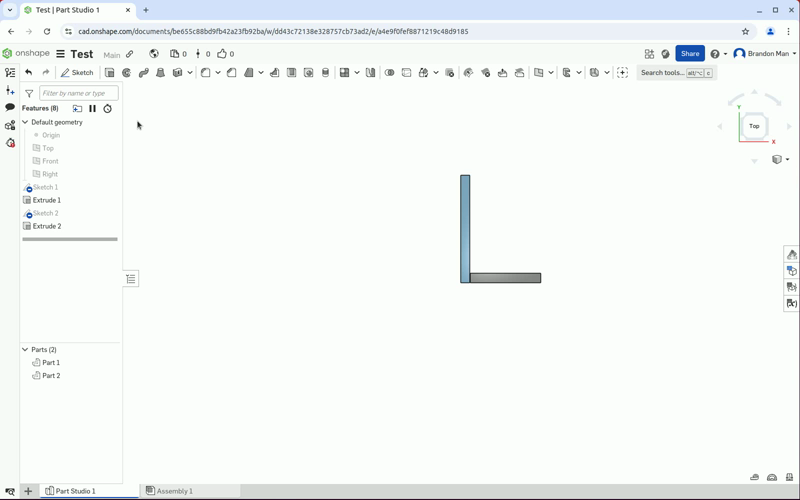
mouse_move(73, 189)
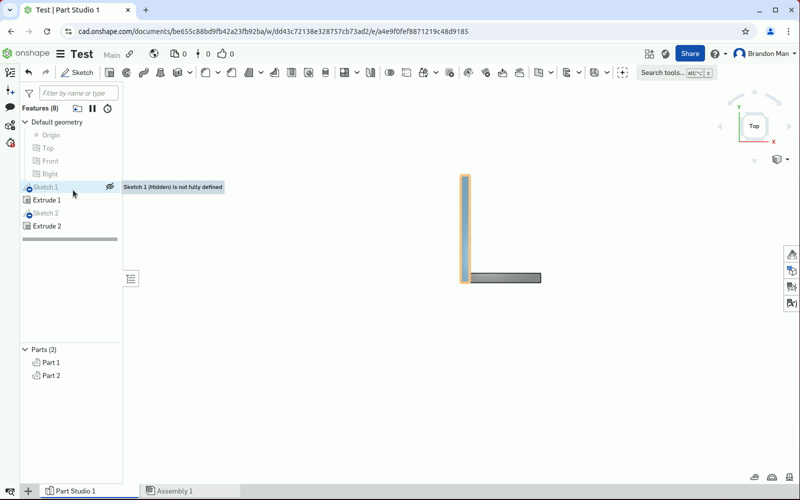
click(73, 189)
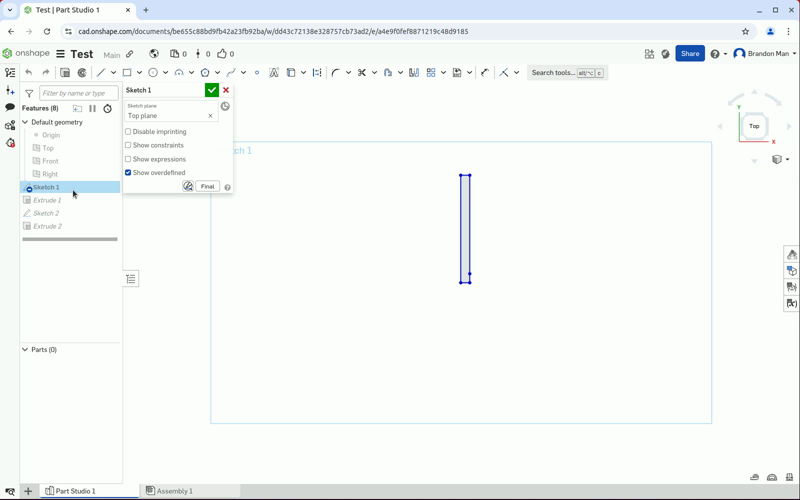
mouse_move(229, 92)
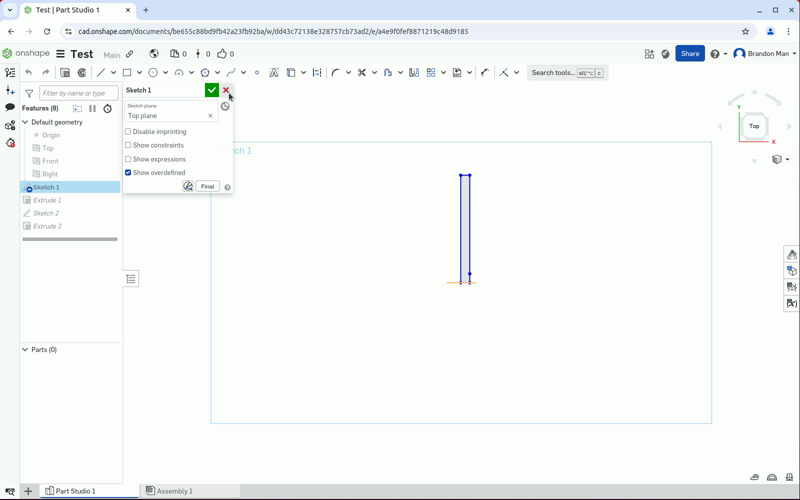
click(229, 92)
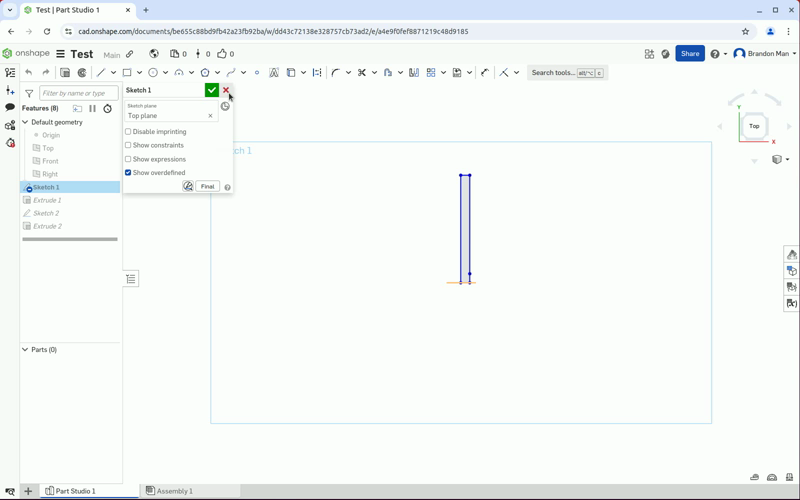
key(shift+s)
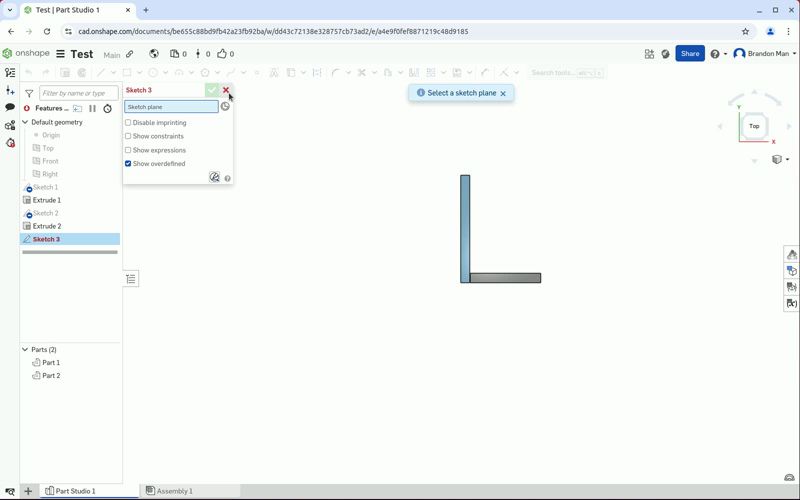
mouse_move(73, 150)
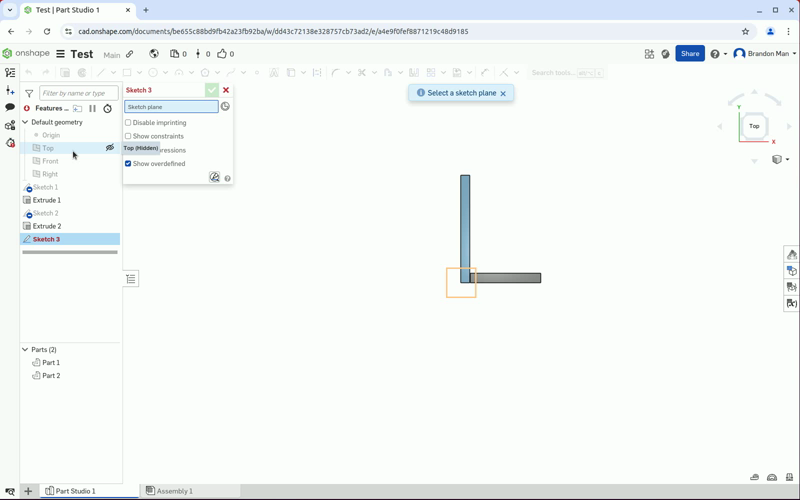
click(73, 150)
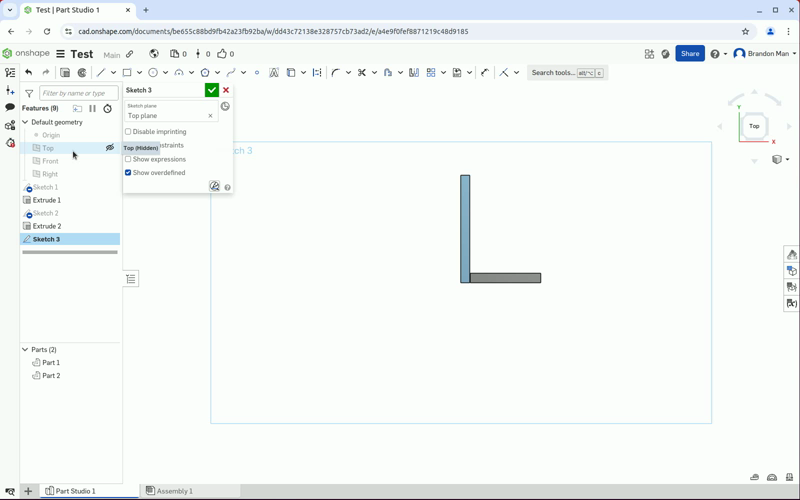
mouse_move(73, 352)
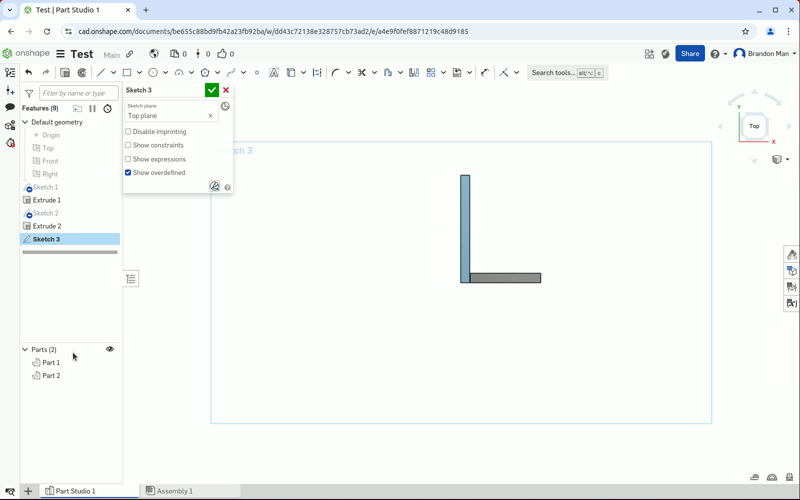
key(y)
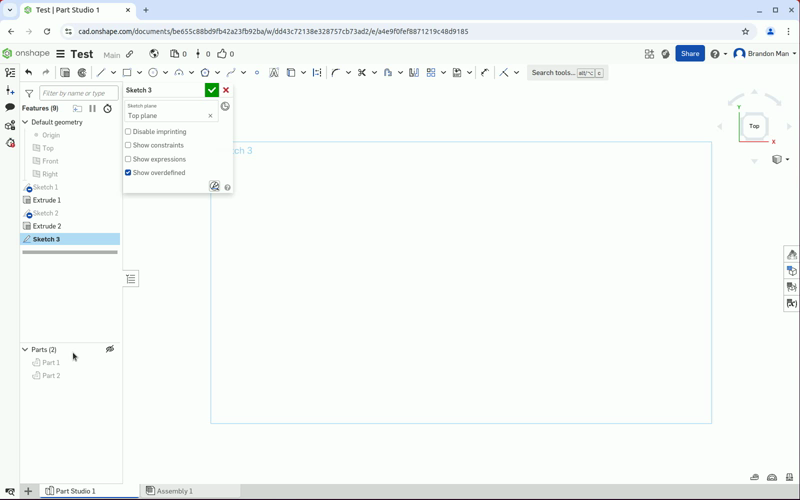
key(l)
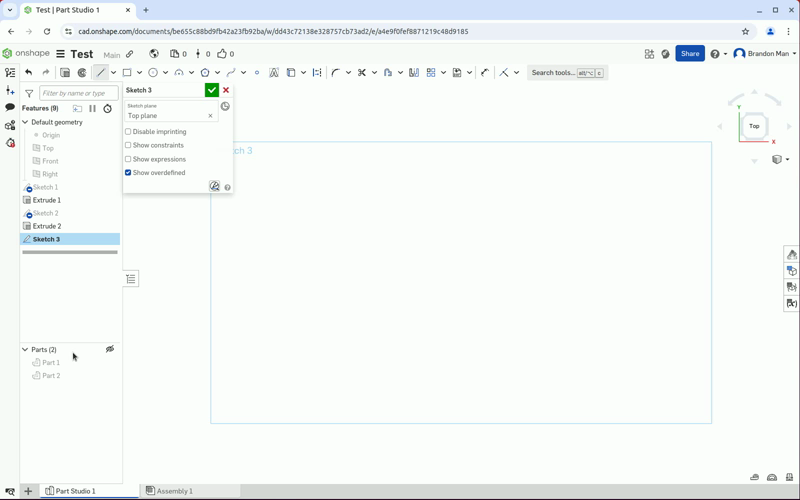
key_down(shift)
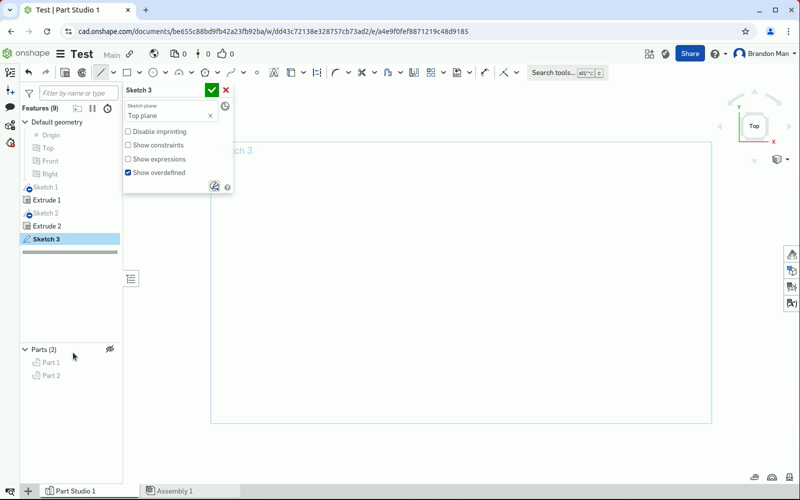
mouse_move(531, 357)
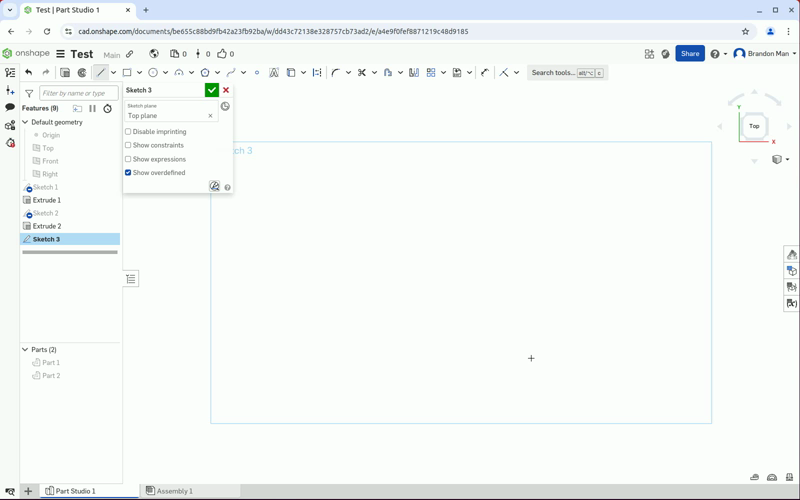
click(531, 357)
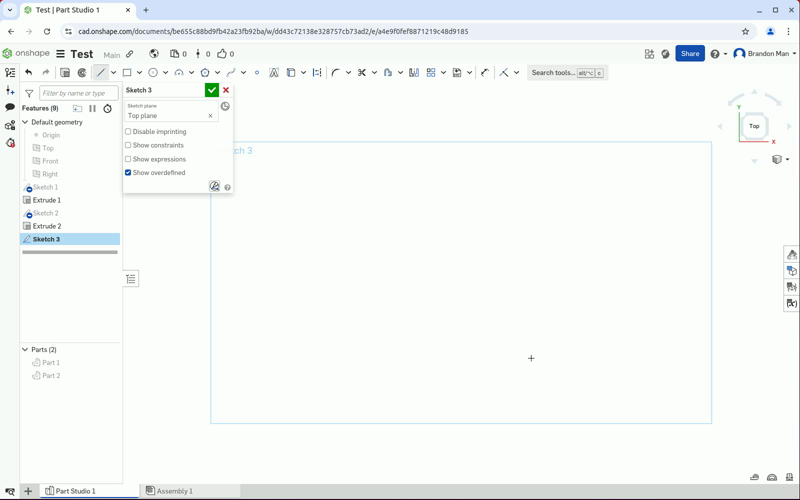
key_up(shift)
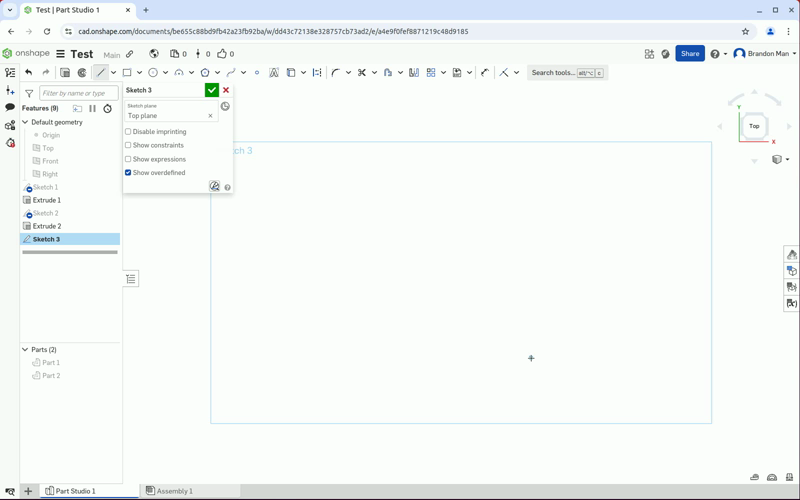
key_down(shift)
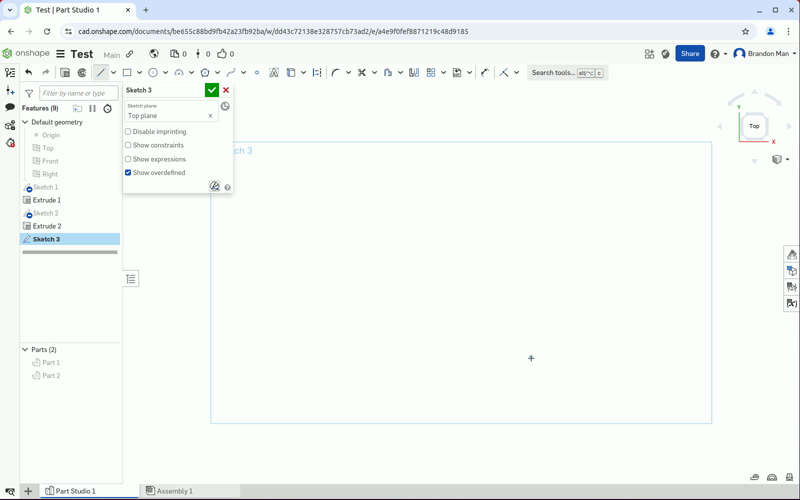
mouse_move(561, 357)
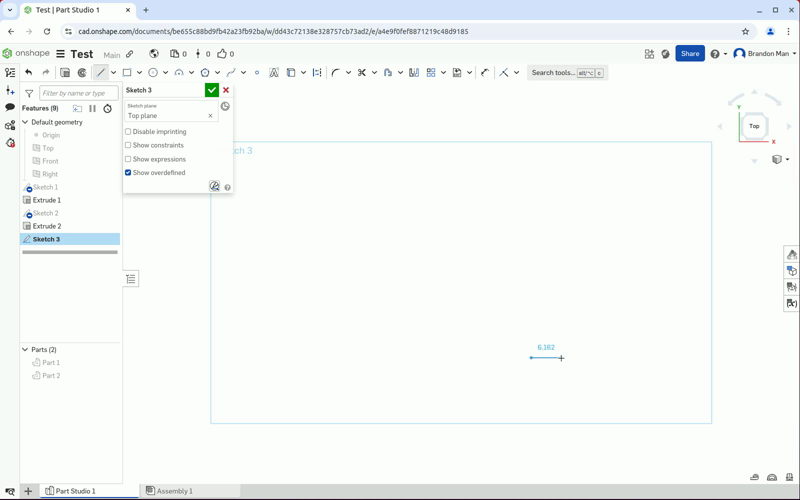
mouse_move(540, 357)
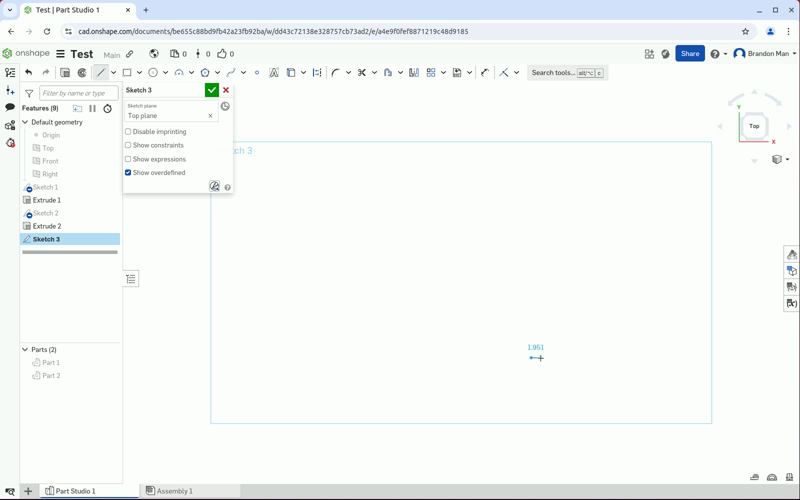
click(540, 357)
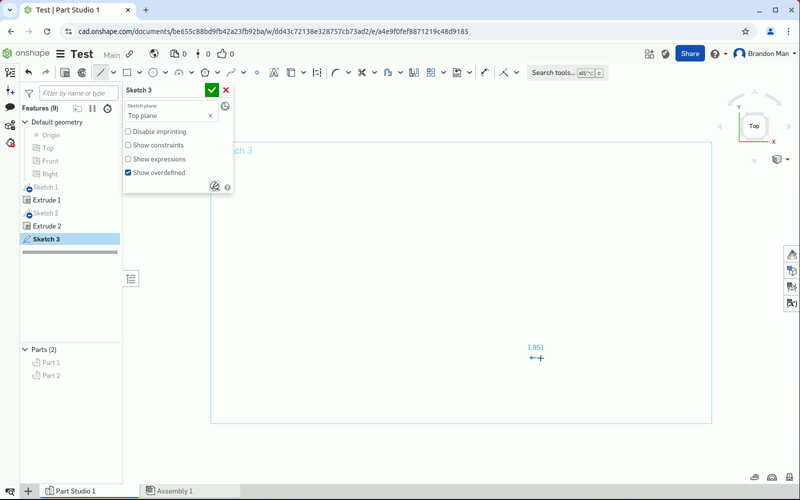
key_up(shift)
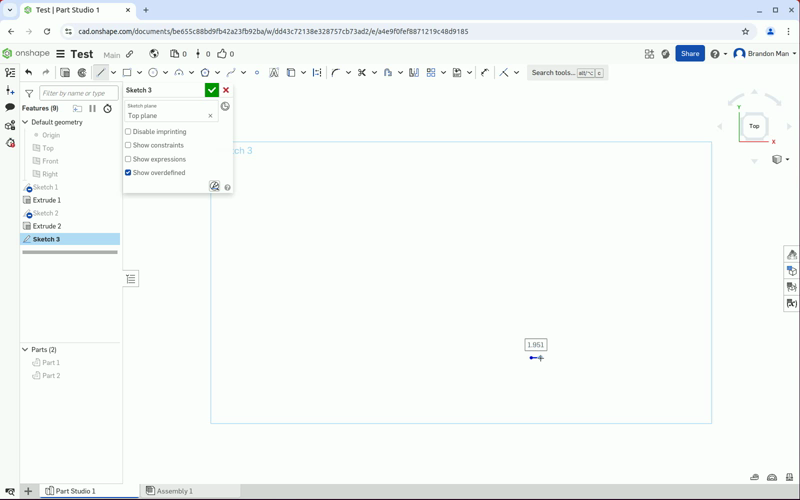
key_down(shift)
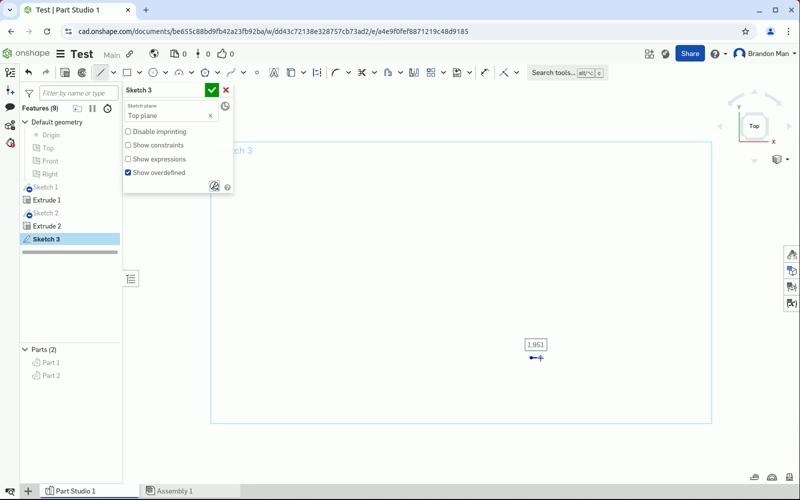
mouse_move(540, 282)
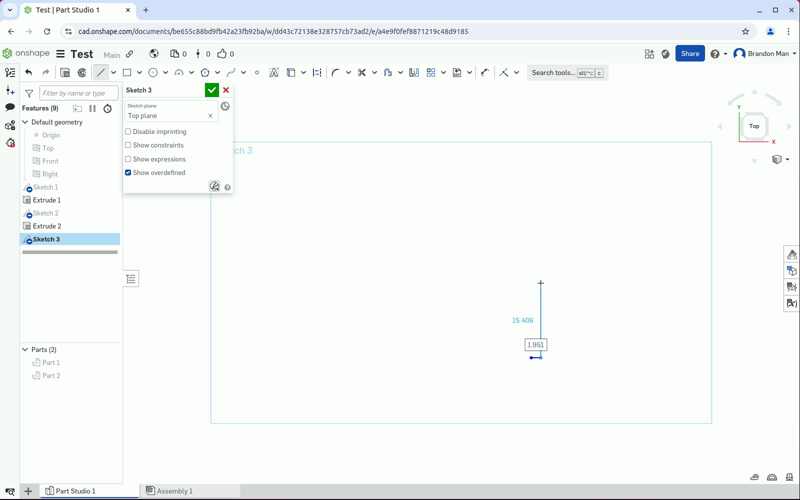
click(540, 282)
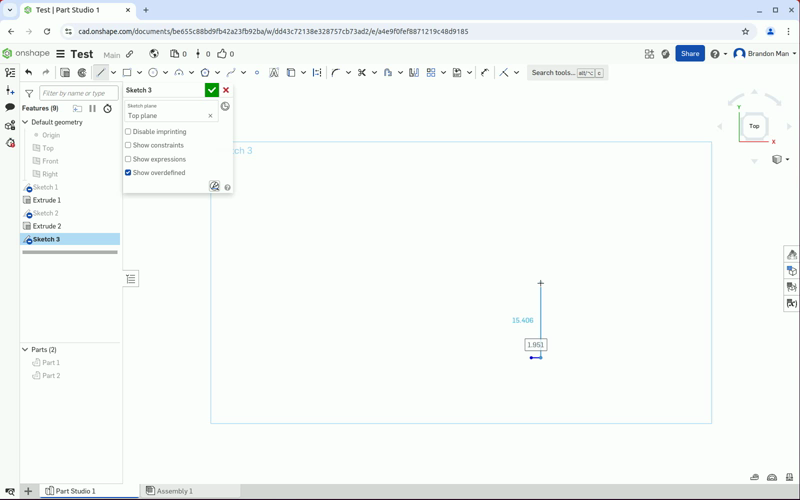
key_up(shift)
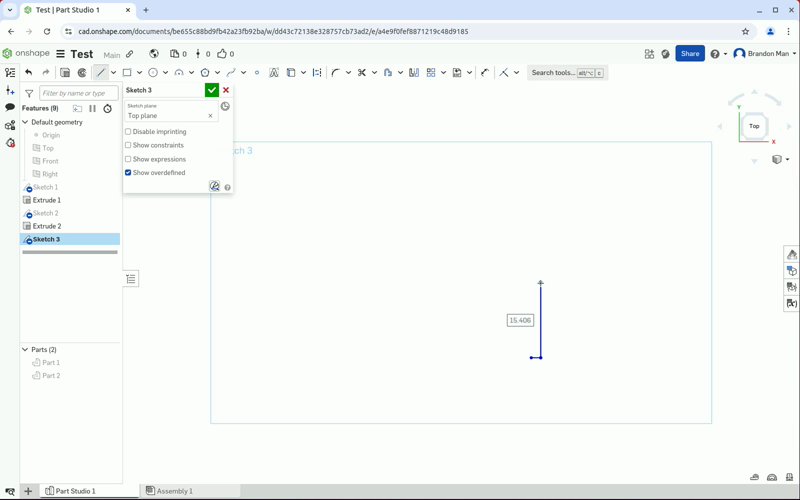
key_down(shift)
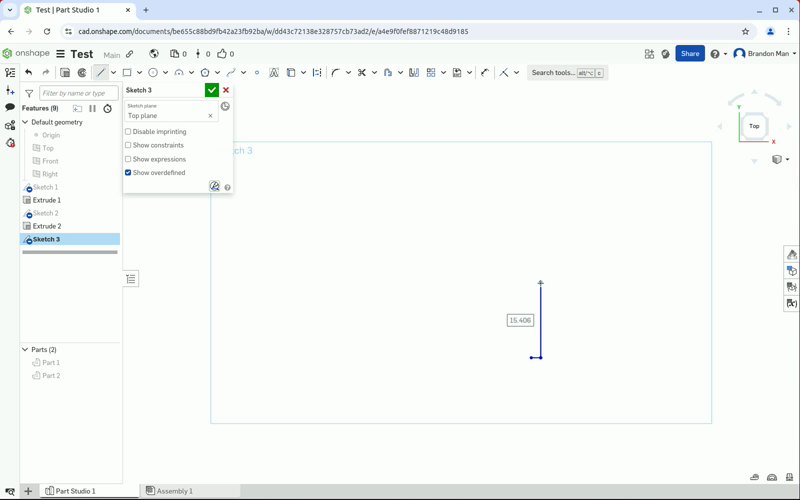
mouse_move(570, 282)
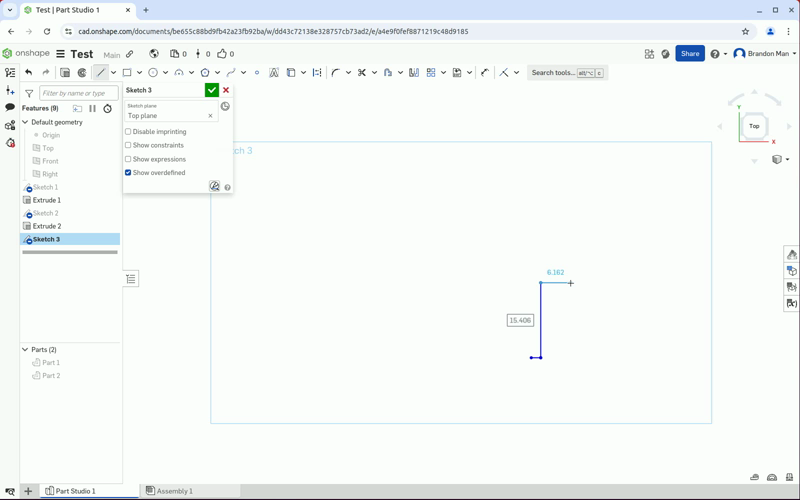
mouse_move(531, 282)
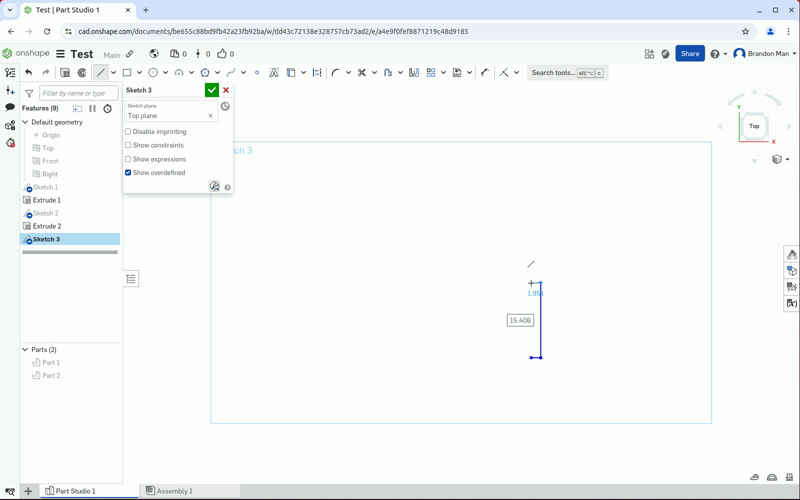
click(531, 282)
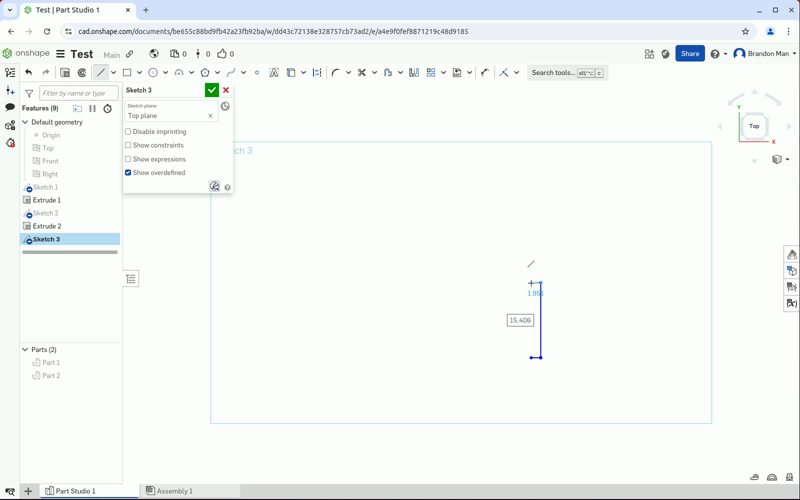
key_up(shift)
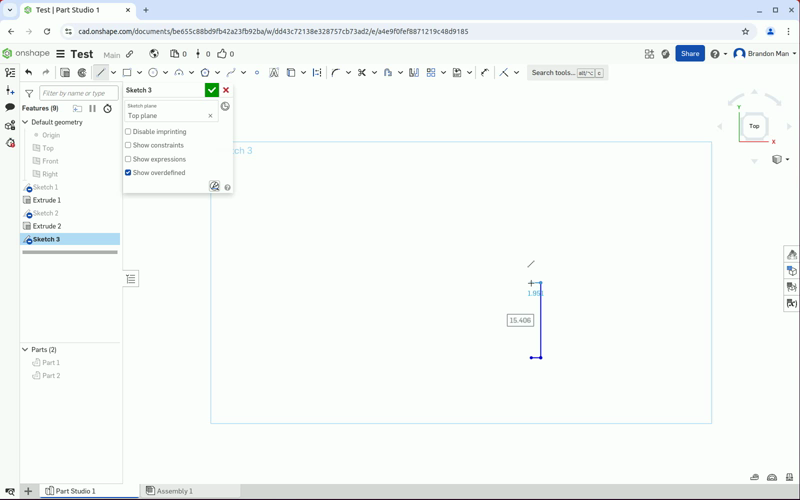
key_down(shift)
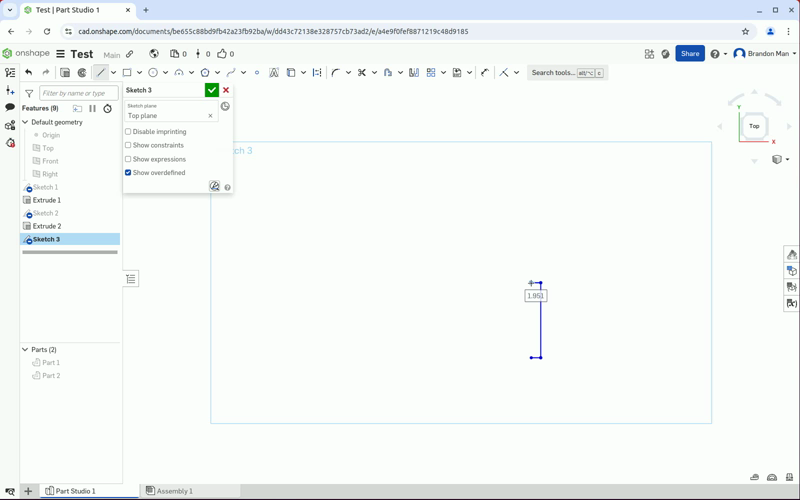
mouse_move(531, 357)
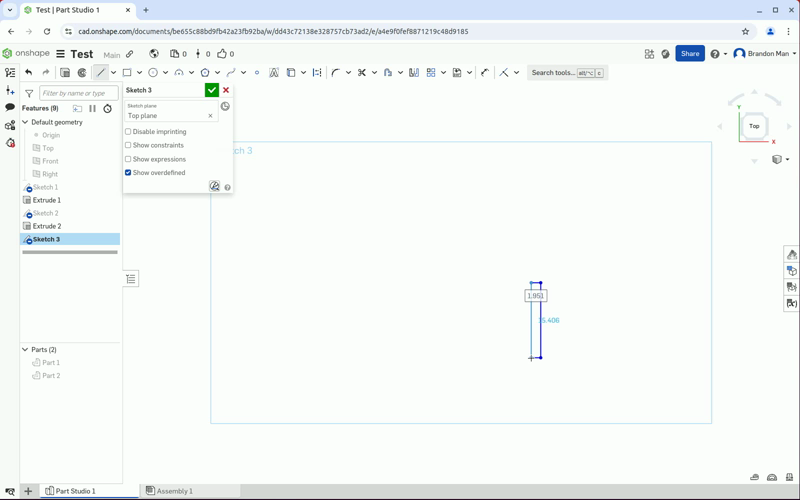
key_up(shift)
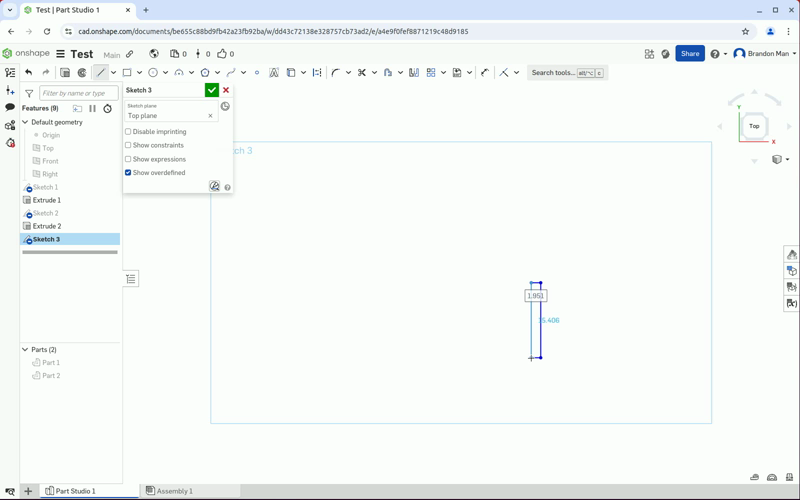
click(531, 357)
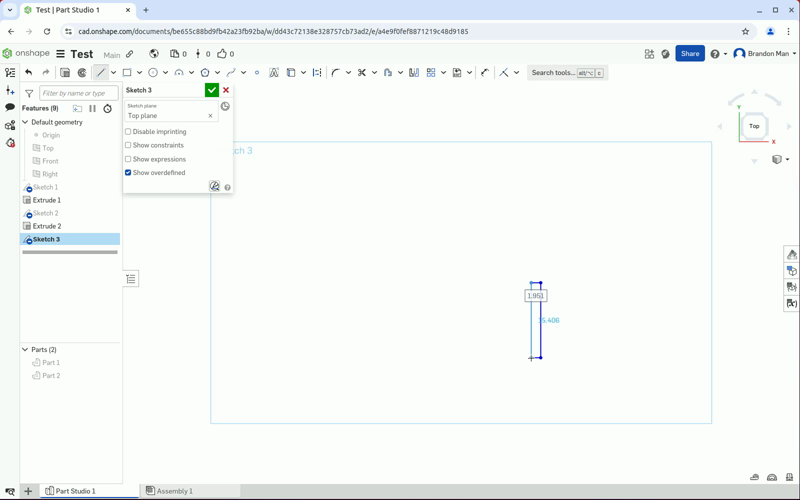
key(esc)
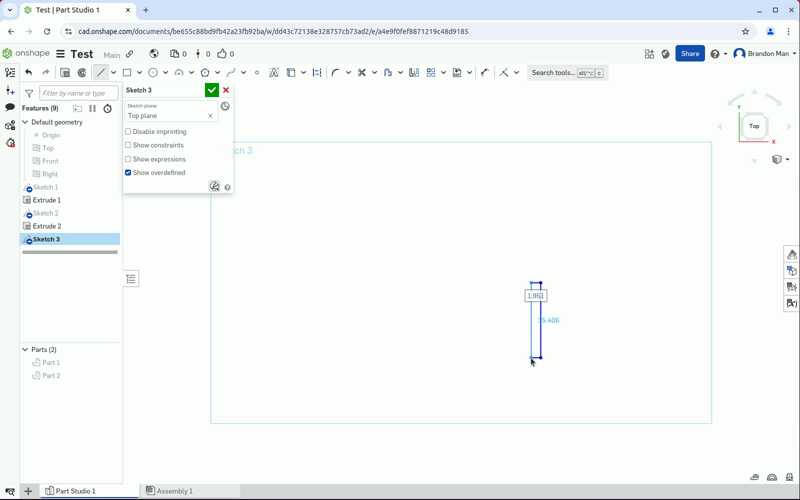
mouse_move(534, 304)
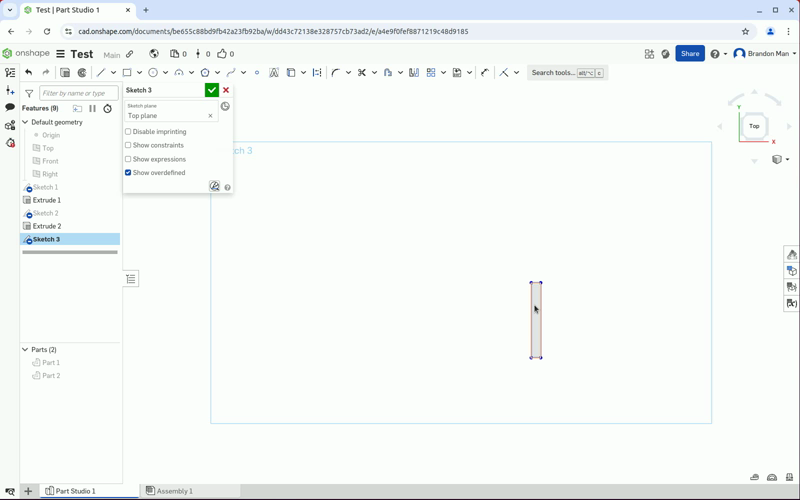
scroll(6)
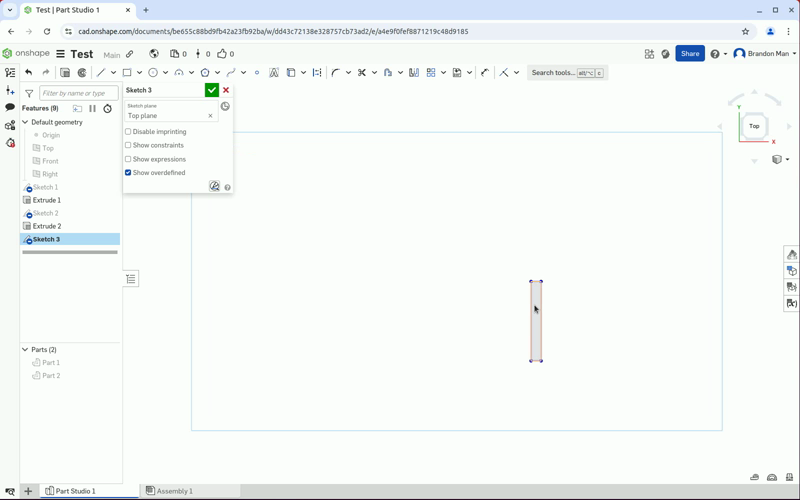
scroll(6)
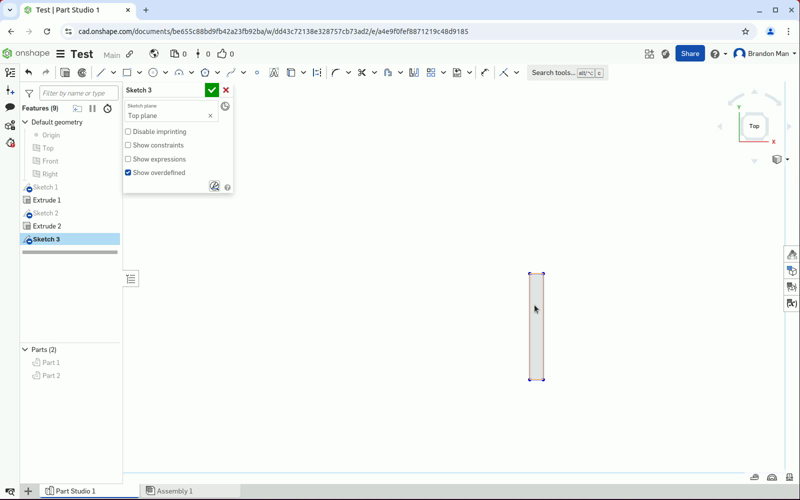
scroll(6)
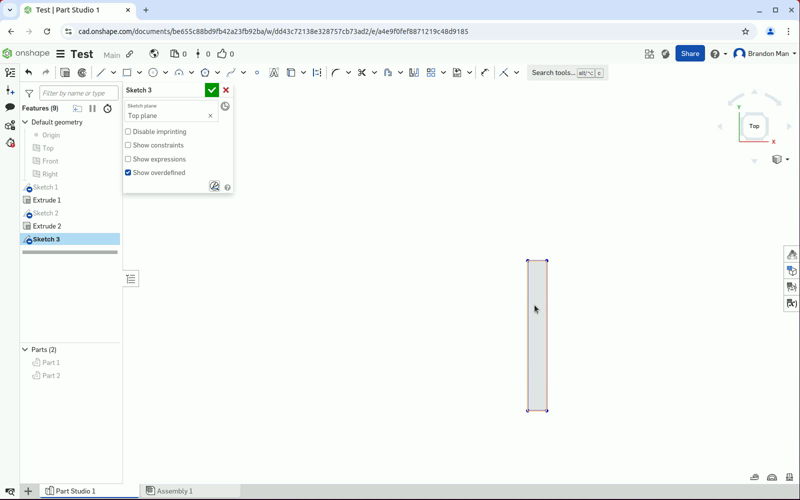
scroll(6)
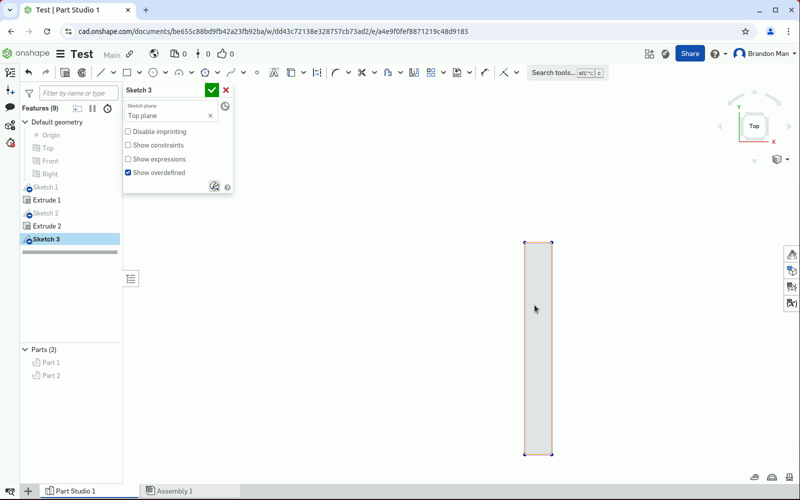
scroll(6)
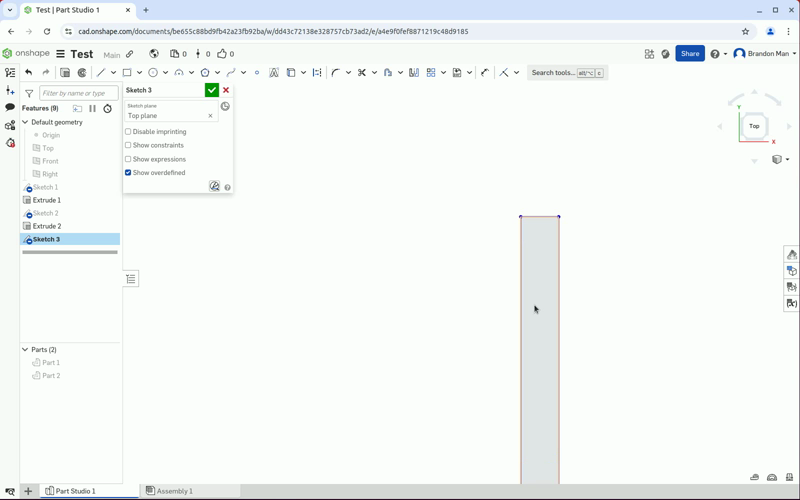
scroll(6)
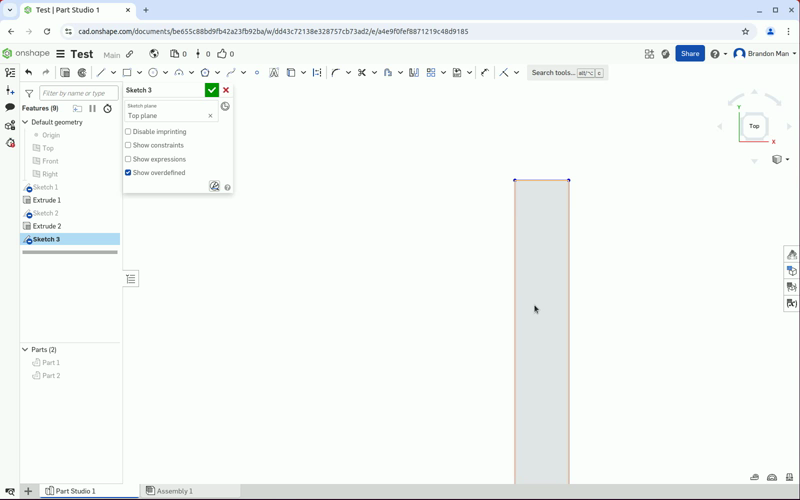
scroll(6)
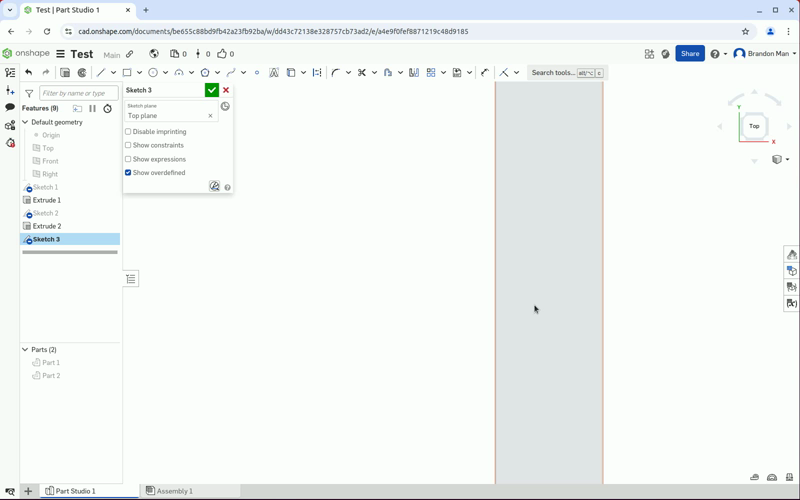
click(534, 304)
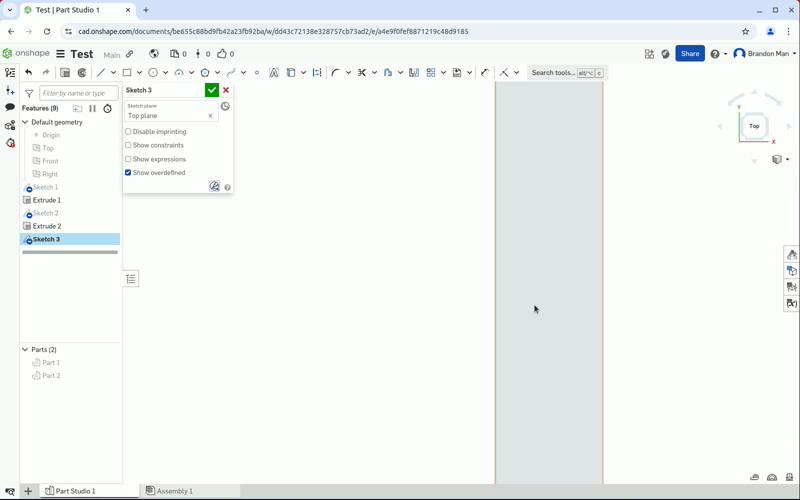
scroll(-6)
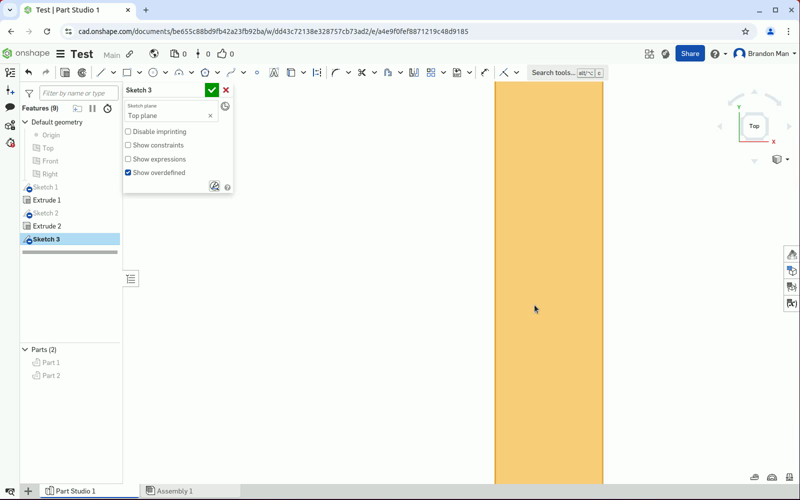
scroll(-6)
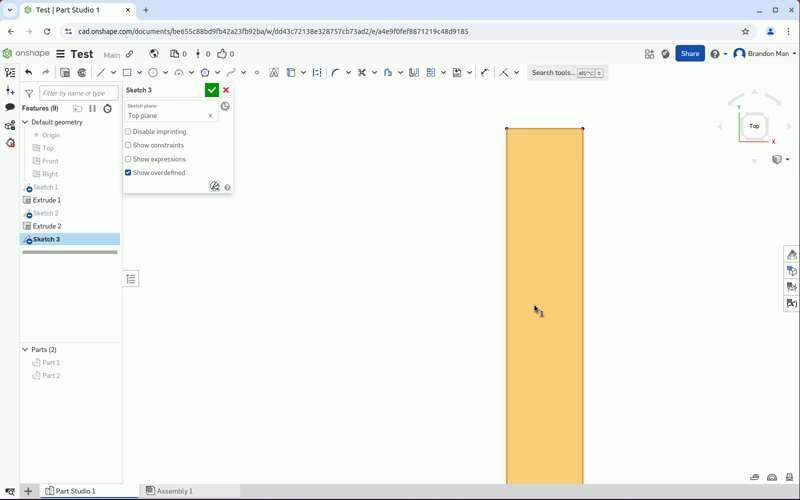
scroll(-6)
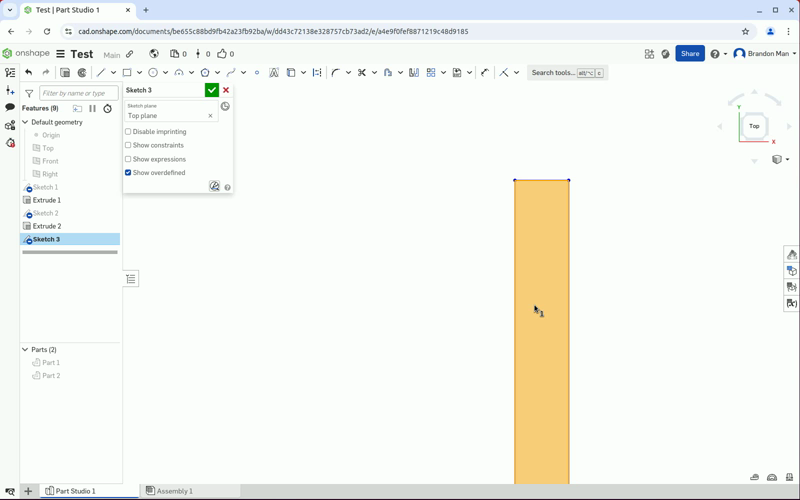
scroll(-6)
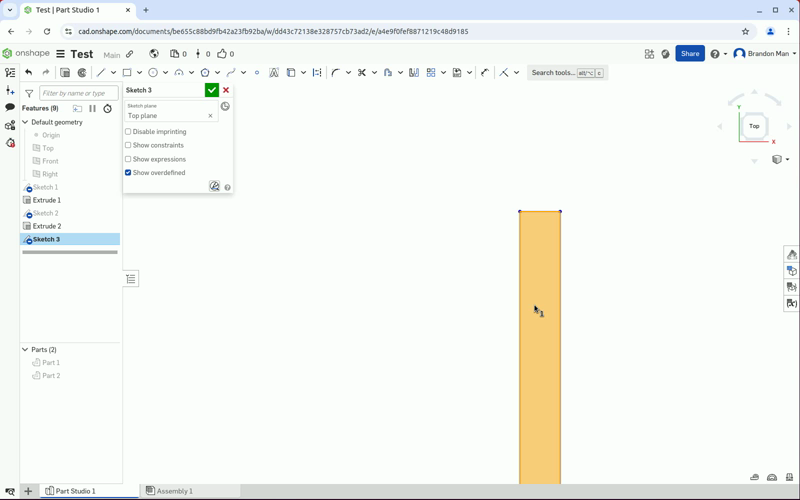
scroll(-6)
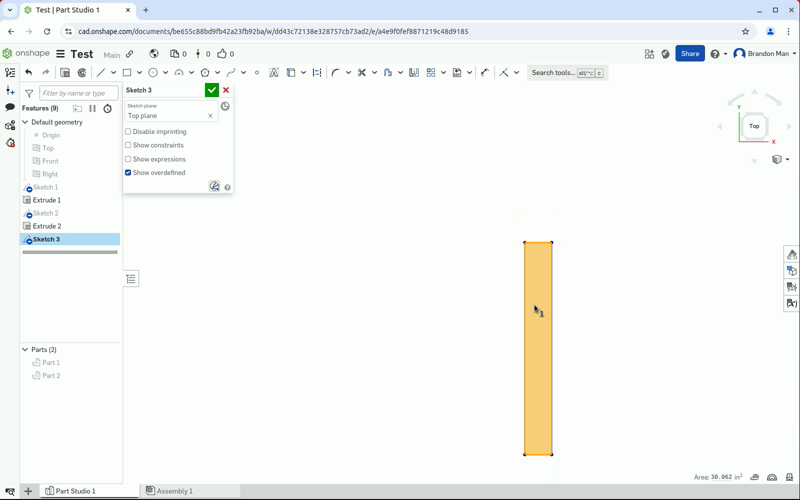
scroll(-6)
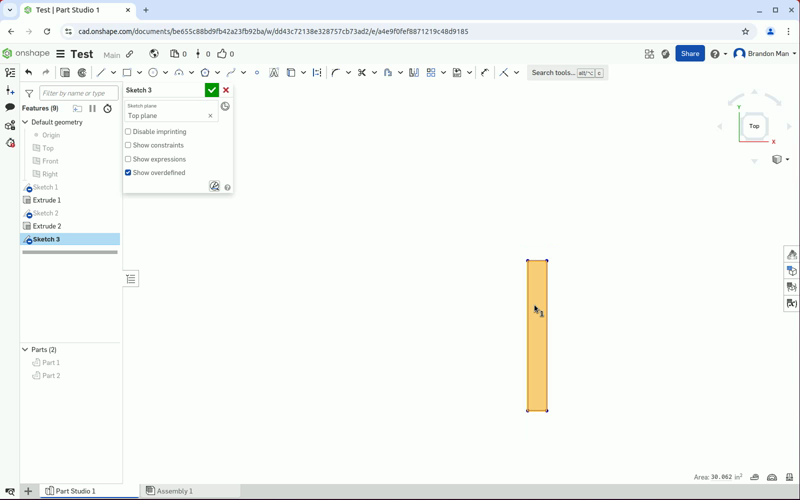
scroll(-6)
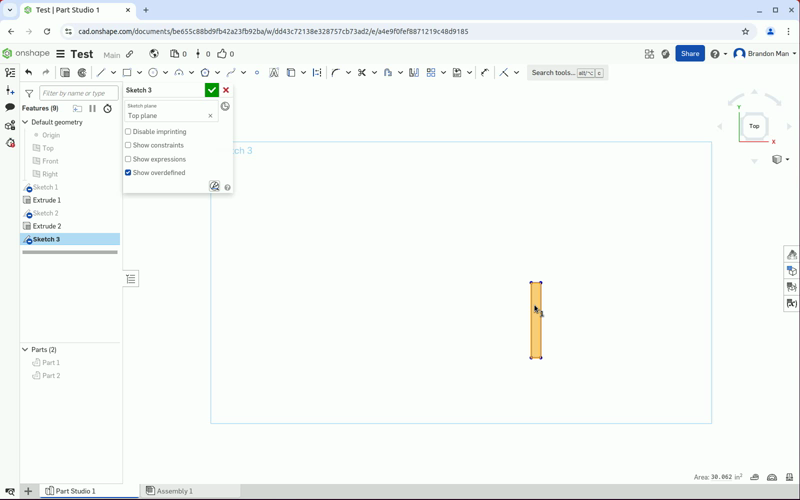
mouse_move(73, 352)
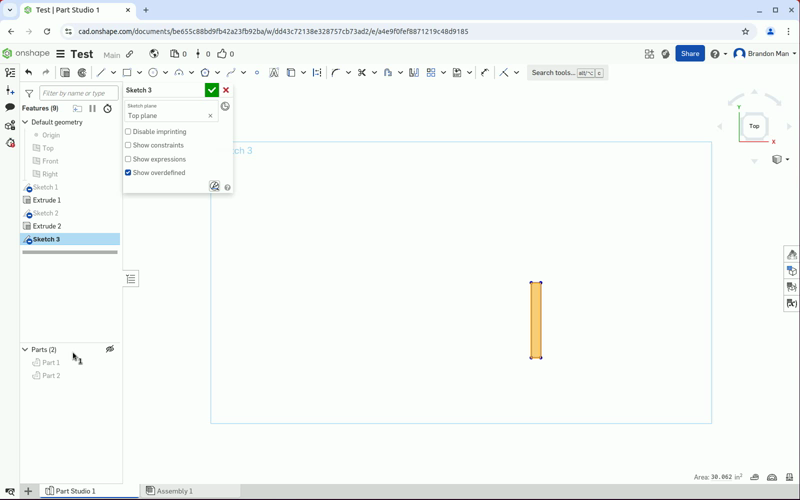
key(shift+y)
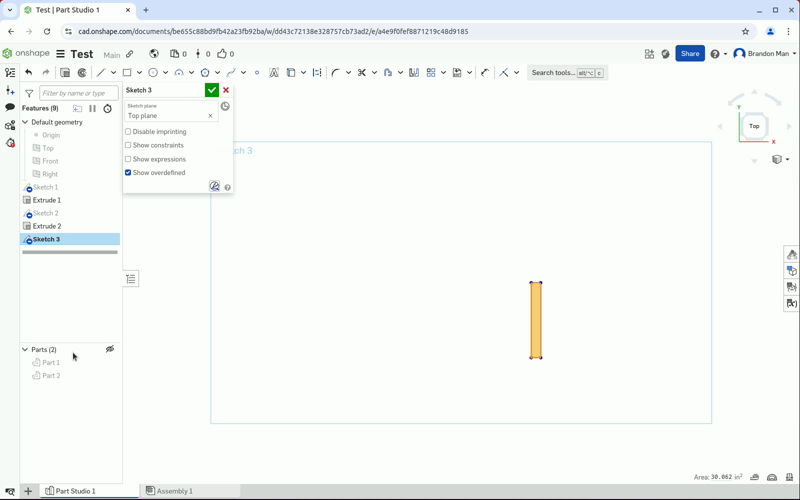
key(shift+e)
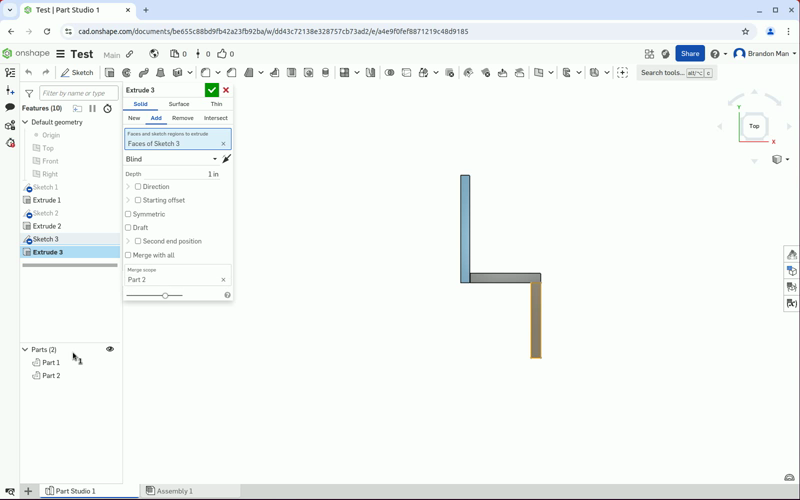
mouse_move(143, 106)
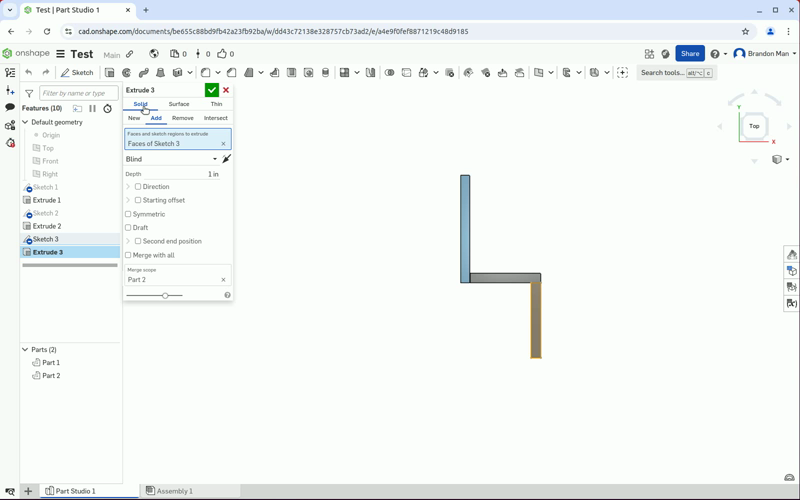
click(143, 106)
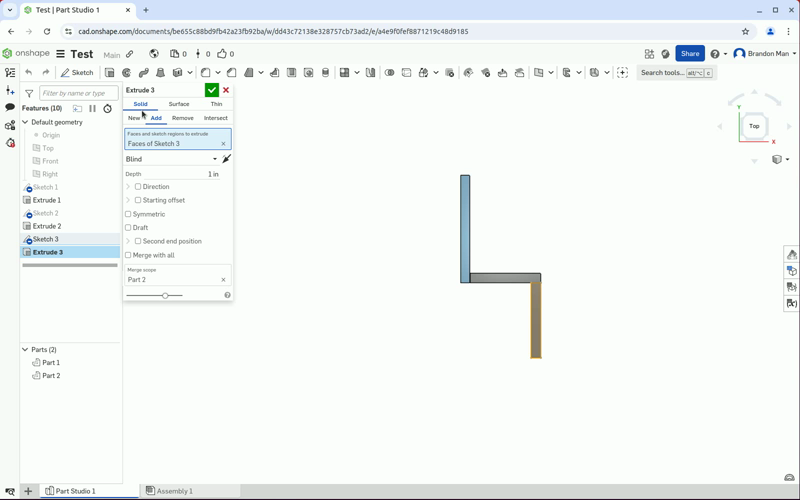
mouse_move(137, 120)
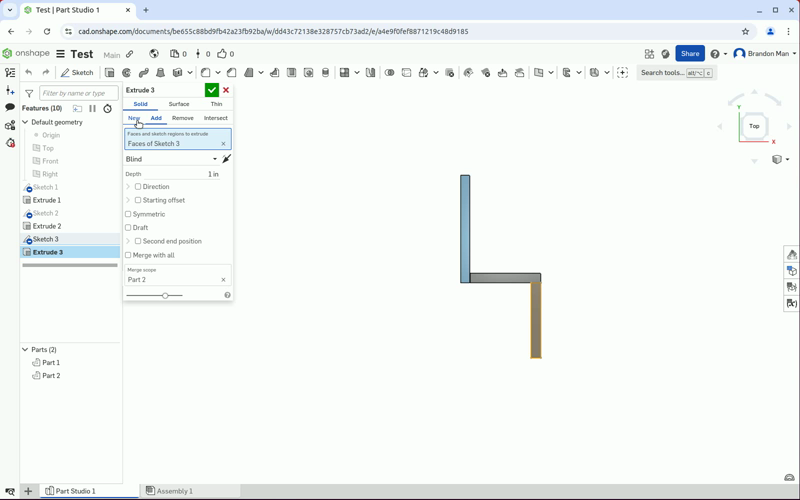
click(137, 120)
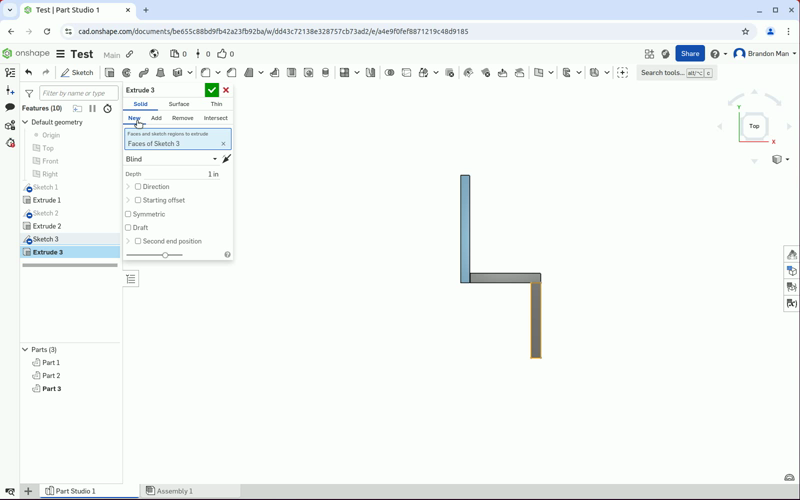
key(tab, 4)
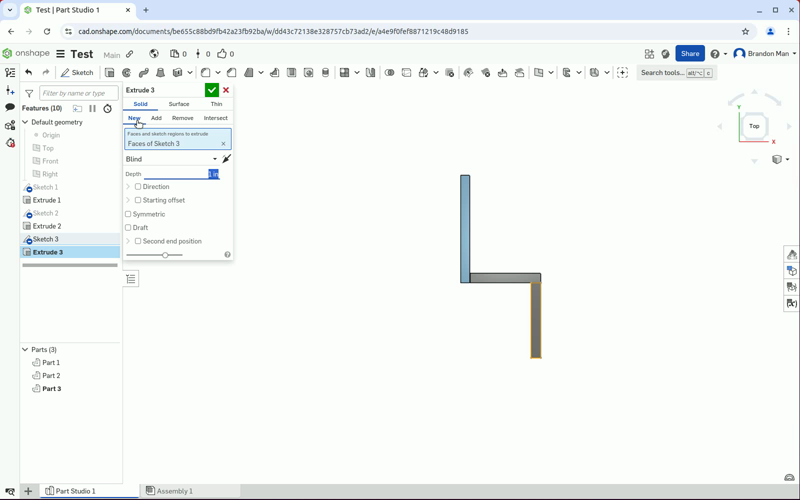
text(23.108)
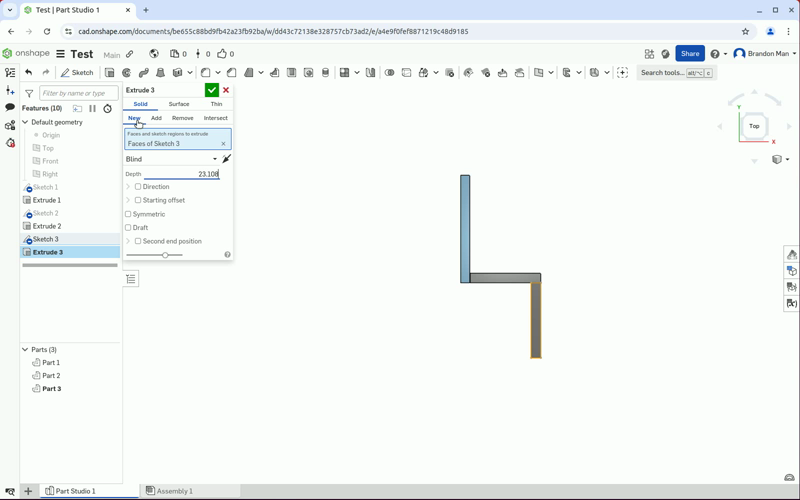
key(enter)
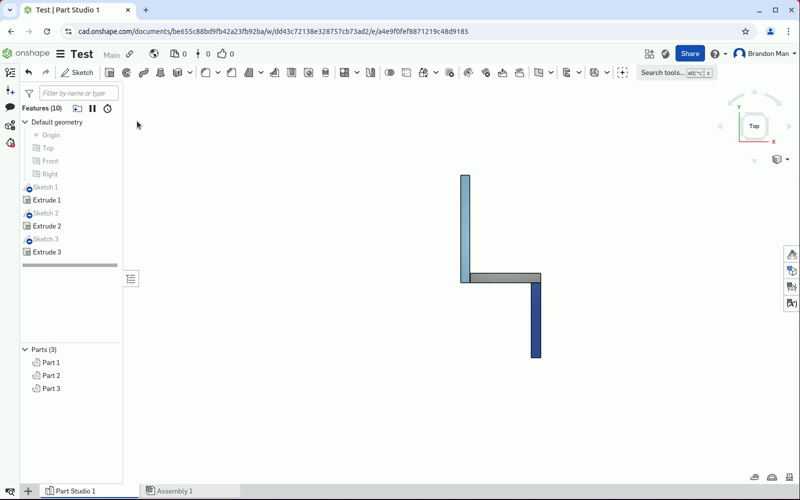
key(shift+h)
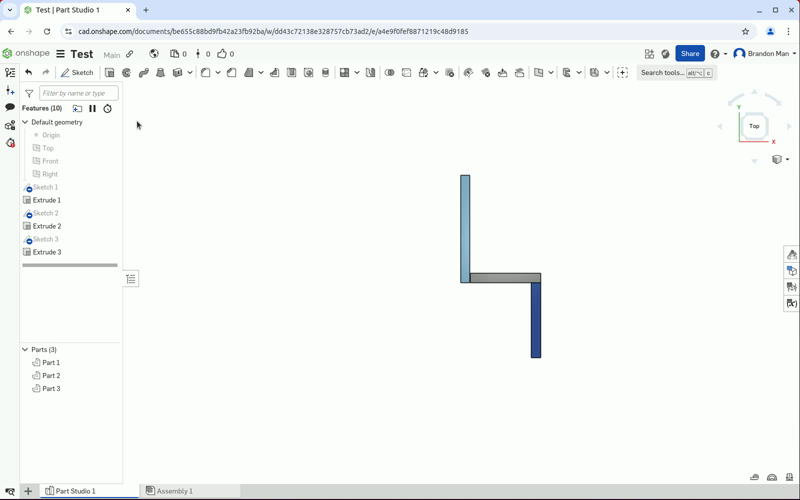
key(shift+h)
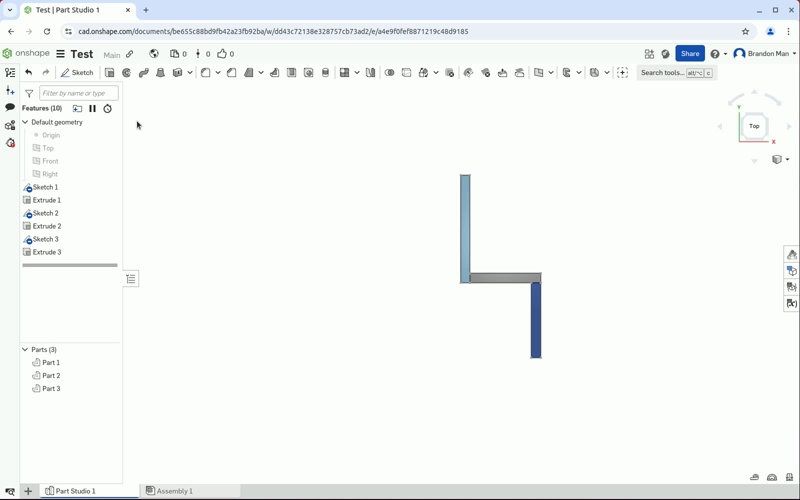
key(shift+7)
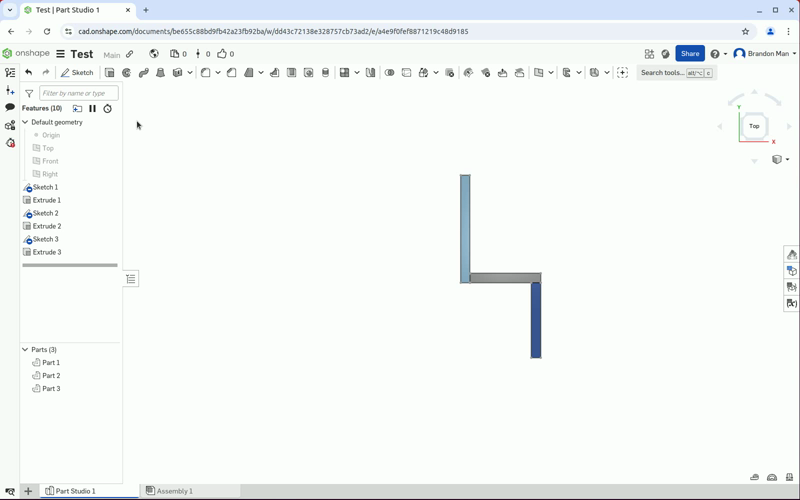
key(up, 3)
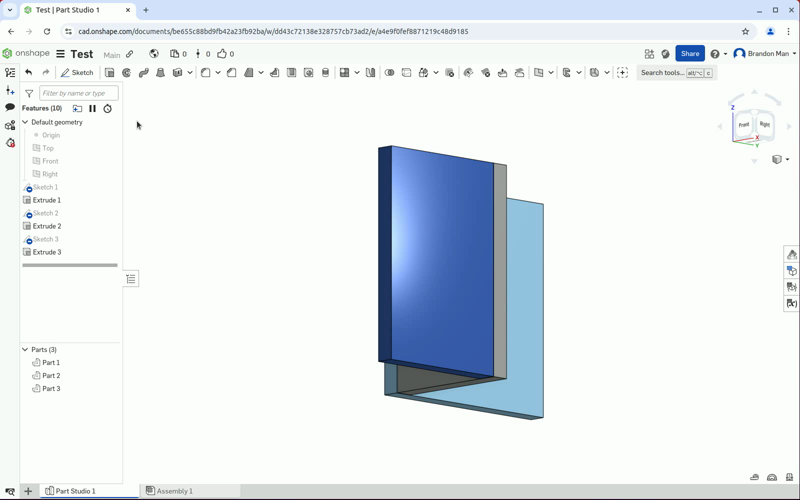
key(left, 3)
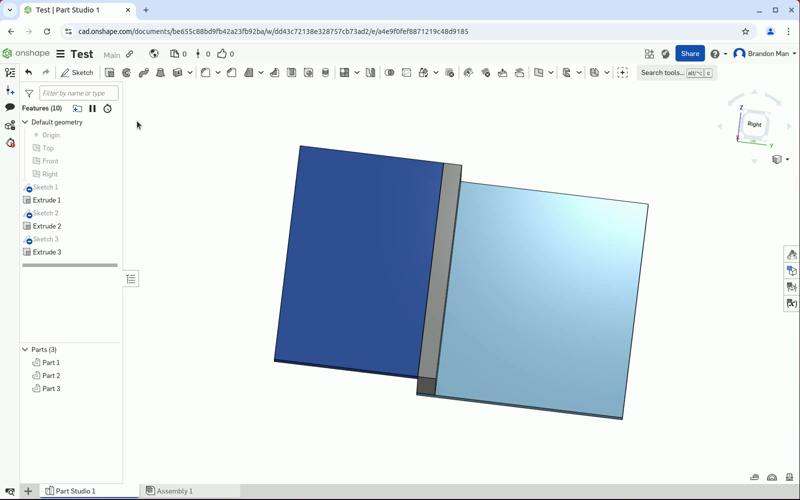
key(right, 3)
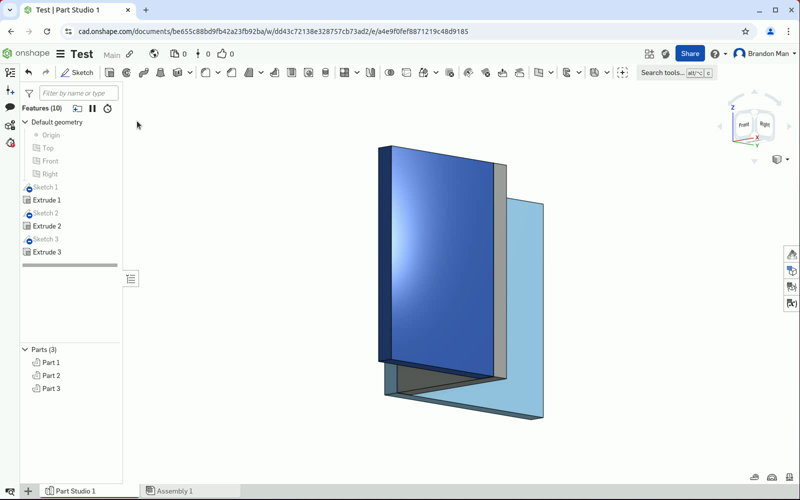
key(down, 3)
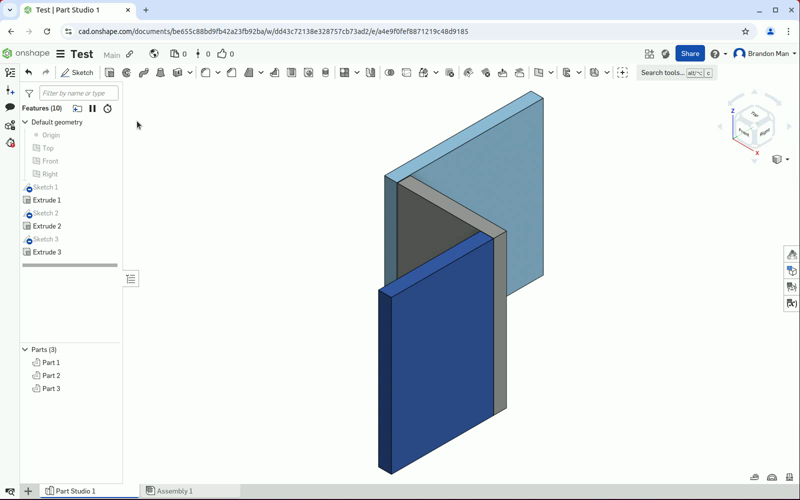
mouse_move(73, 189)
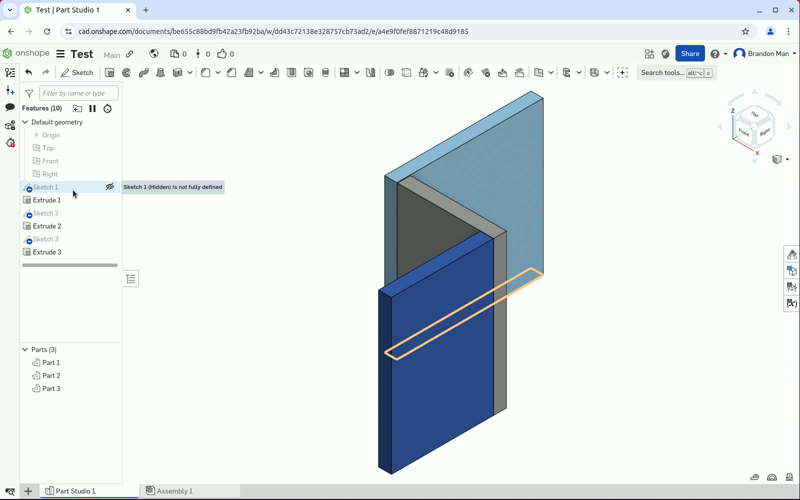
click(73, 189)